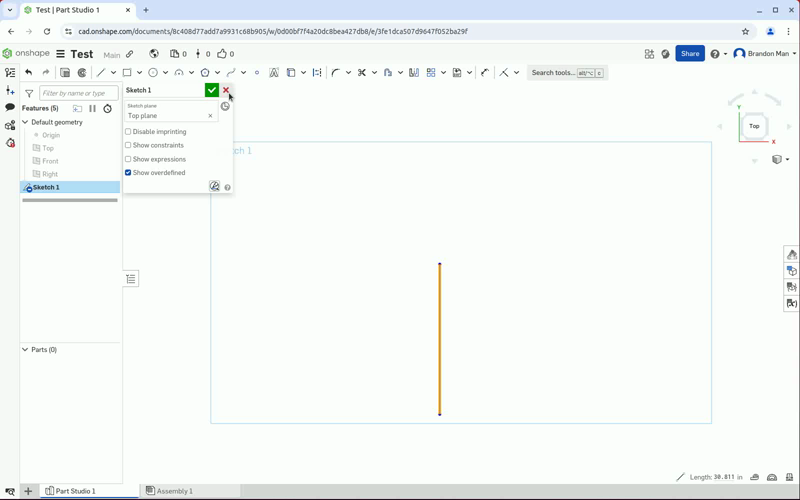
key(shift+h)
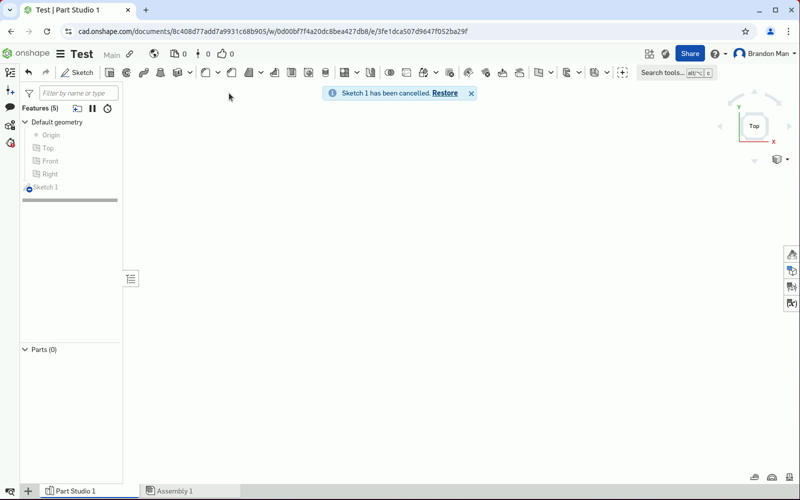
mouse_move(73, 352)
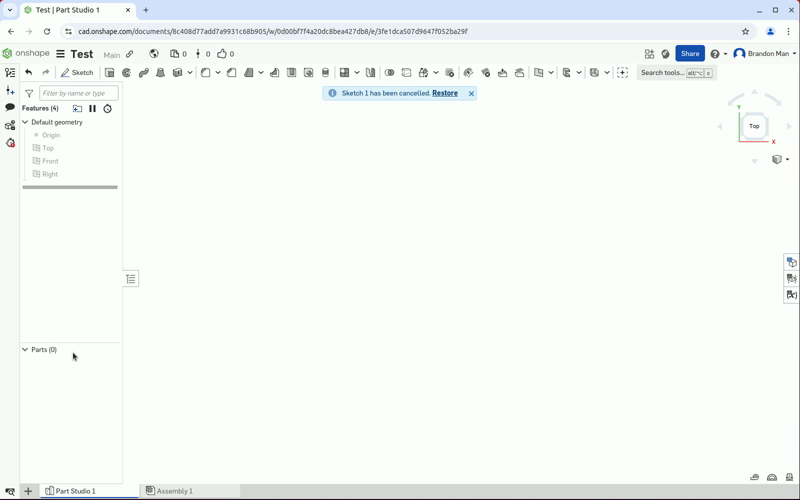
key(y)
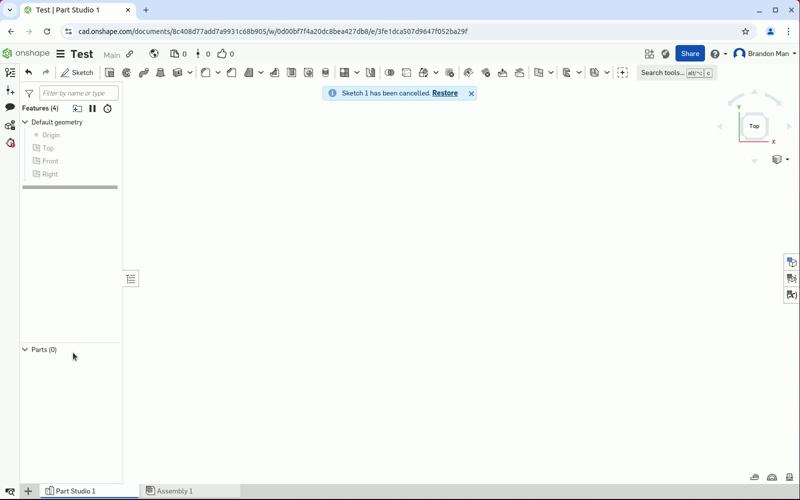
key(shift+p)
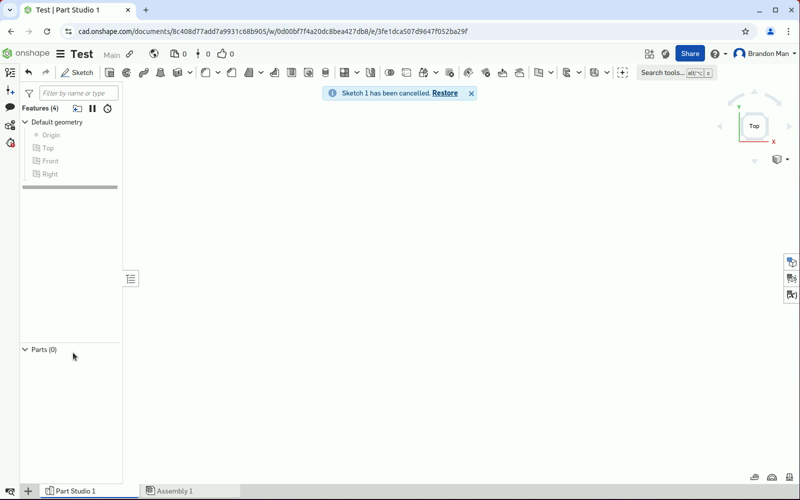
key(space)
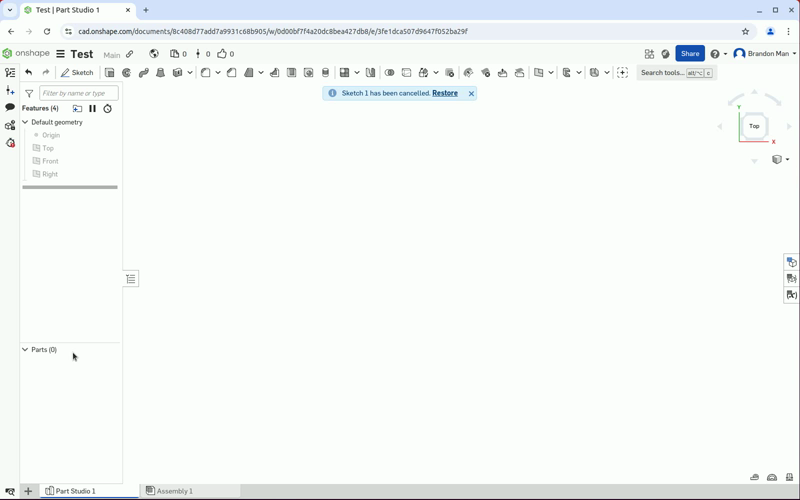
key_down(shift)
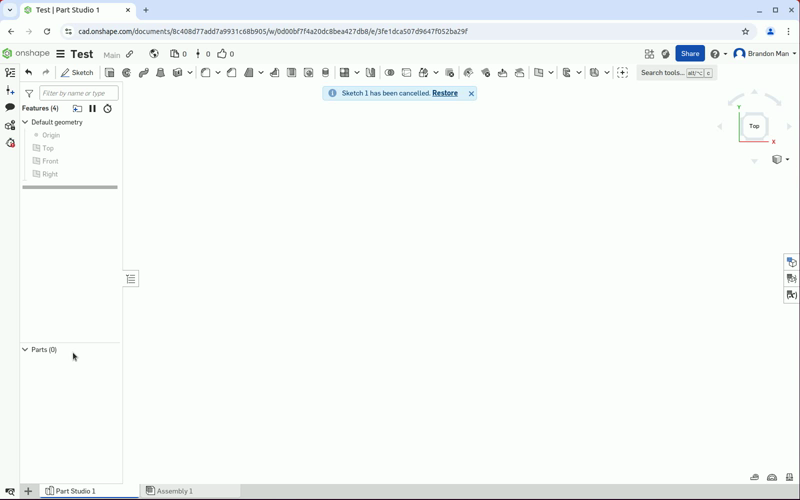
key(up)
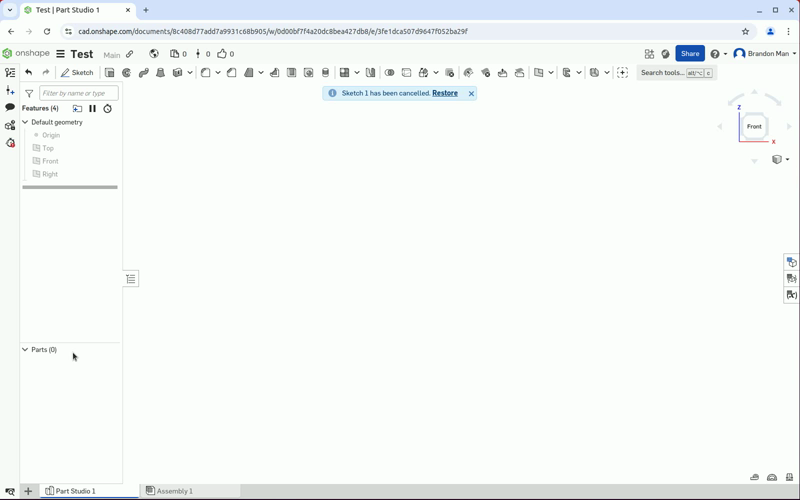
key_up(shift)
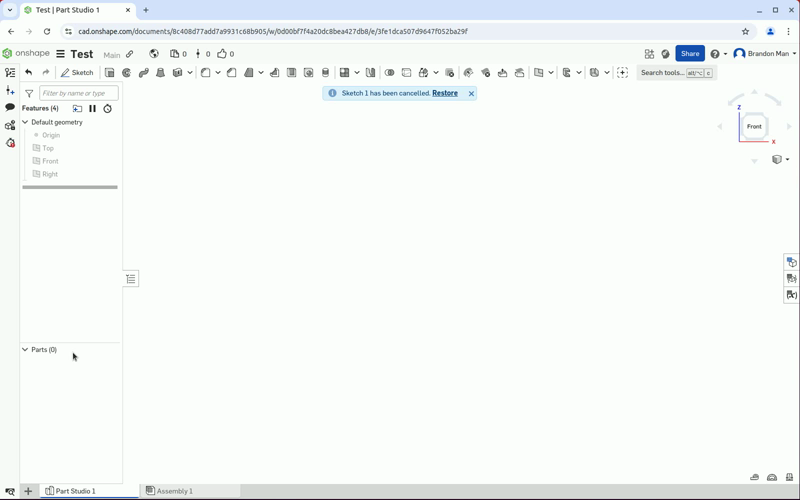
mouse_move(73, 352)
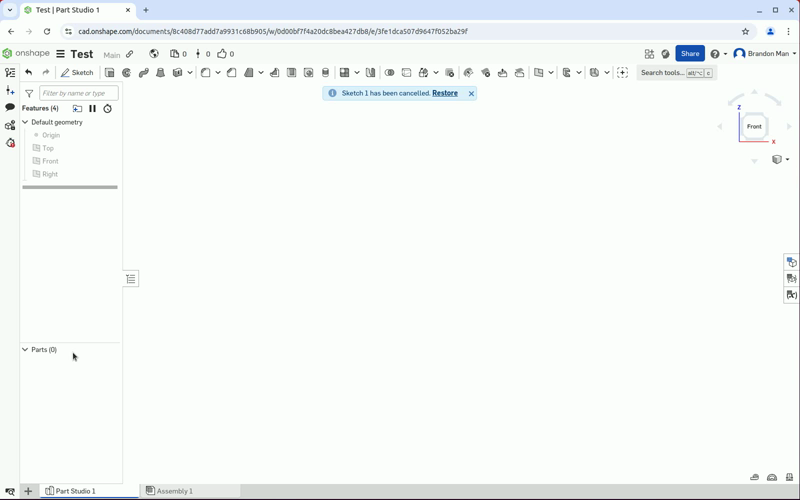
key(shift+y)
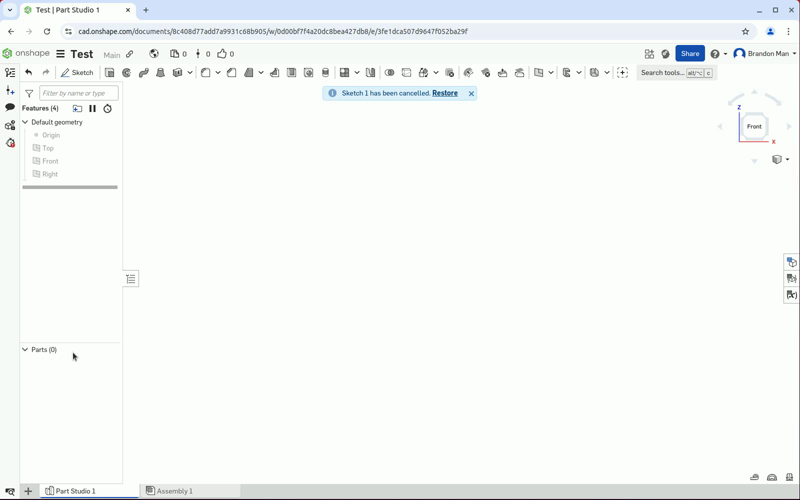
key(shift+s)
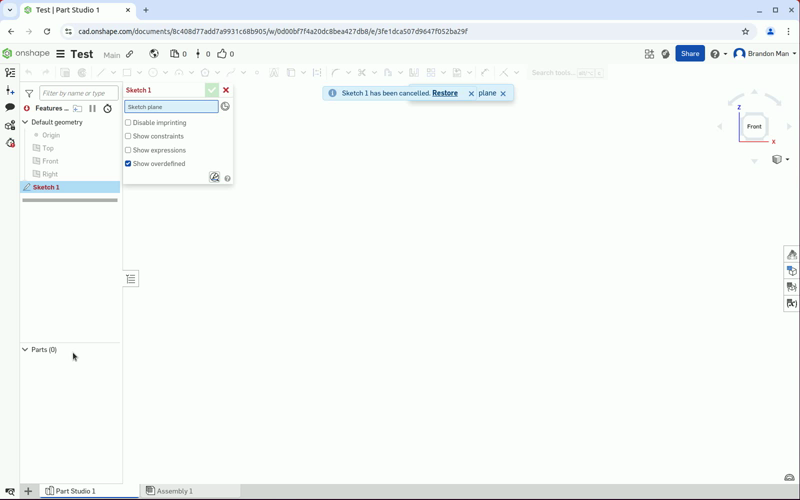
mouse_move(73, 163)
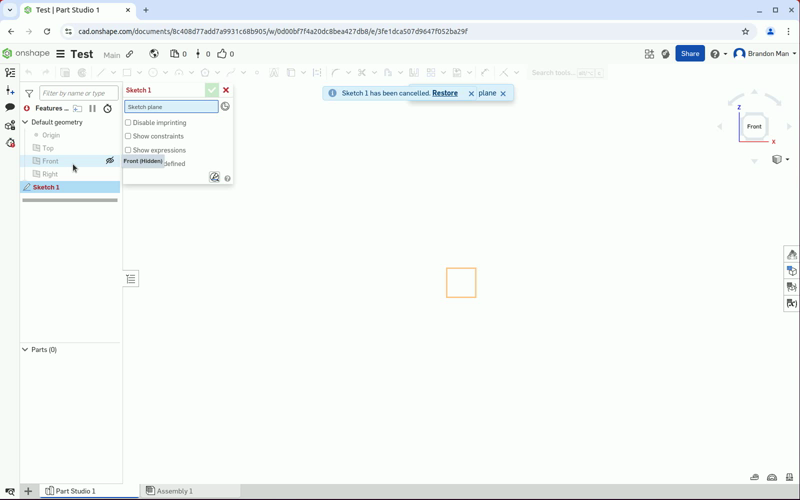
click(73, 163)
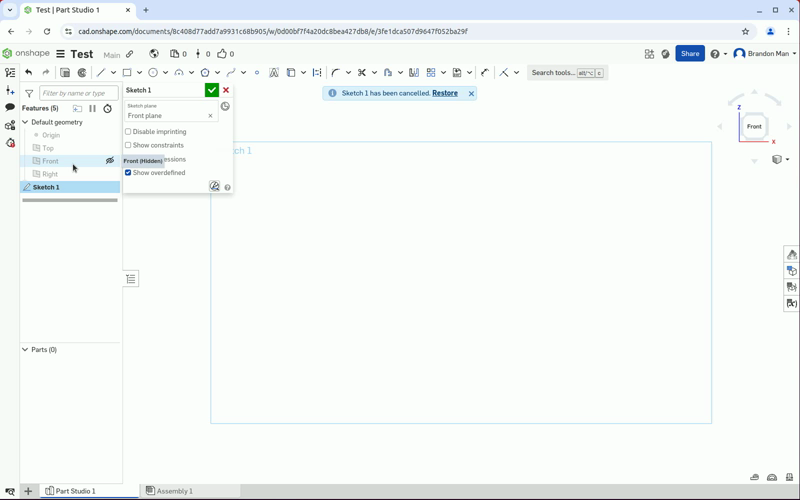
mouse_move(73, 352)
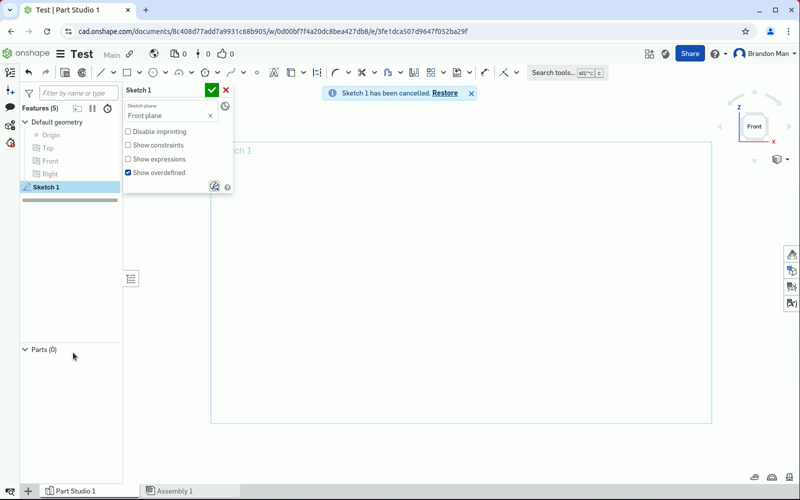
key(y)
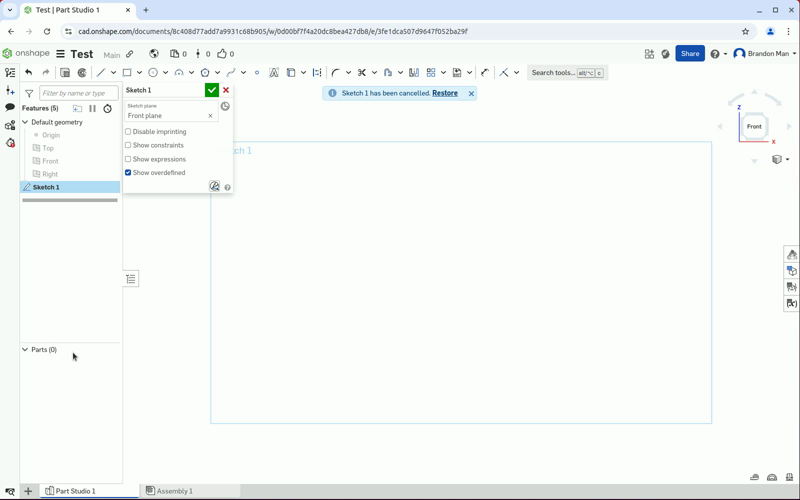
key(l)
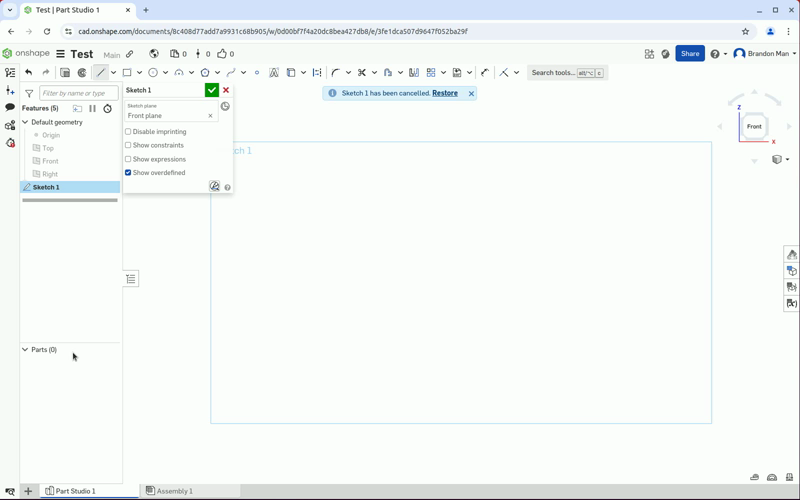
key_down(shift)
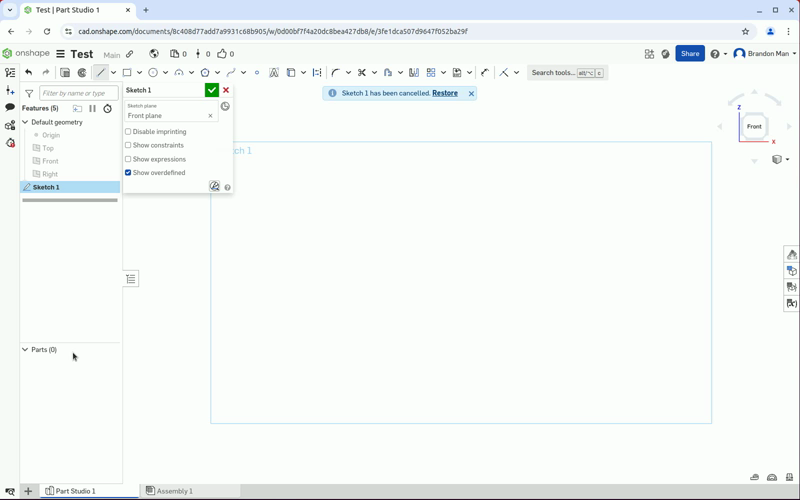
mouse_move(348, 286)
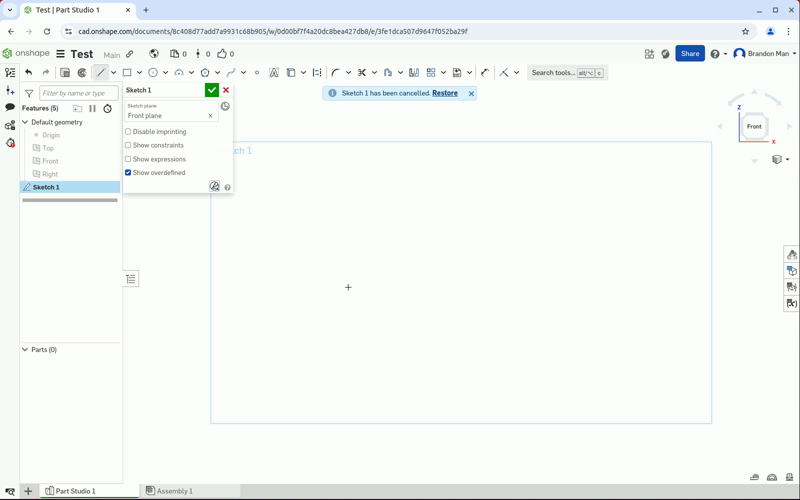
click(348, 286)
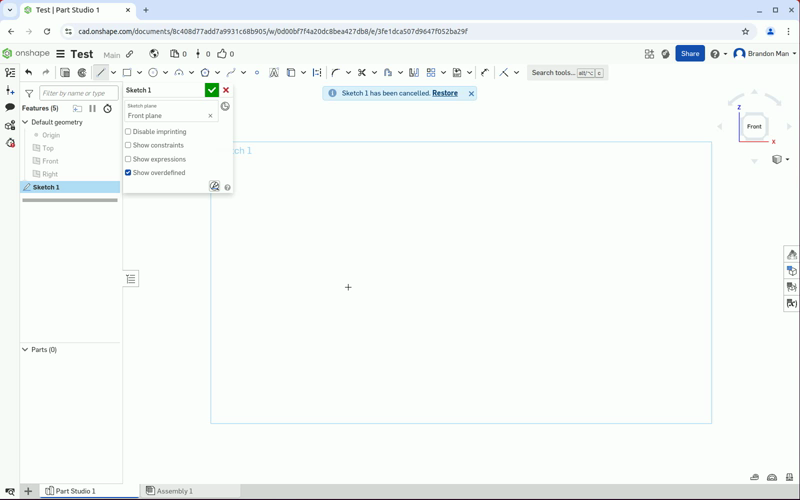
key_up(shift)
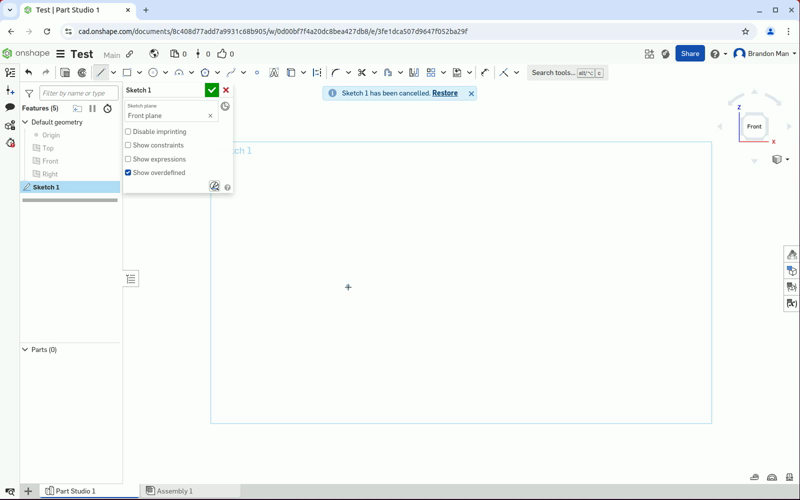
key_down(shift)
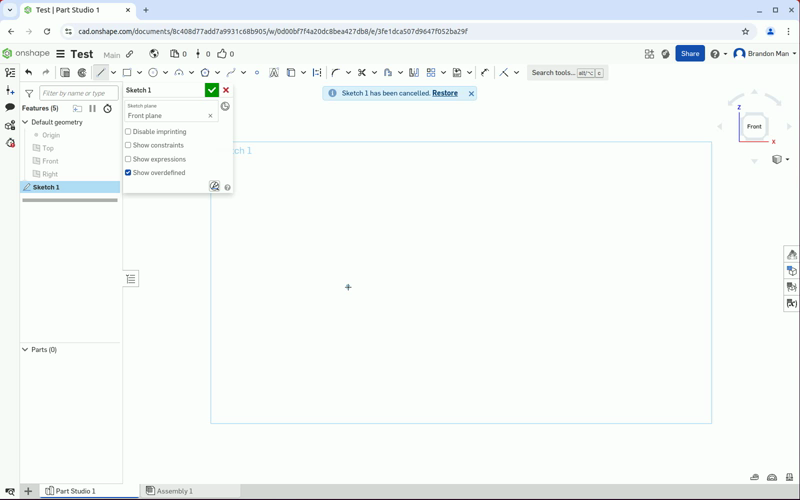
mouse_move(374, 348)
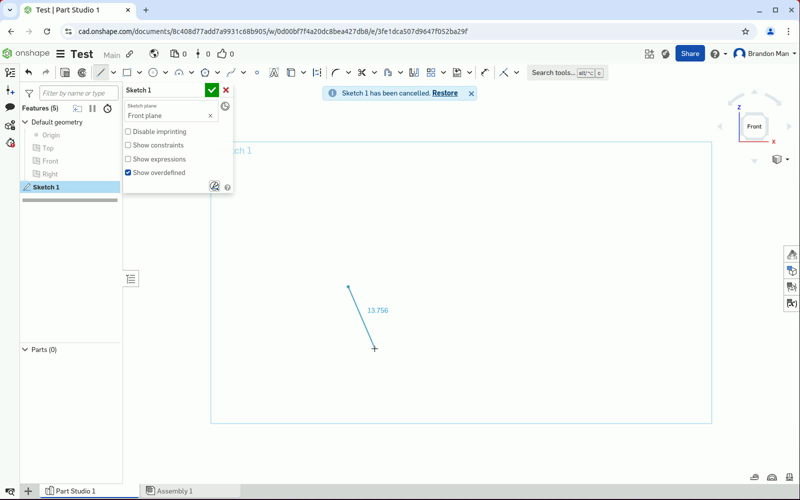
click(374, 348)
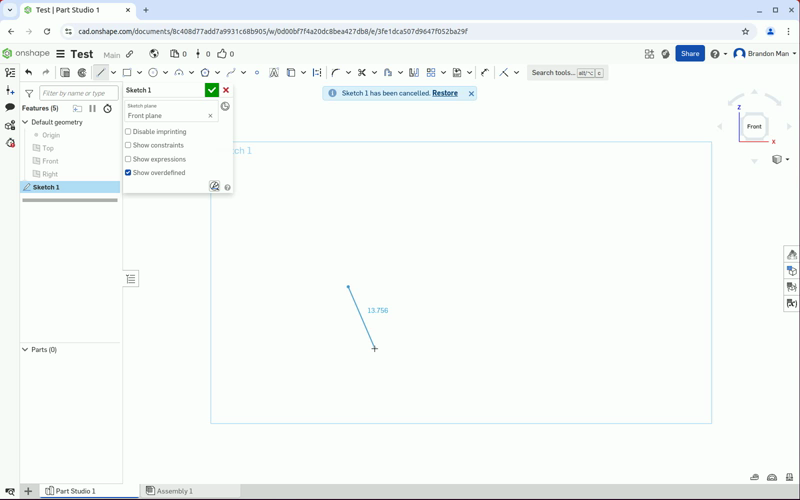
key_up(shift)
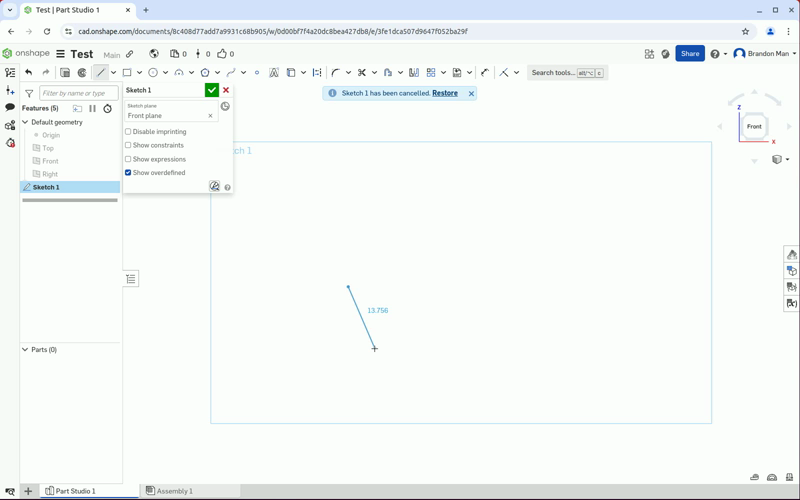
key_down(shift)
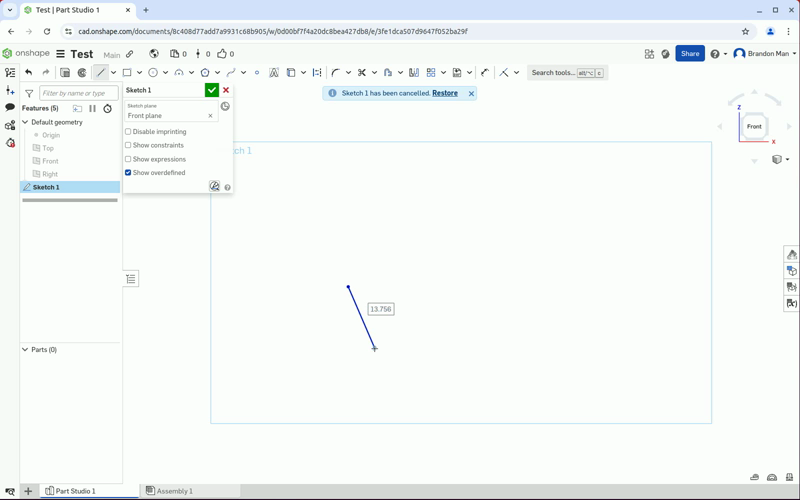
mouse_move(404, 348)
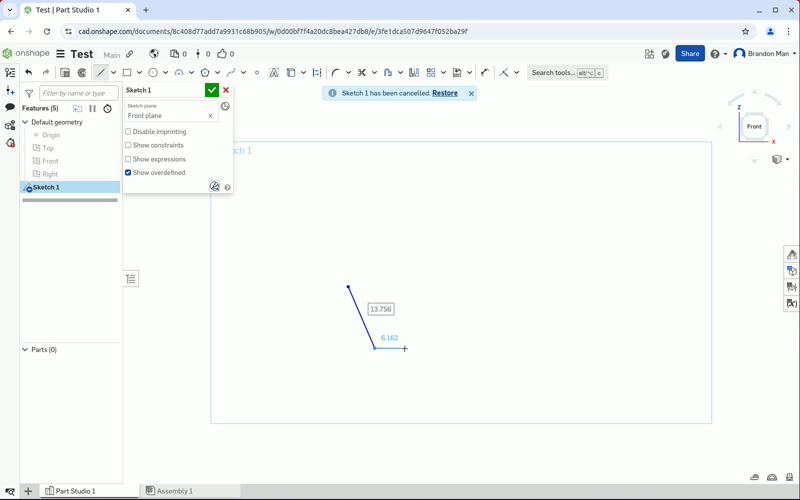
mouse_move(402, 348)
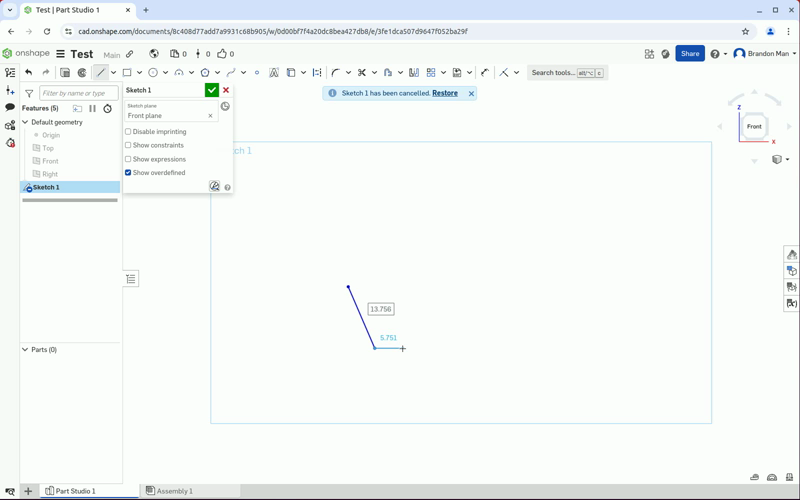
click(402, 348)
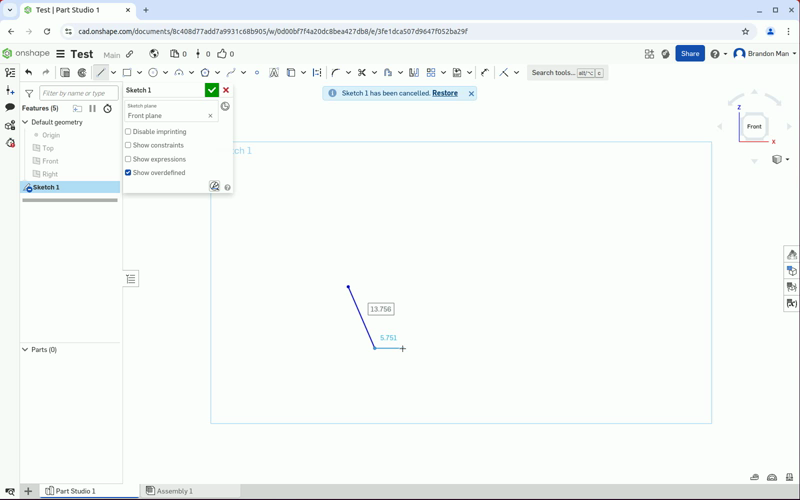
key_up(shift)
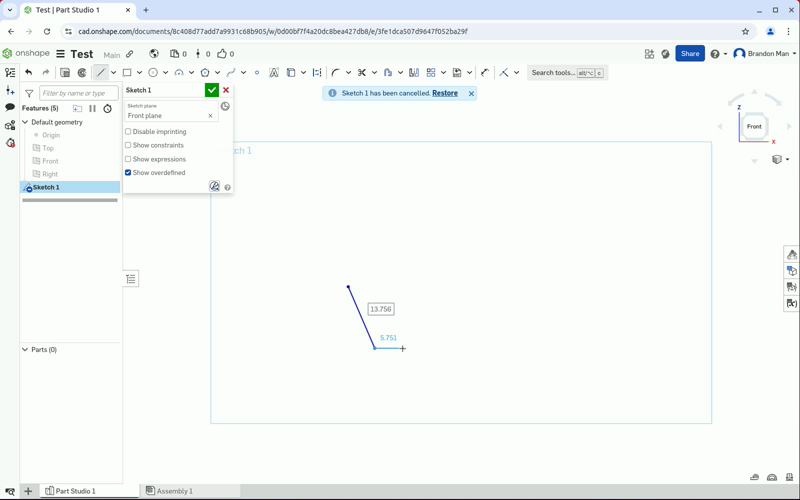
key_down(shift)
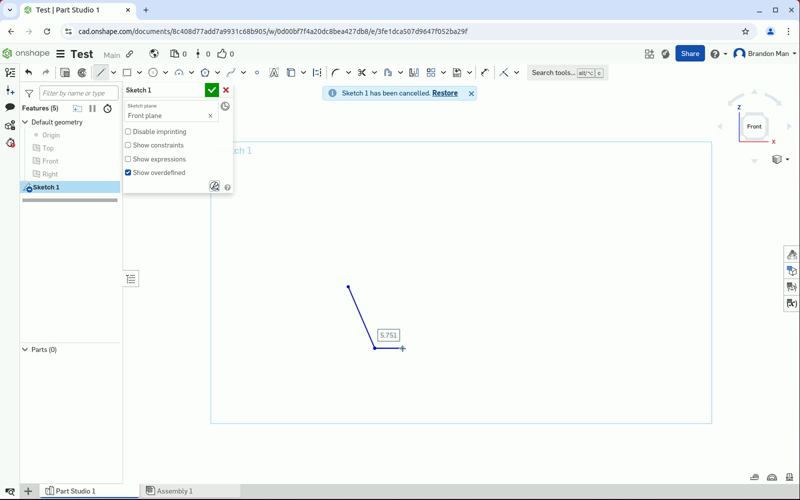
mouse_move(432, 348)
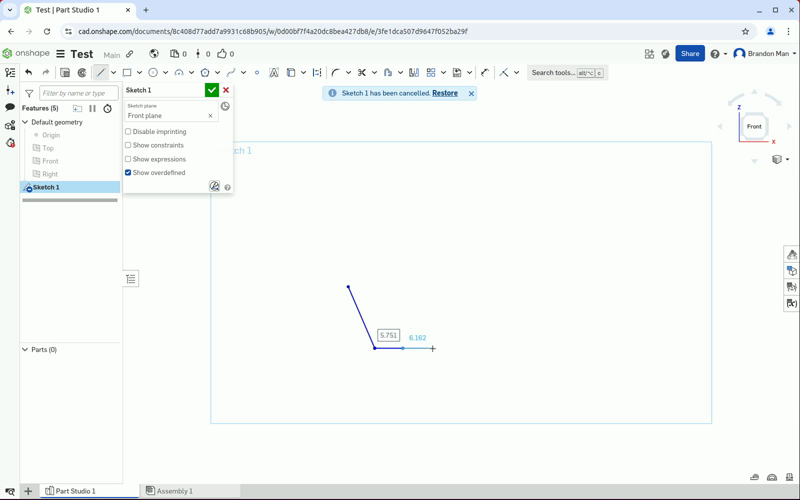
mouse_move(402, 334)
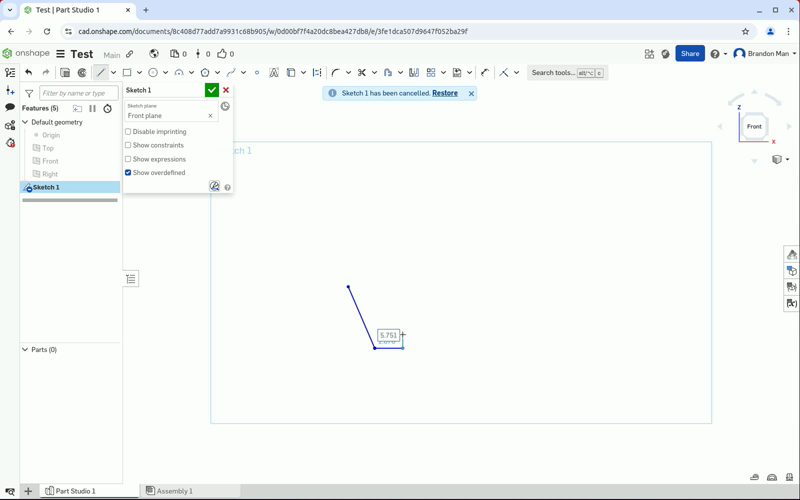
click(402, 334)
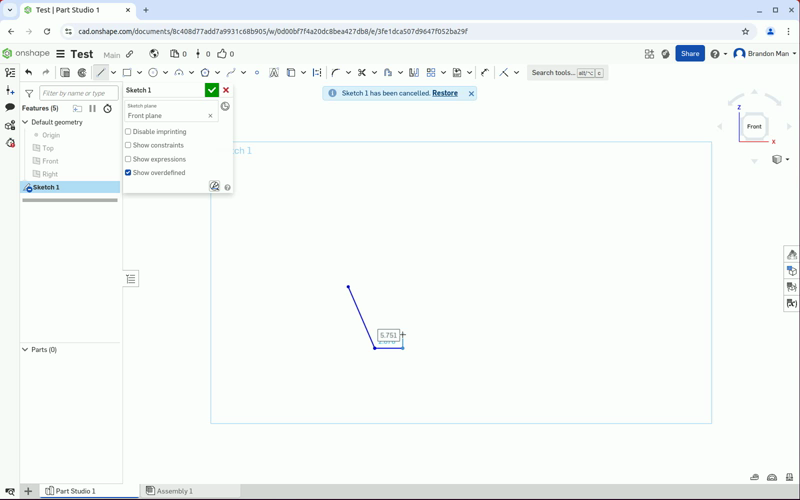
key_up(shift)
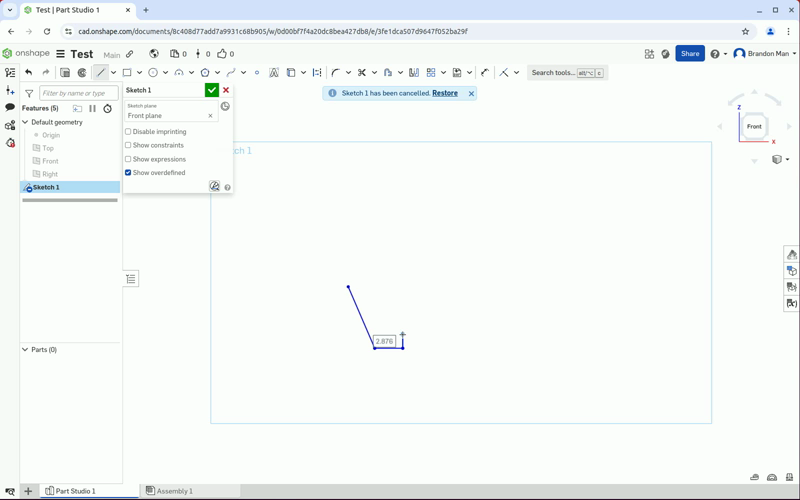
key_down(shift)
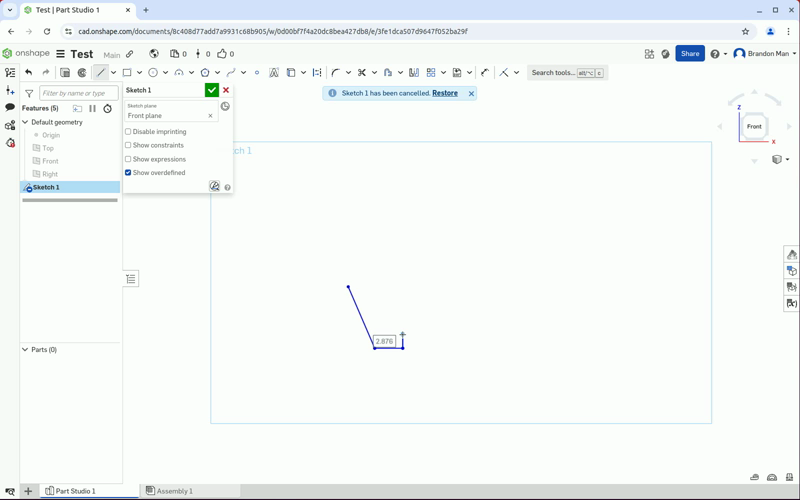
mouse_move(432, 334)
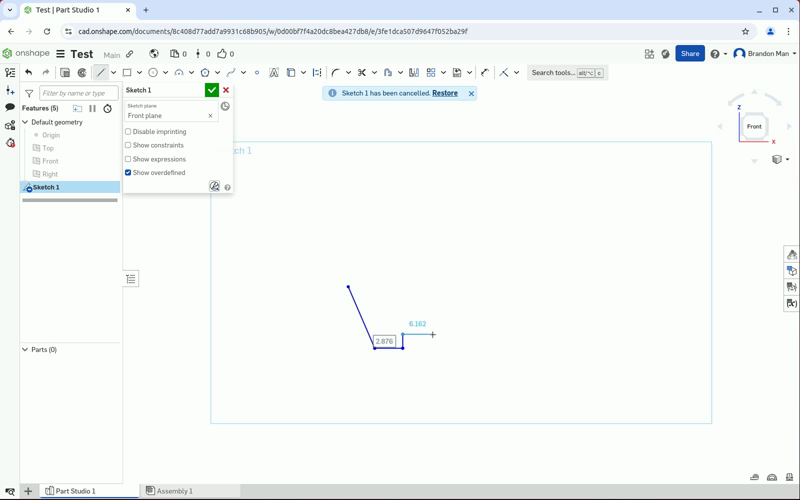
mouse_move(435, 334)
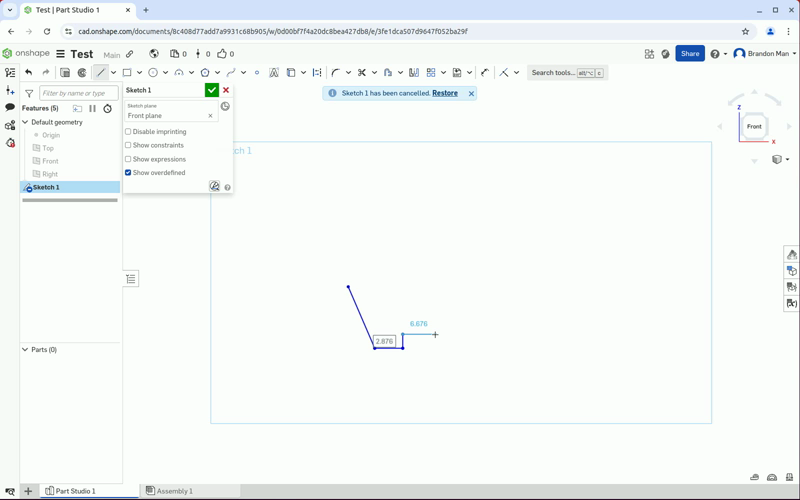
click(435, 334)
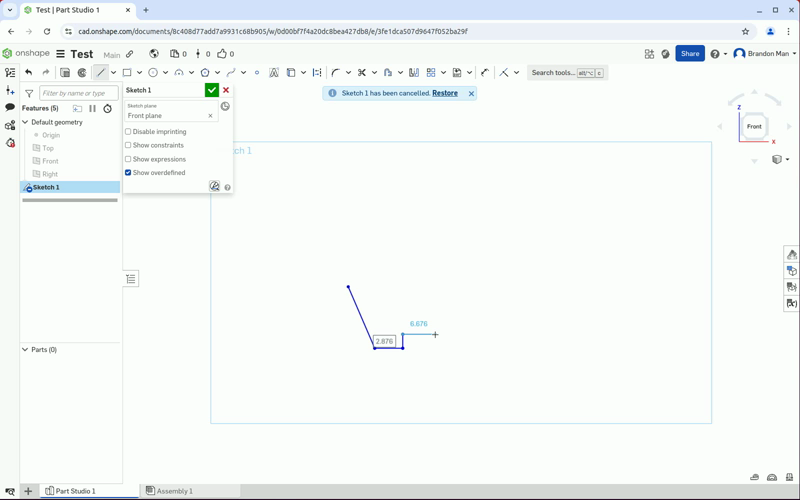
key_up(shift)
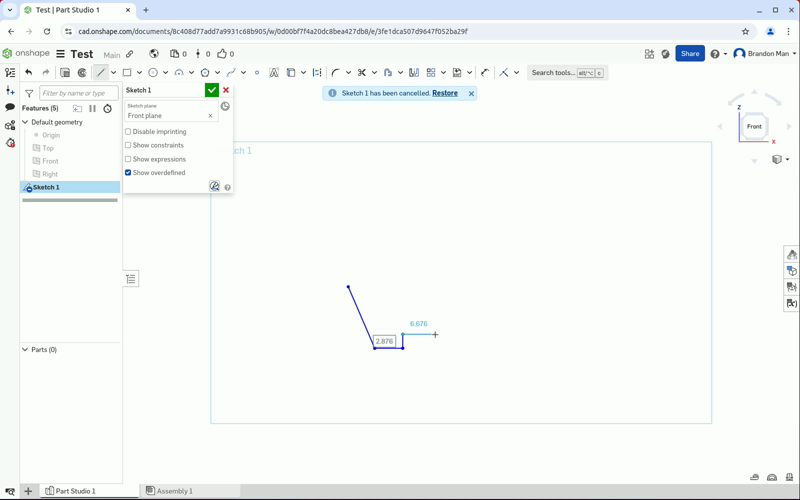
key_down(shift)
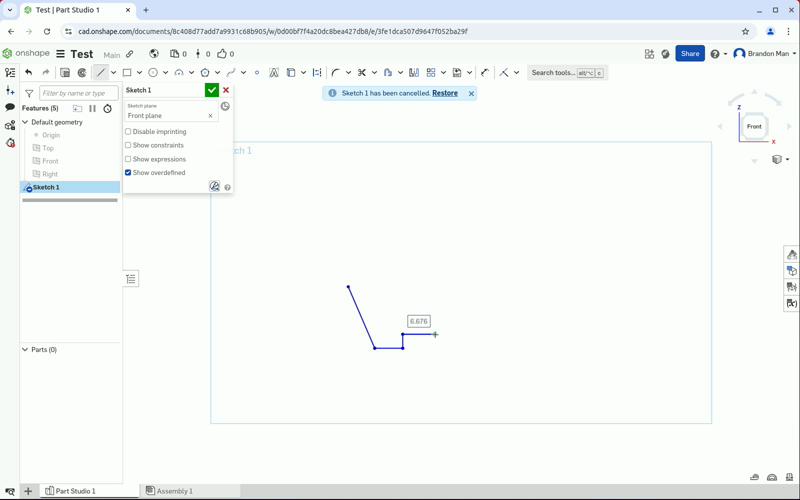
mouse_move(465, 334)
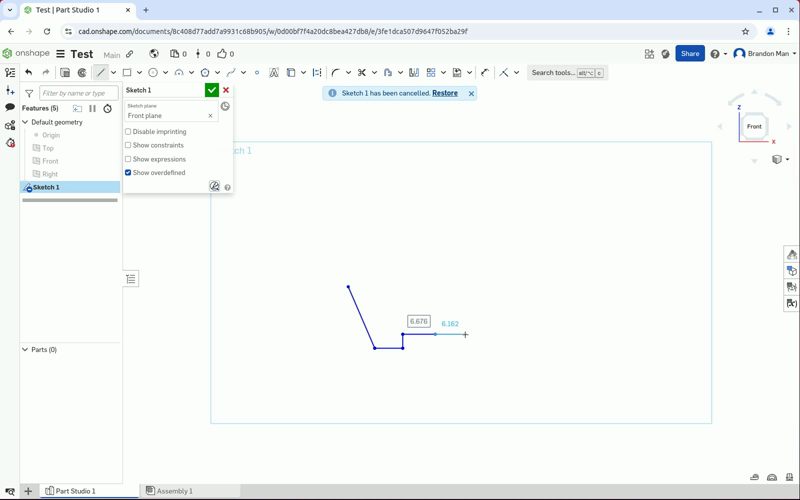
mouse_move(435, 348)
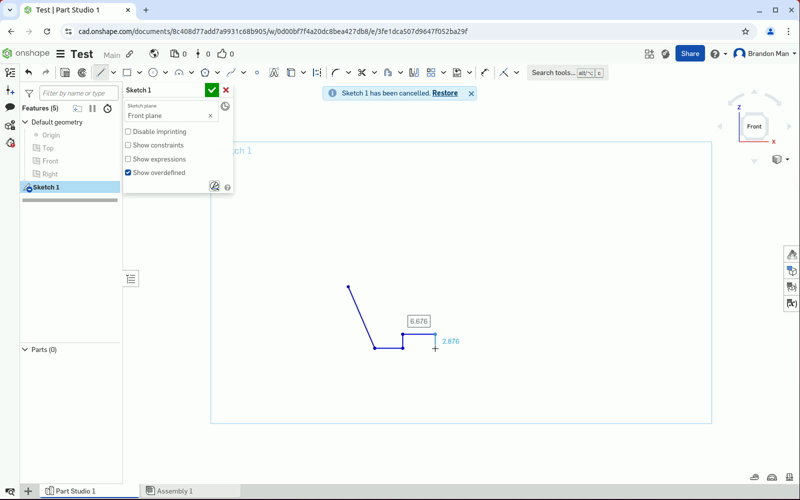
click(435, 348)
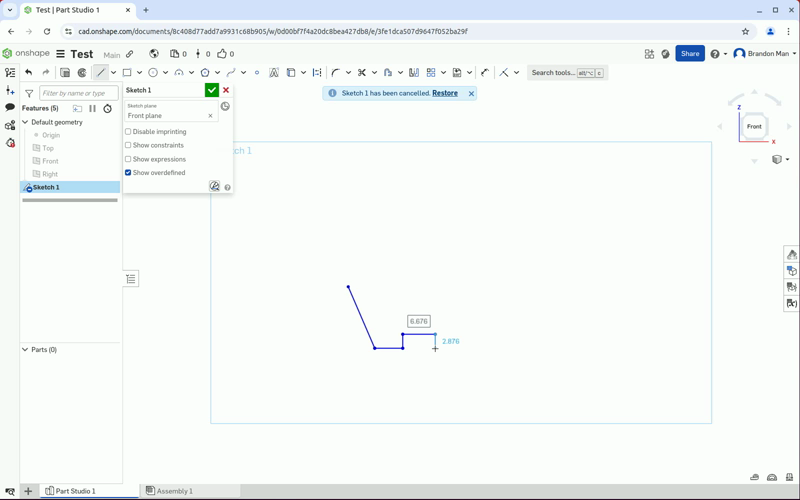
key_up(shift)
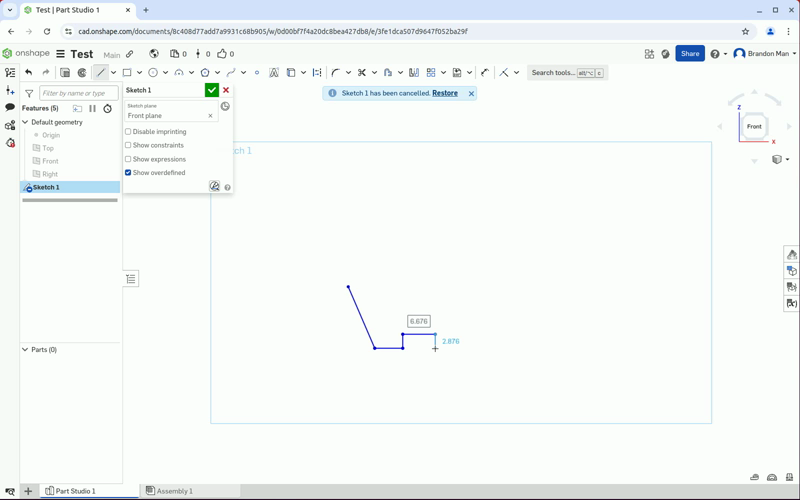
key_down(shift)
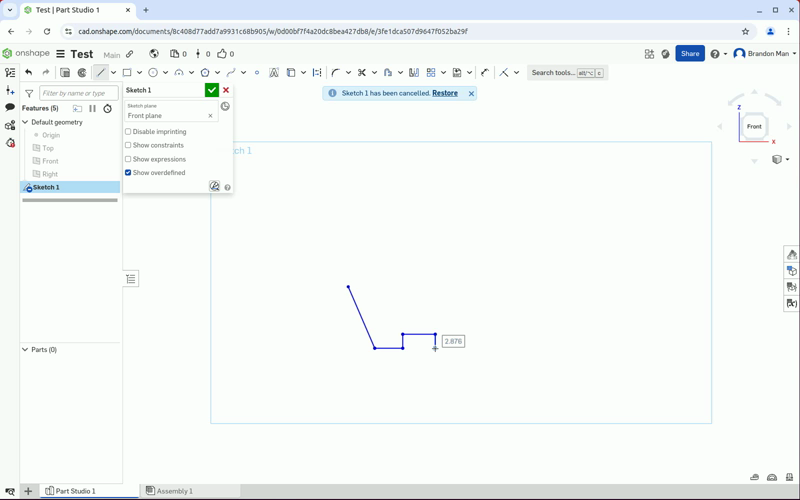
mouse_move(465, 348)
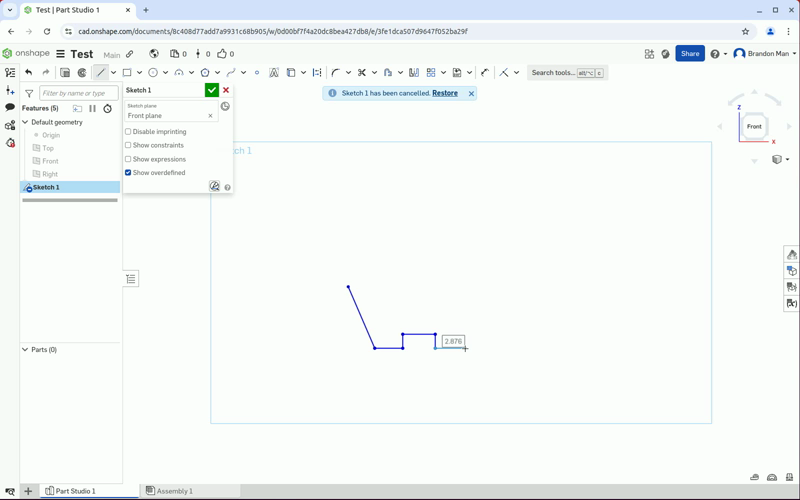
mouse_move(449, 348)
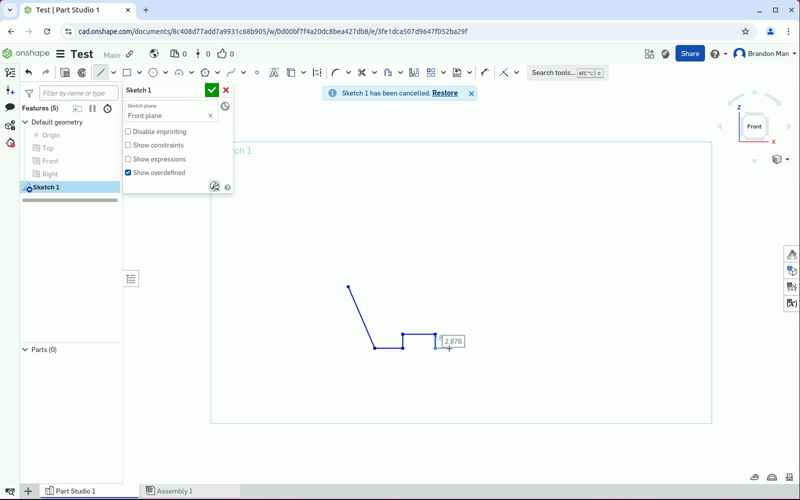
click(449, 348)
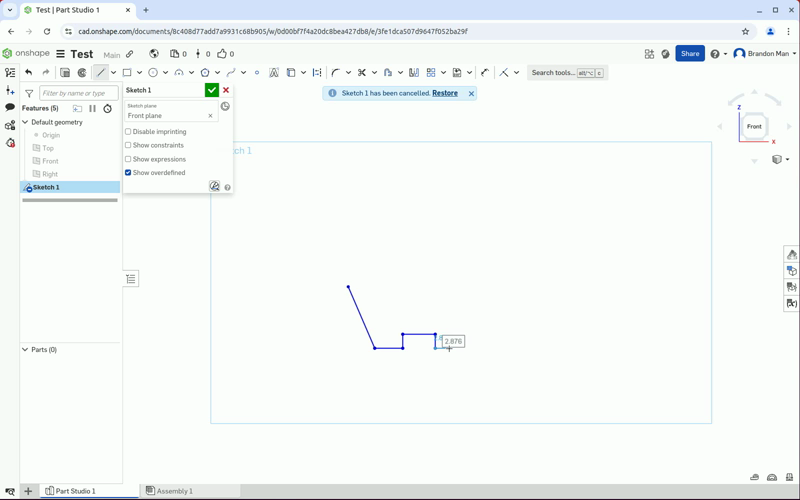
key_up(shift)
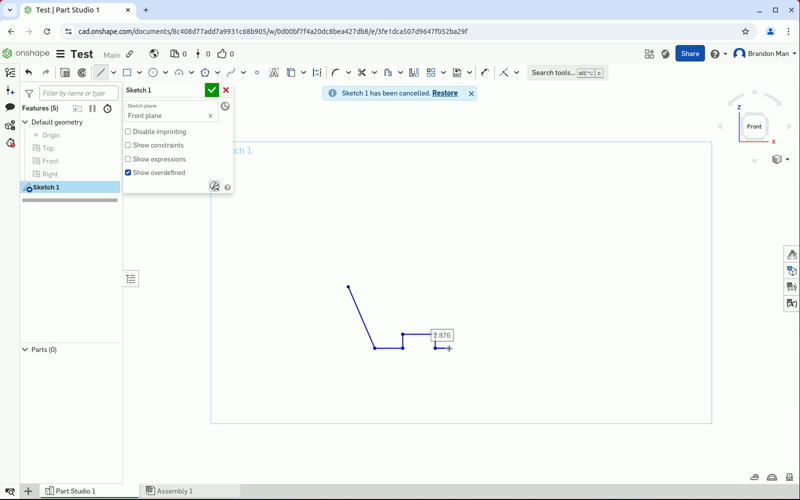
key_down(shift)
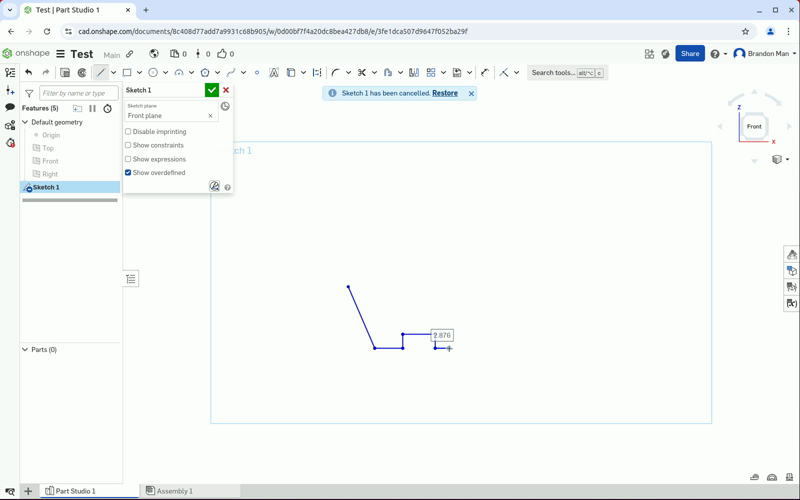
mouse_move(449, 221)
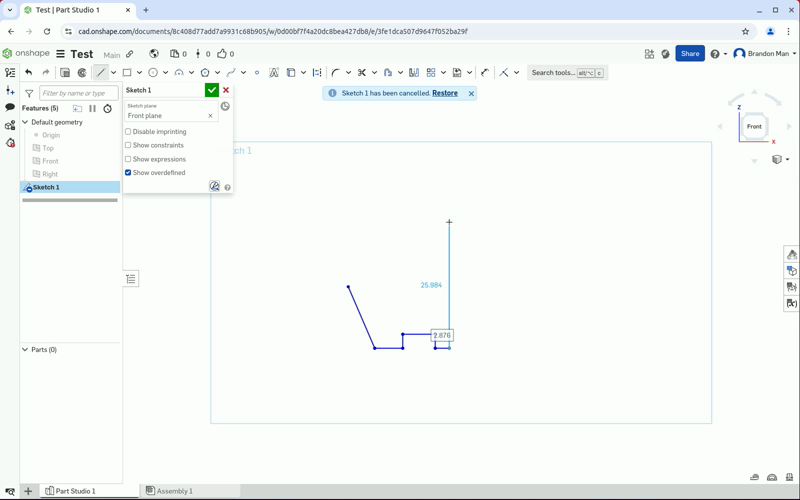
click(449, 221)
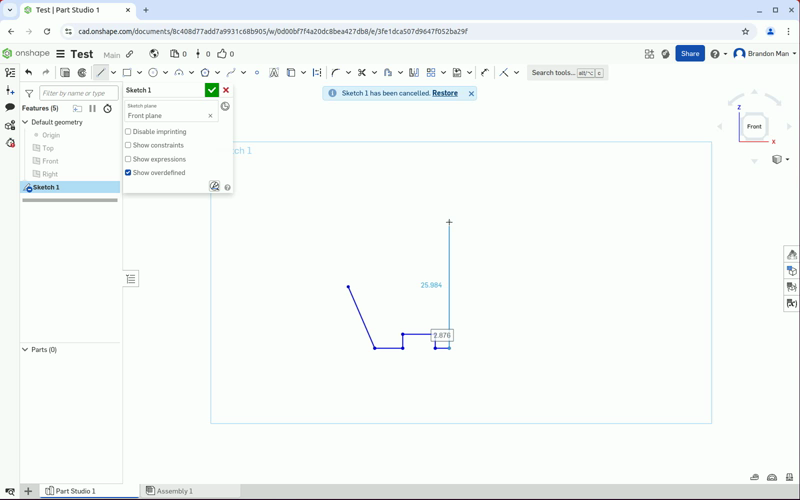
key_up(shift)
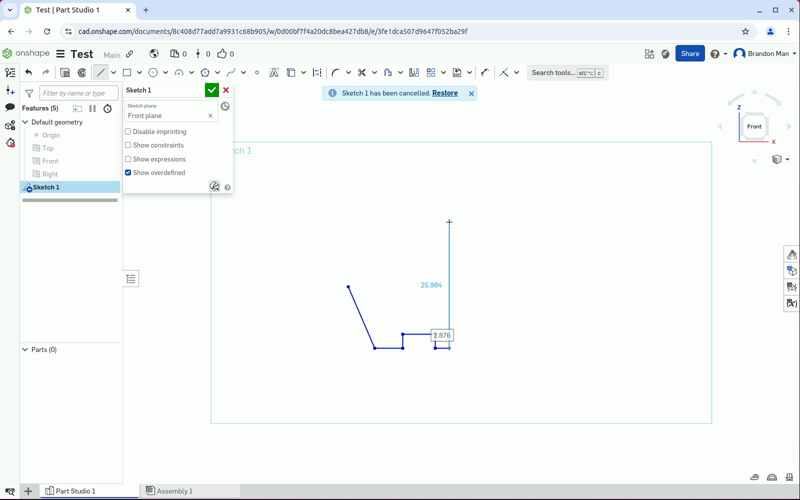
key_down(shift)
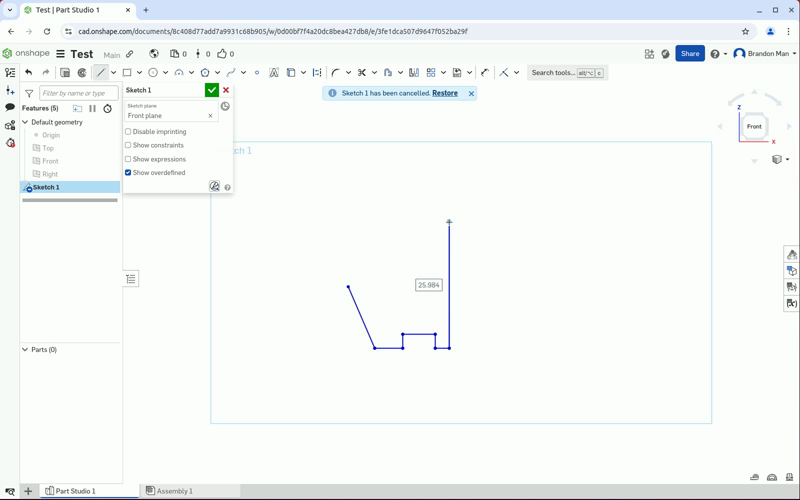
mouse_move(479, 221)
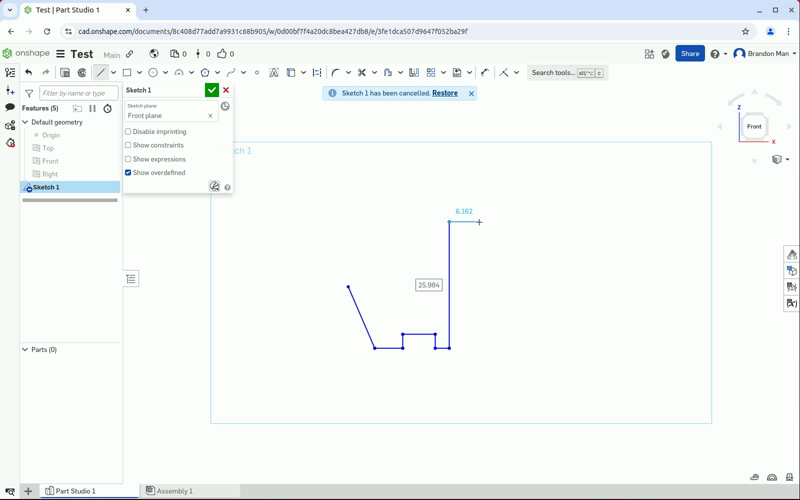
mouse_move(435, 221)
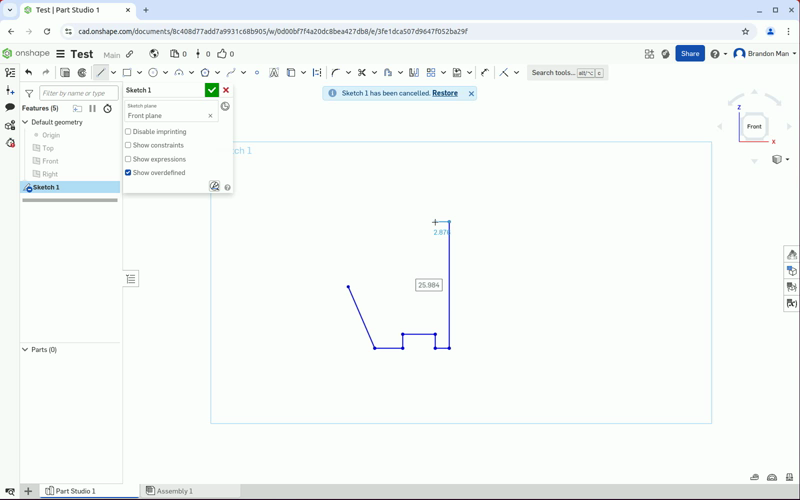
click(435, 221)
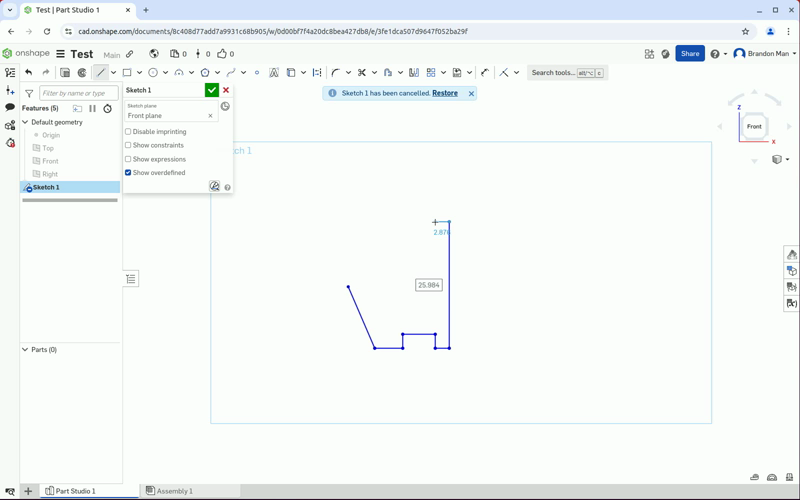
key_up(shift)
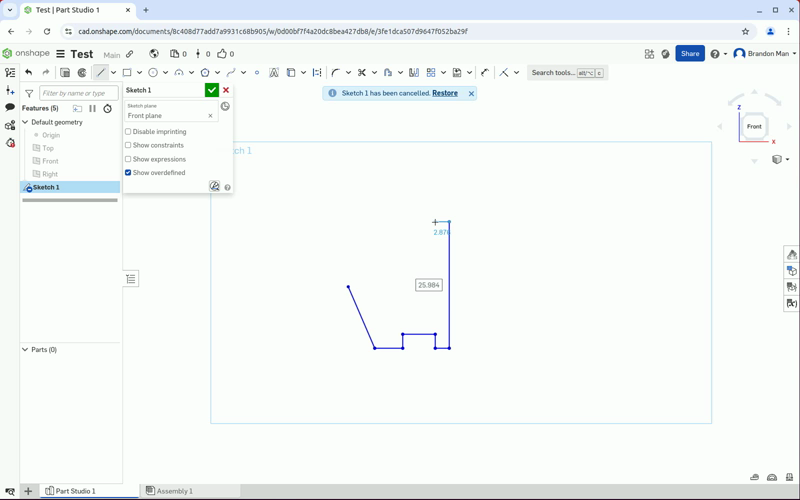
key_down(shift)
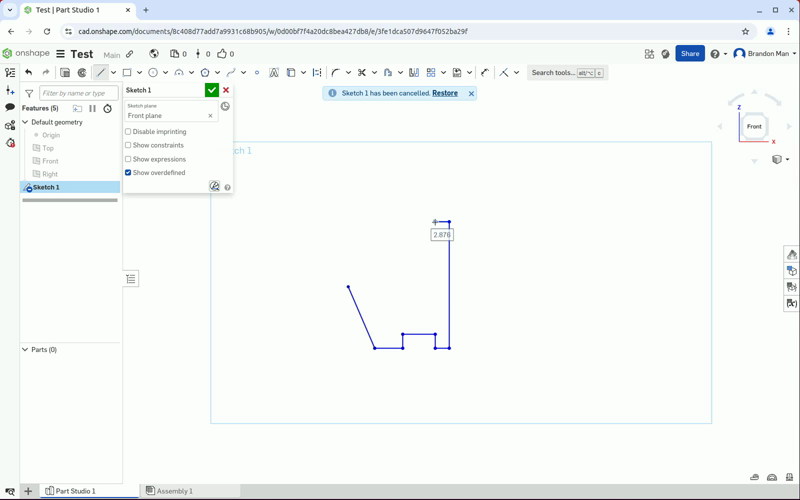
mouse_move(465, 221)
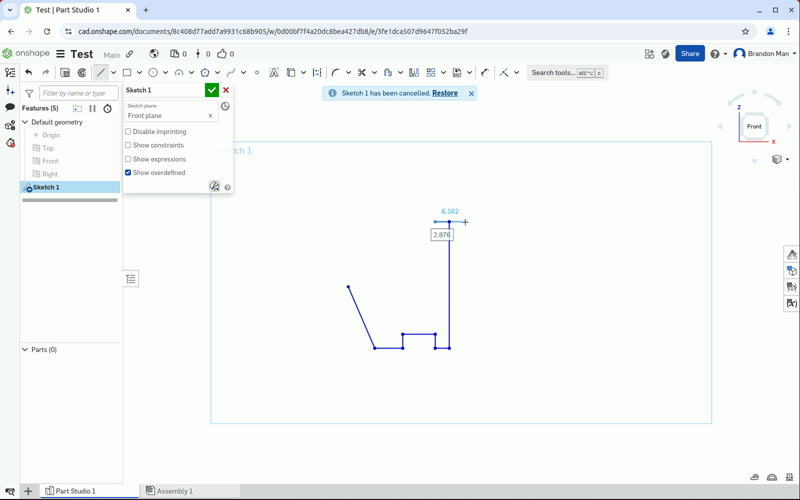
mouse_move(435, 235)
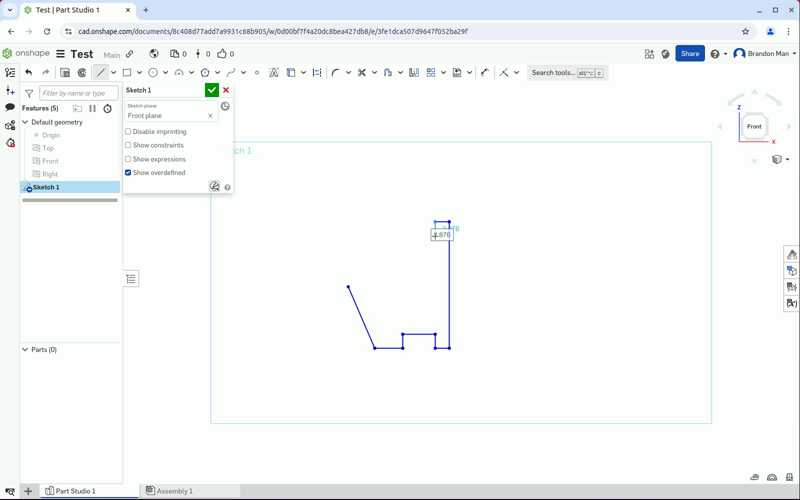
click(435, 235)
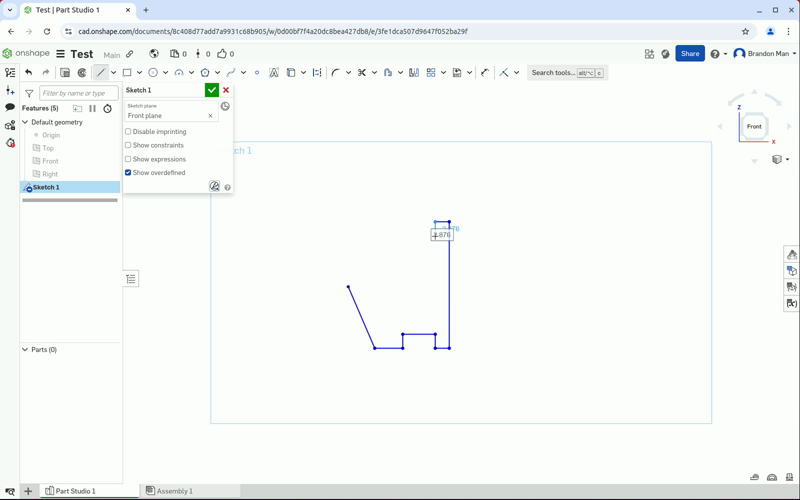
key_up(shift)
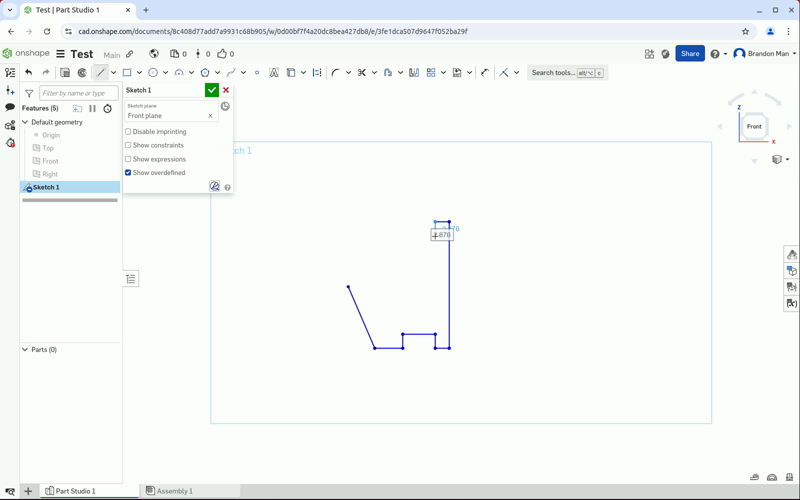
key_down(shift)
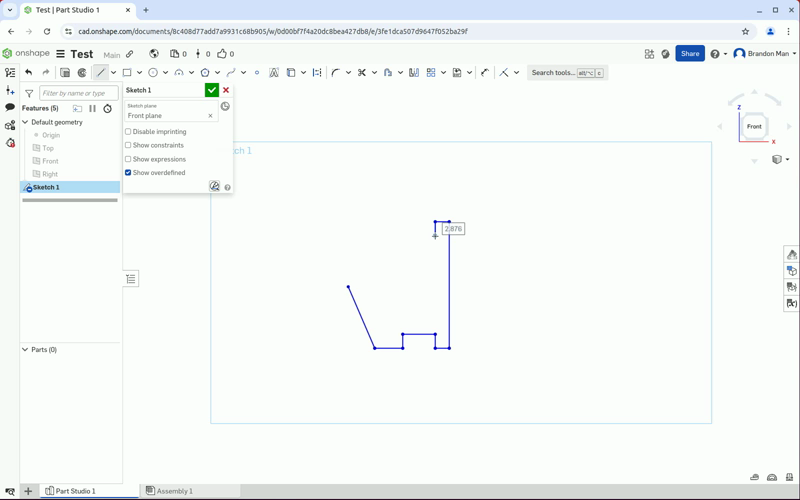
mouse_move(465, 235)
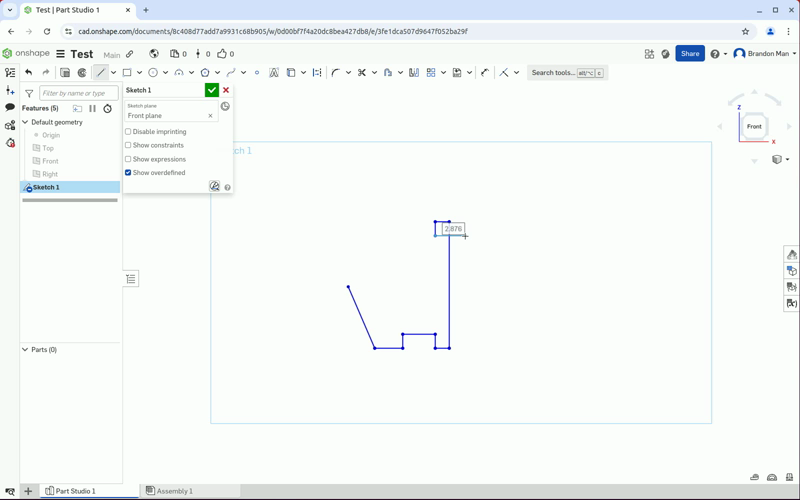
mouse_move(402, 235)
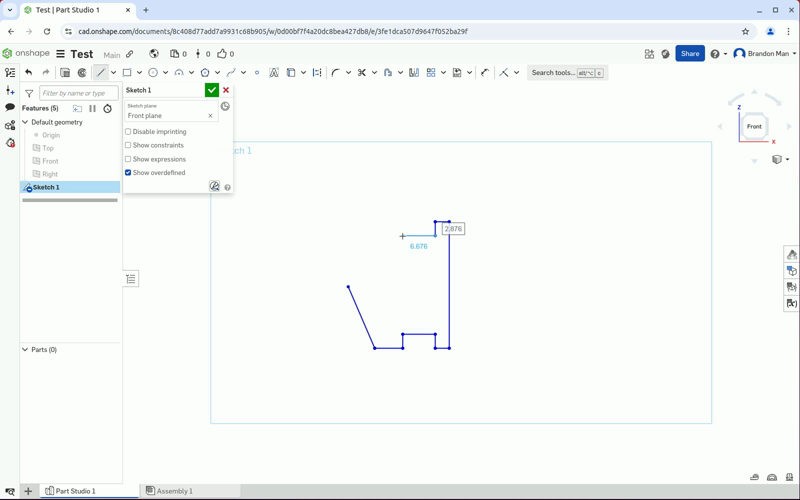
click(402, 235)
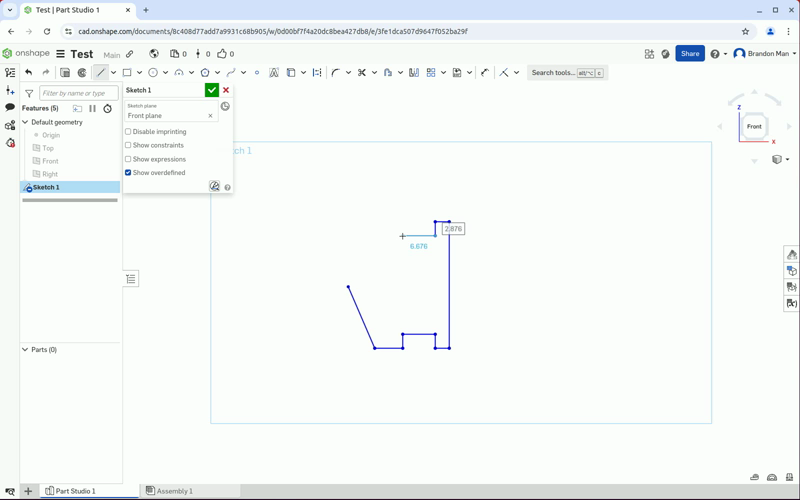
key_up(shift)
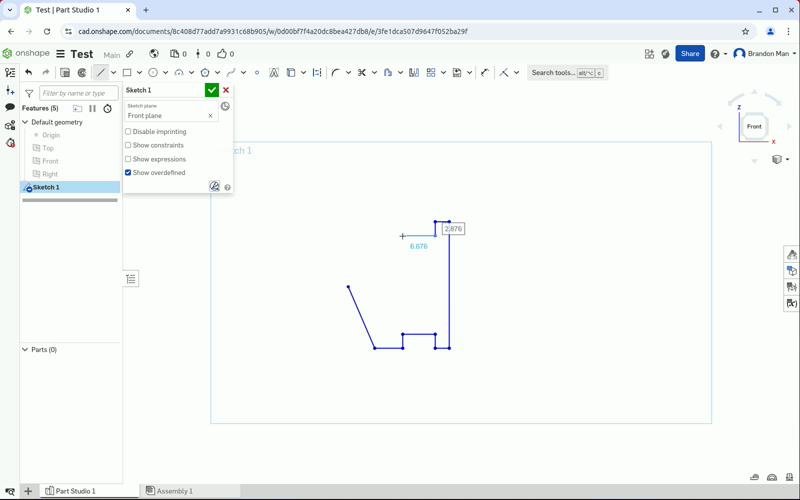
key_down(shift)
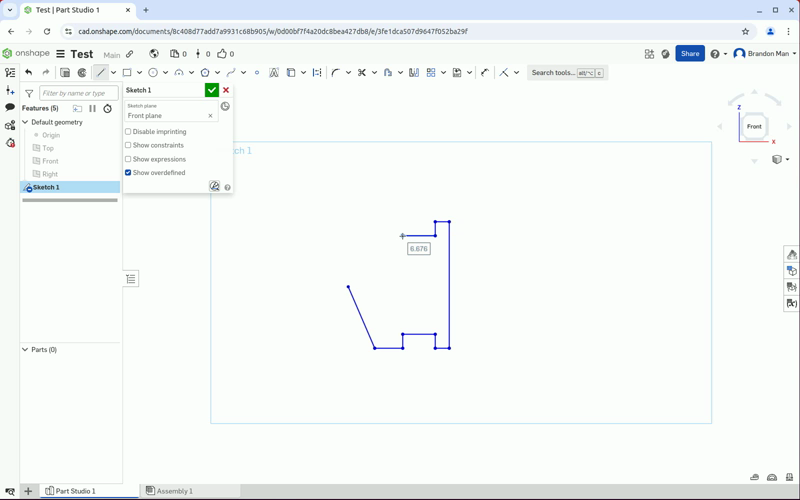
mouse_move(432, 235)
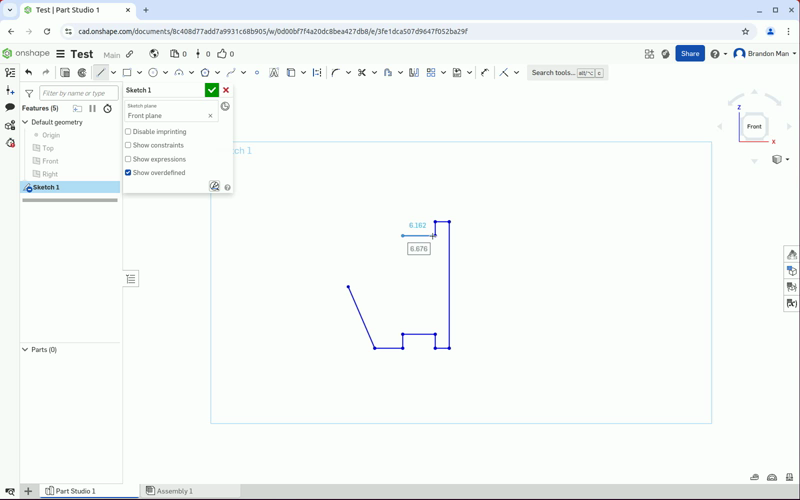
mouse_move(402, 221)
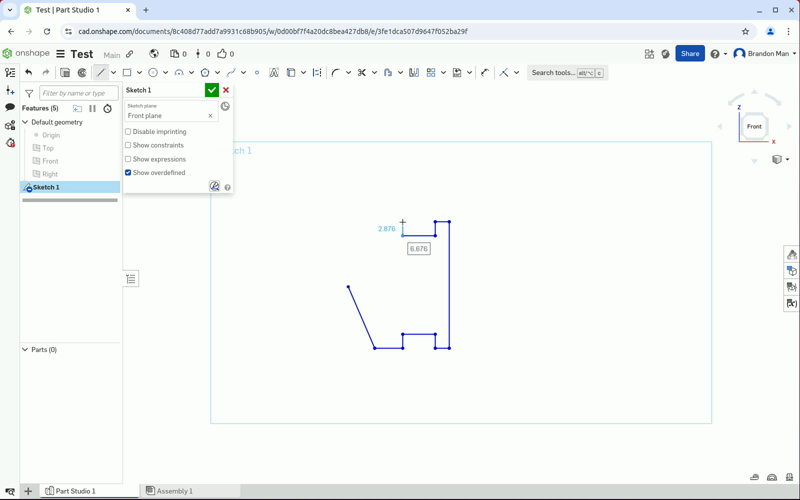
click(402, 221)
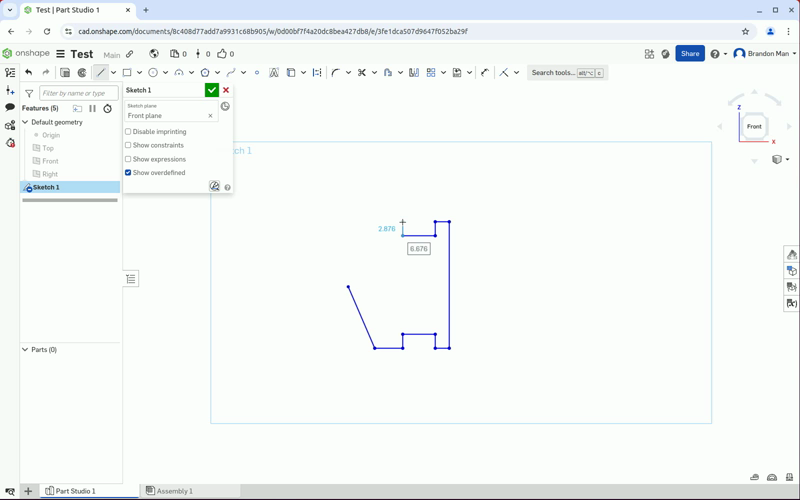
key_up(shift)
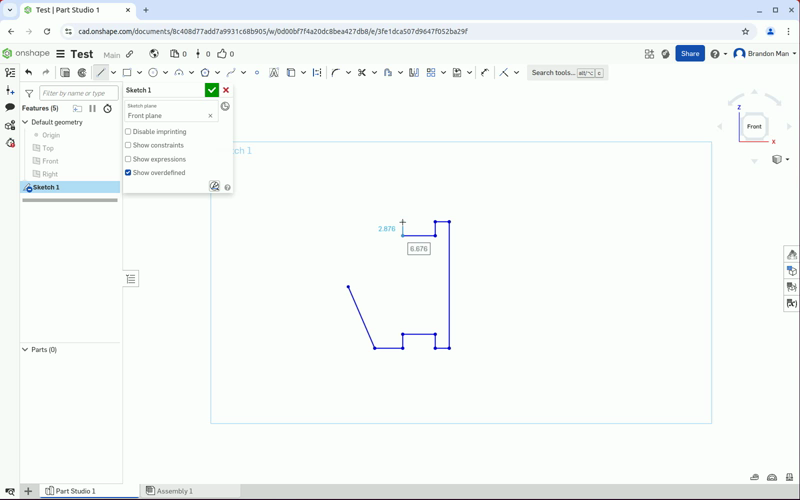
key_down(shift)
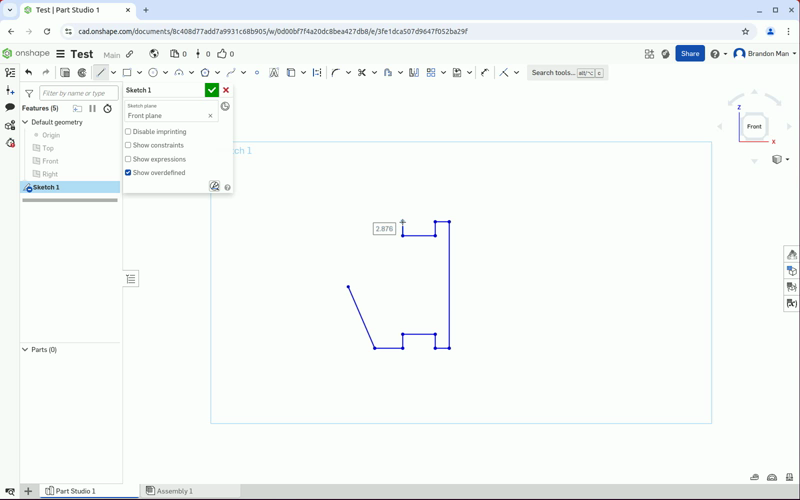
mouse_move(432, 221)
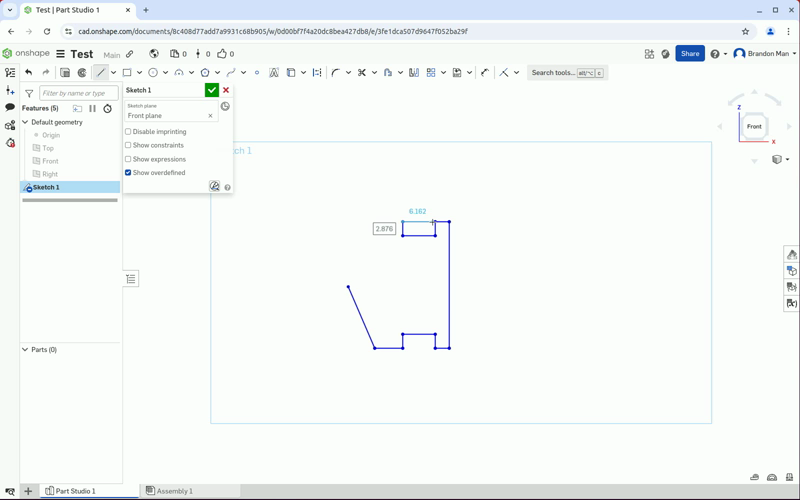
mouse_move(374, 224)
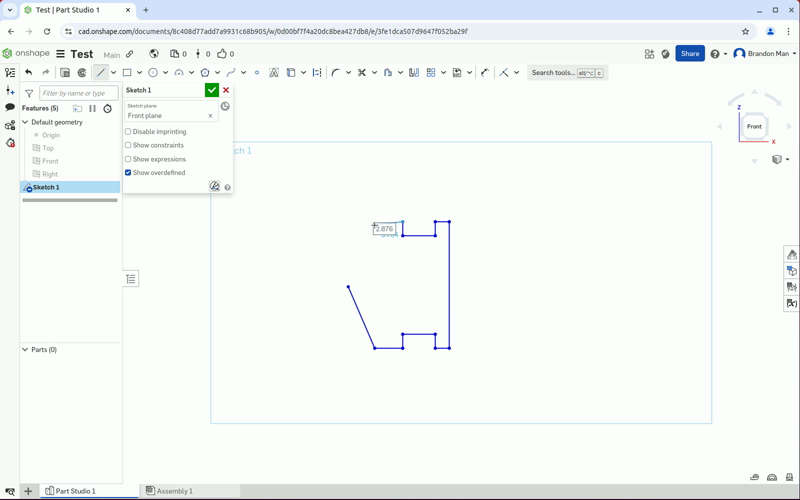
click(374, 224)
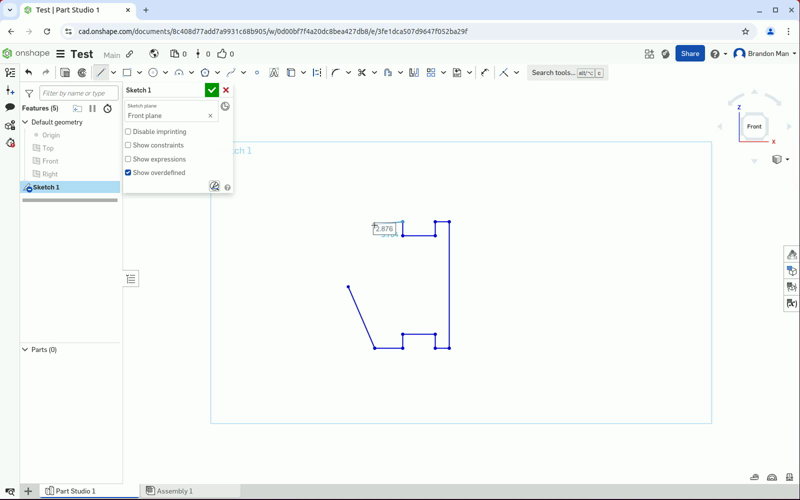
key_up(shift)
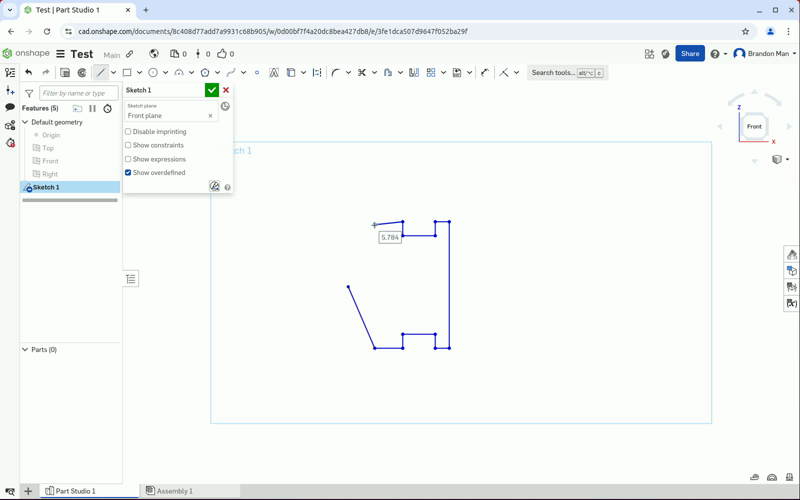
key_down(shift)
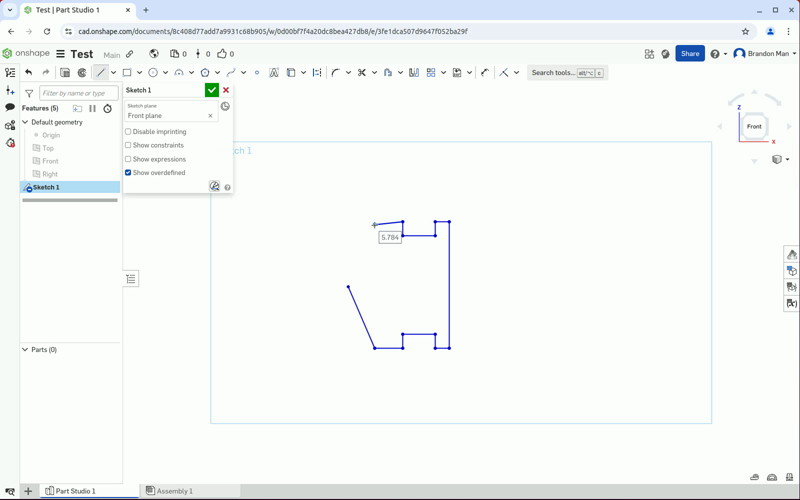
mouse_move(348, 286)
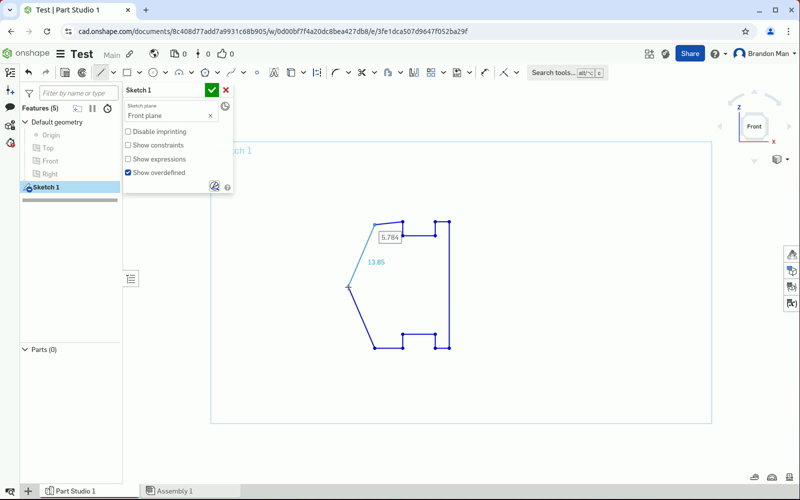
key_up(shift)
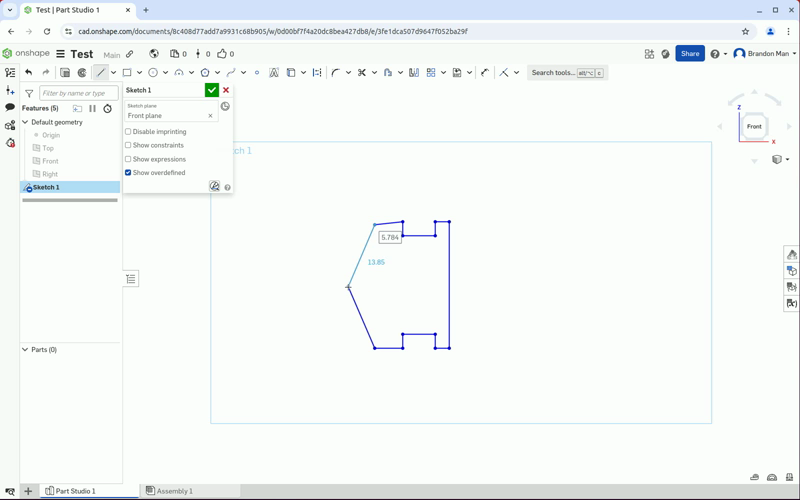
click(348, 286)
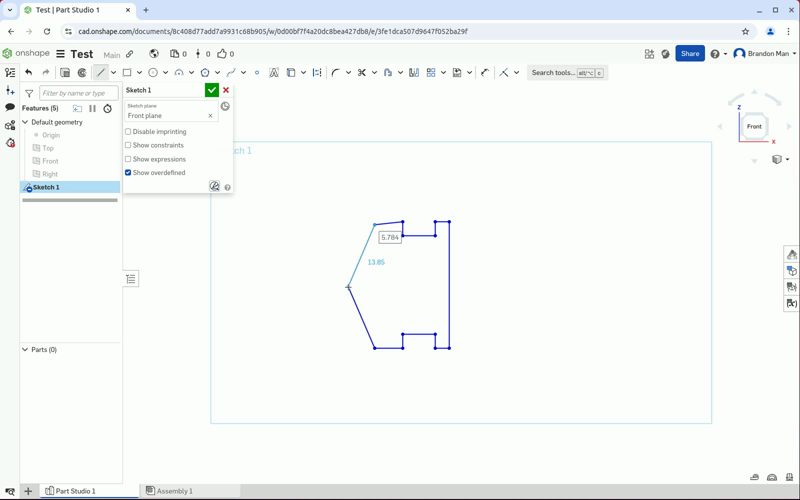
key(esc)
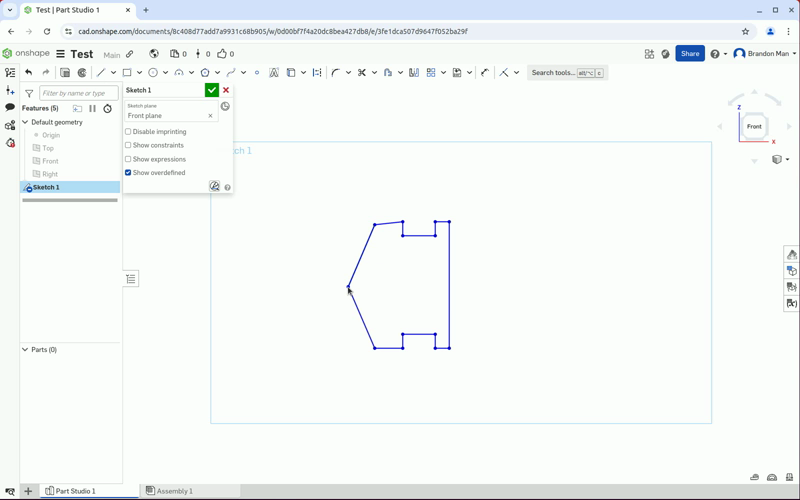
key(l)
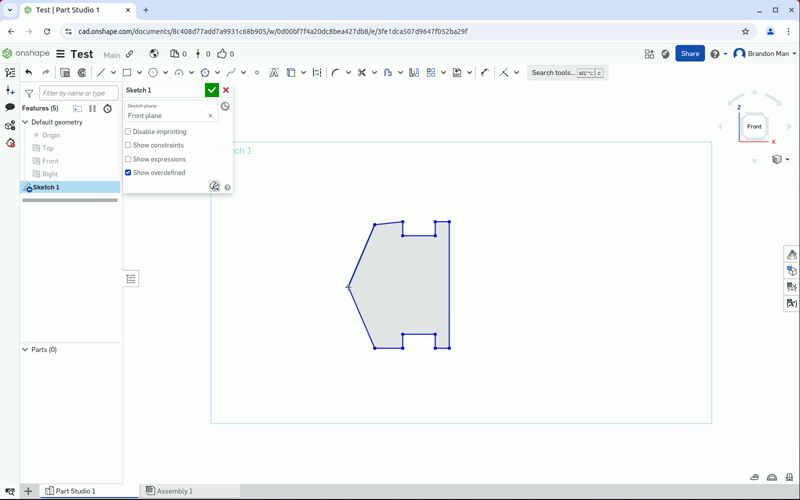
key_down(shift)
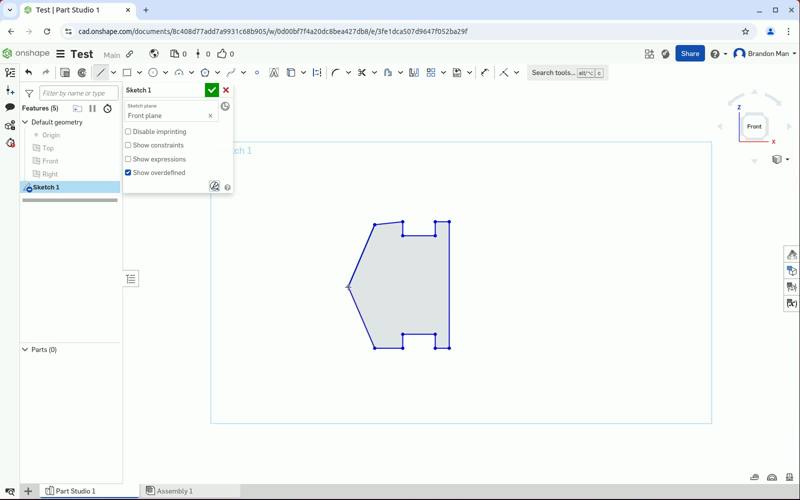
mouse_move(384, 302)
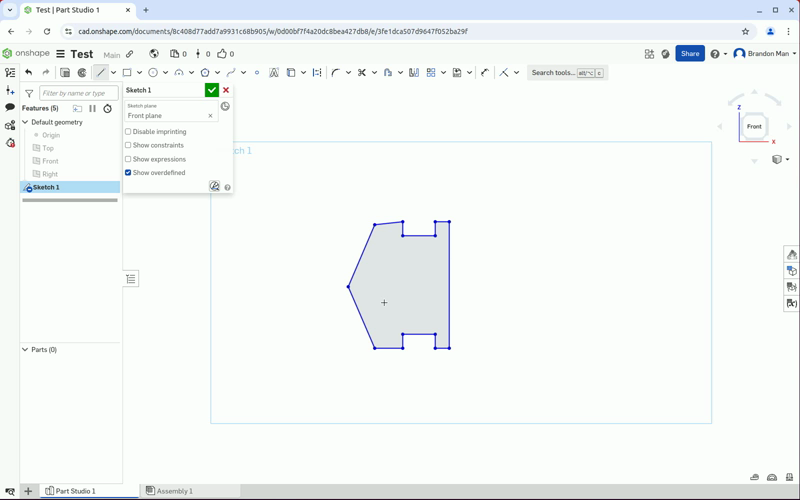
click(384, 302)
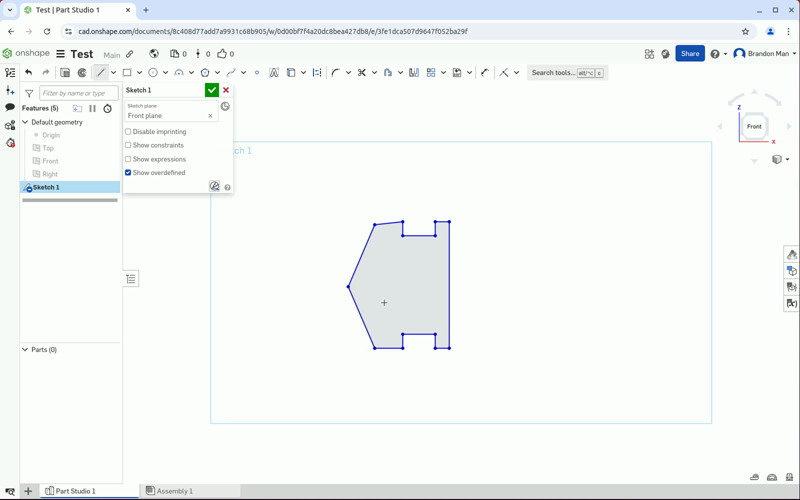
key_up(shift)
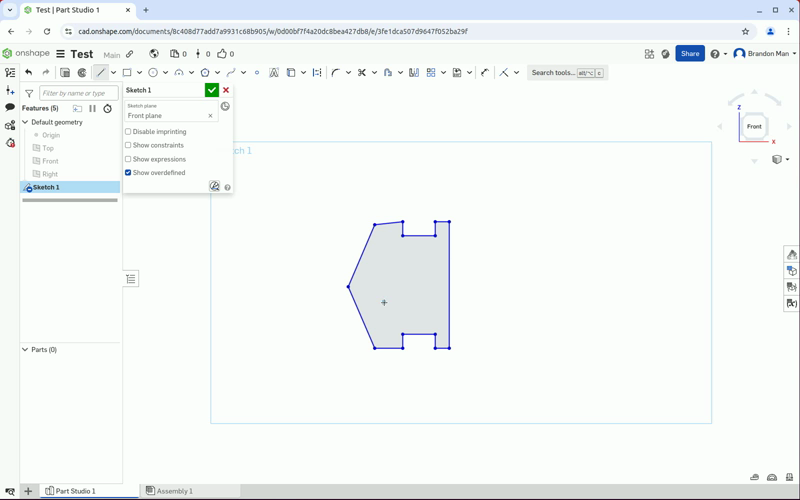
key_down(shift)
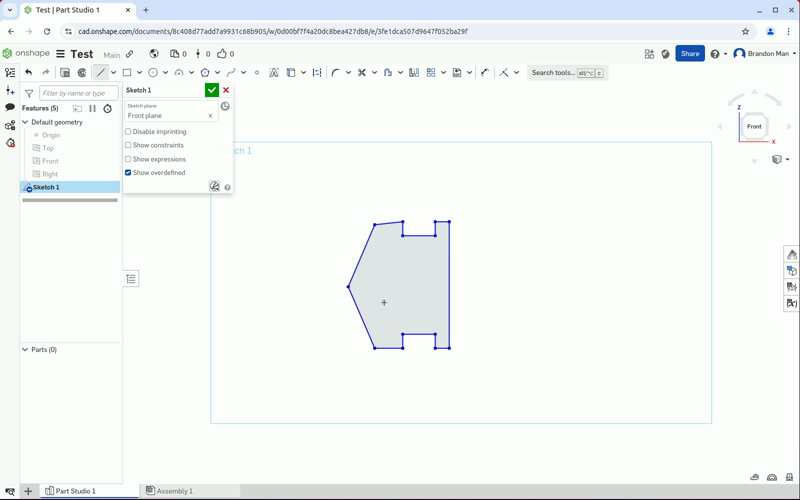
mouse_move(414, 302)
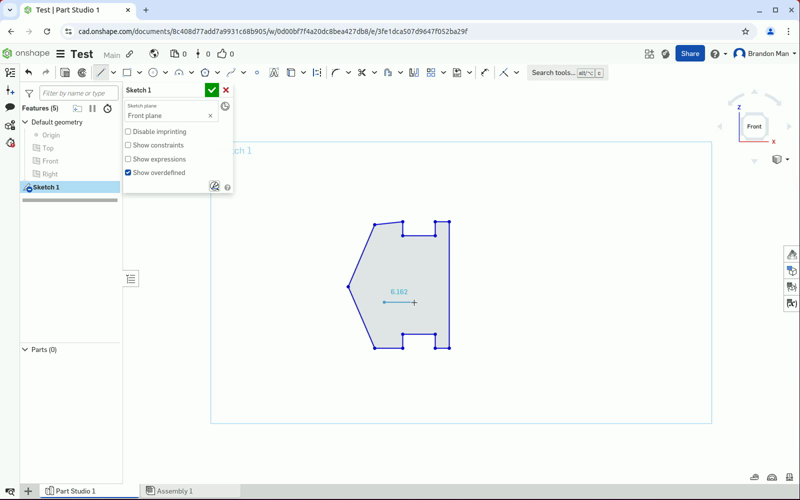
mouse_move(441, 302)
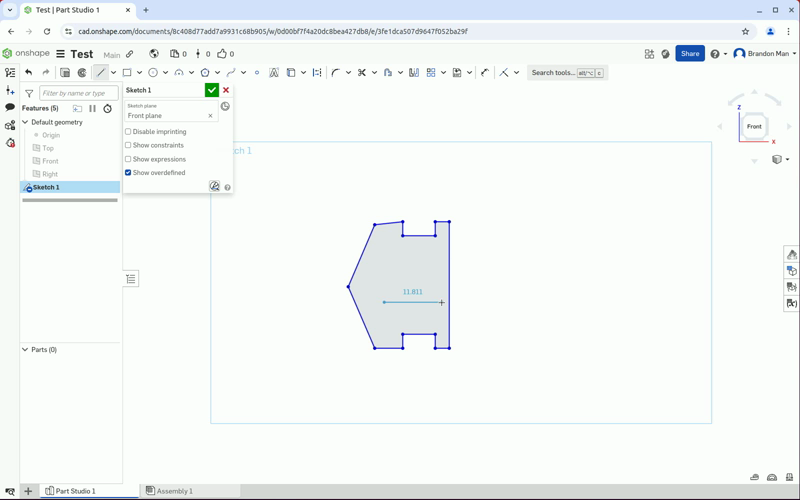
click(441, 302)
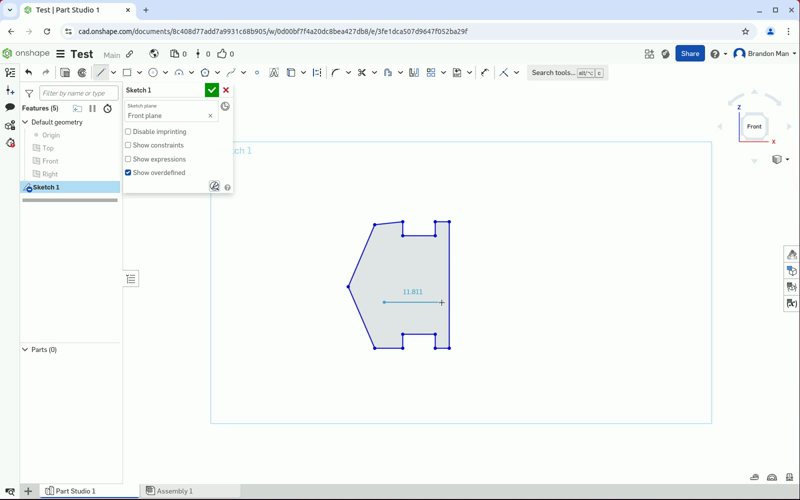
key_up(shift)
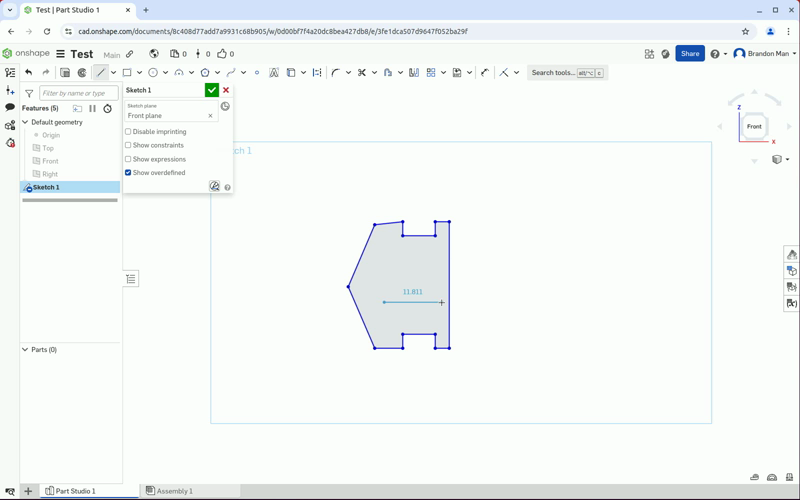
key_down(shift)
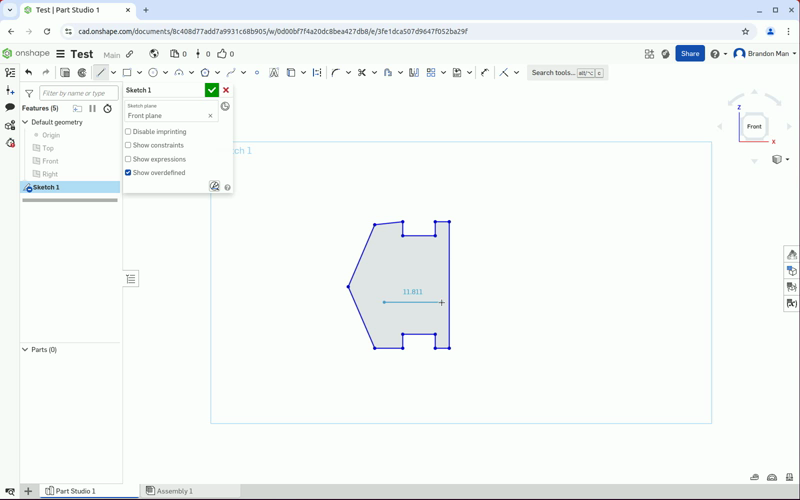
mouse_move(471, 302)
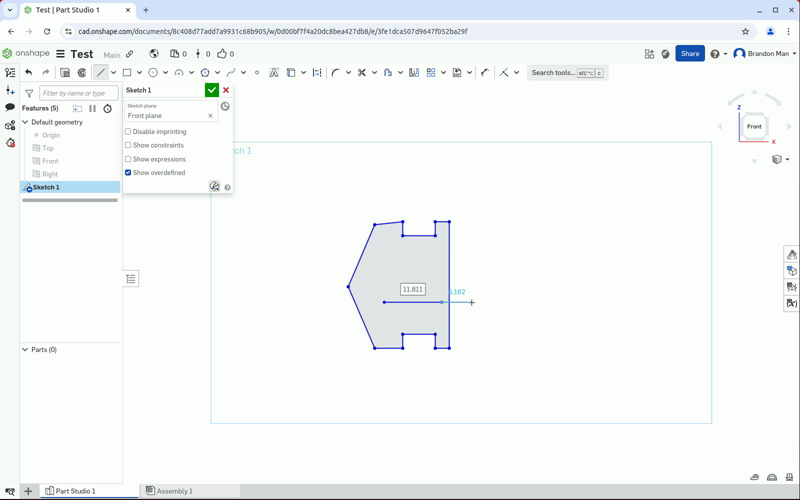
mouse_move(441, 261)
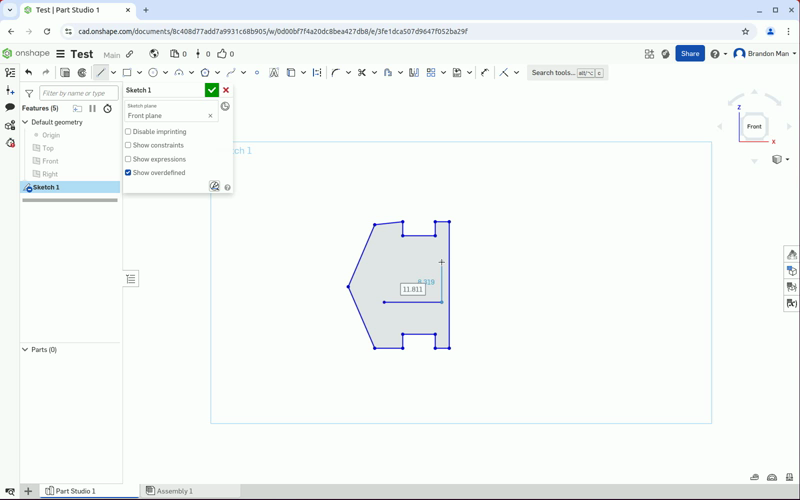
click(441, 261)
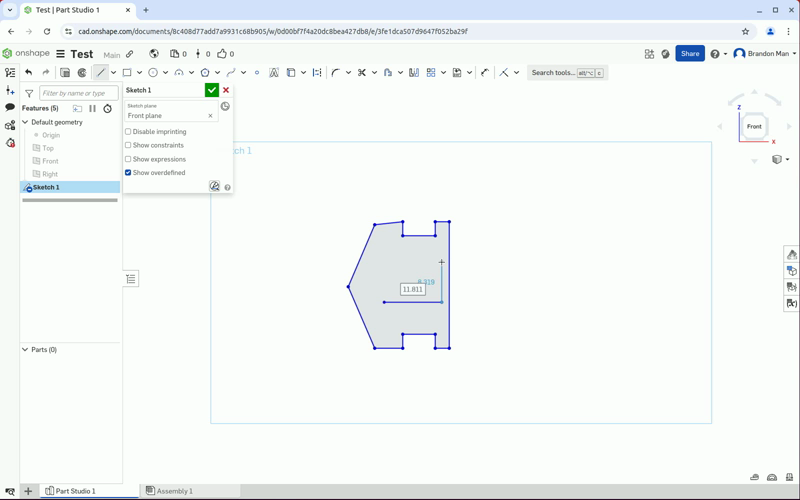
key_up(shift)
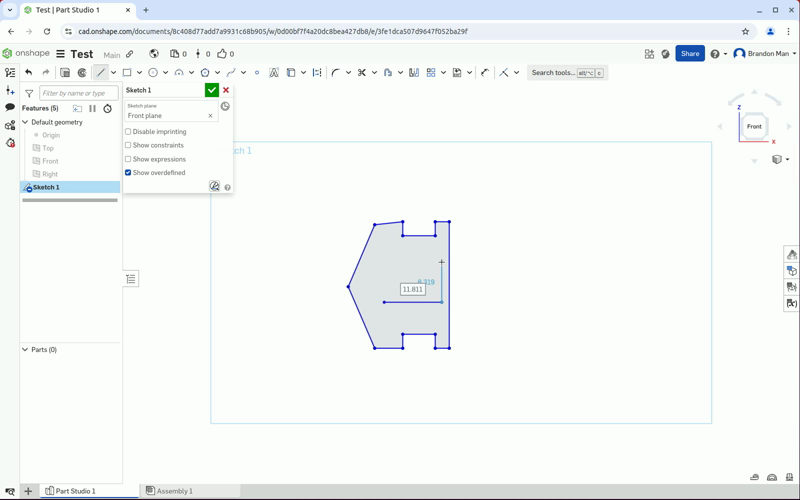
key_down(shift)
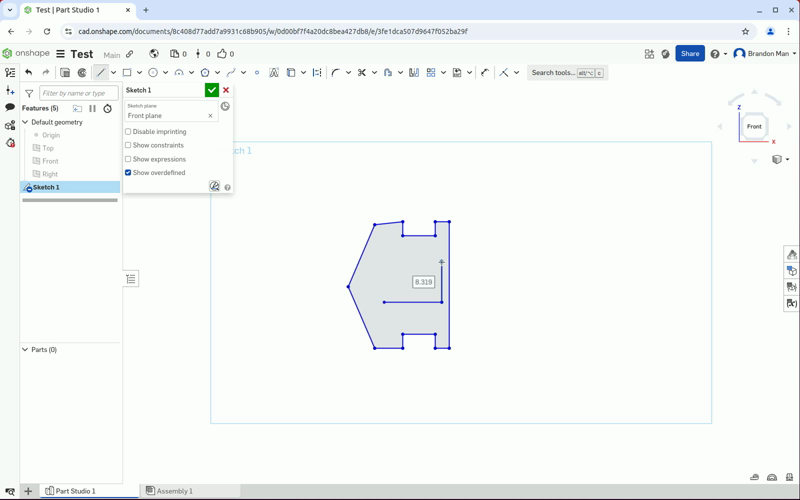
mouse_move(471, 261)
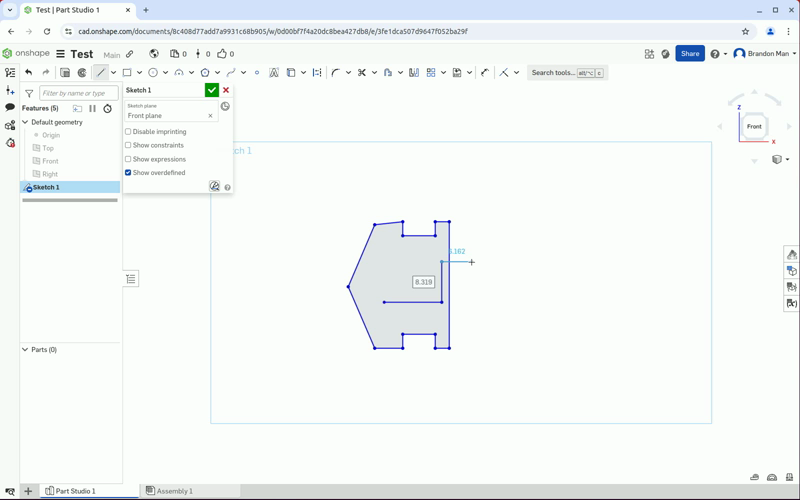
mouse_move(384, 261)
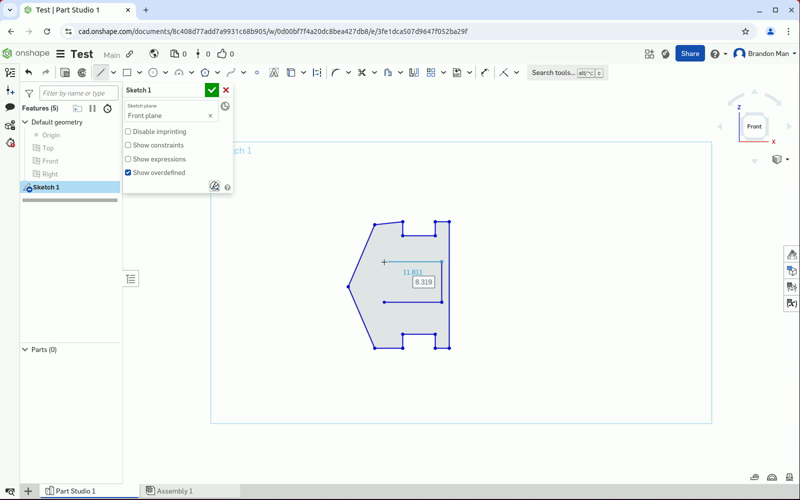
click(384, 261)
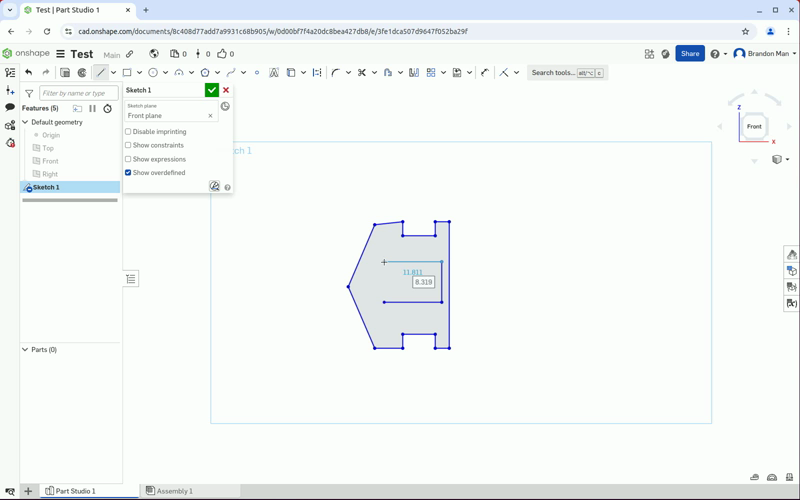
key_up(shift)
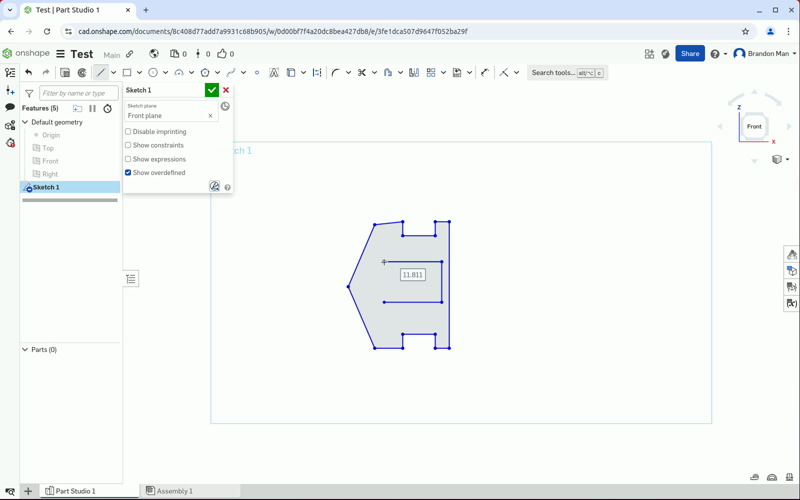
mouse_move(414, 261)
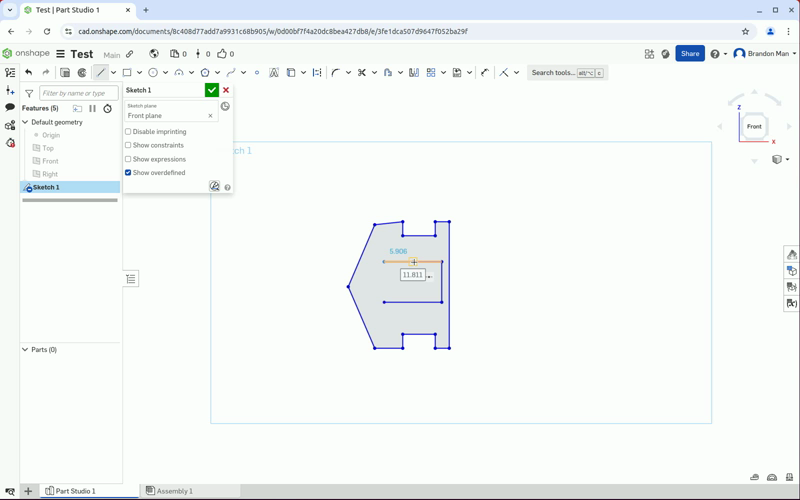
key_down(shift)
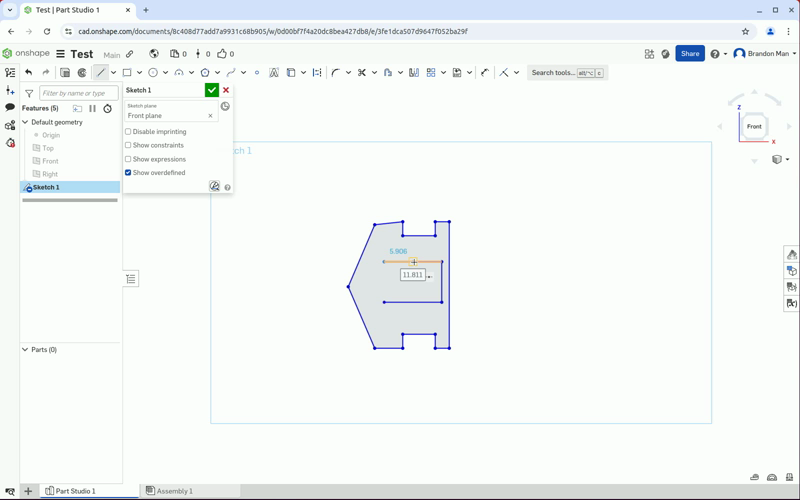
mouse_move(384, 302)
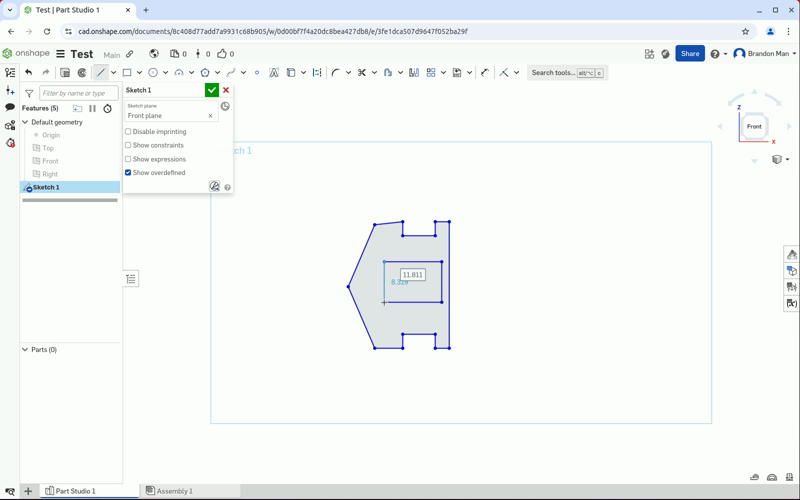
key_up(shift)
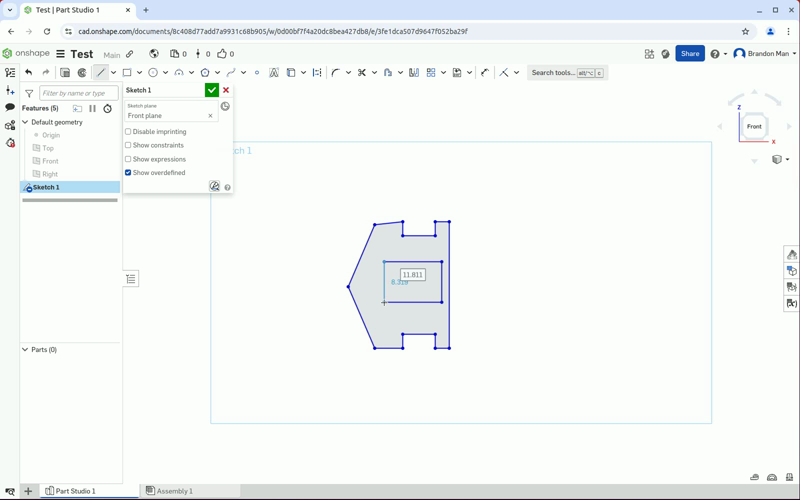
click(384, 302)
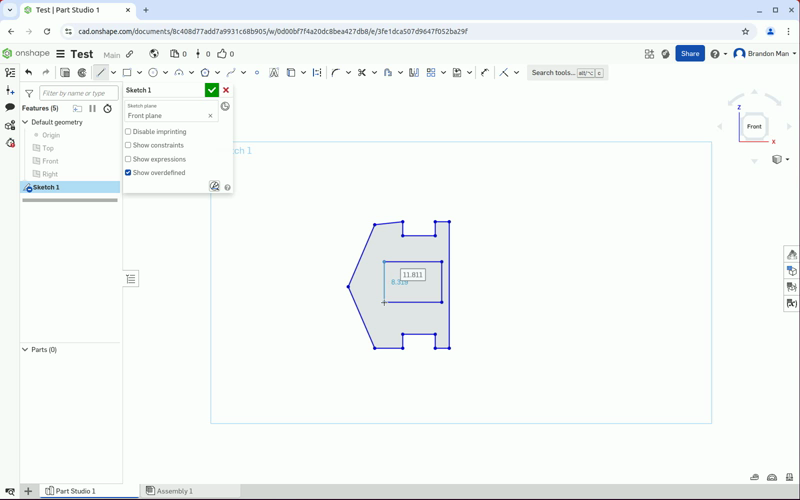
key(esc)
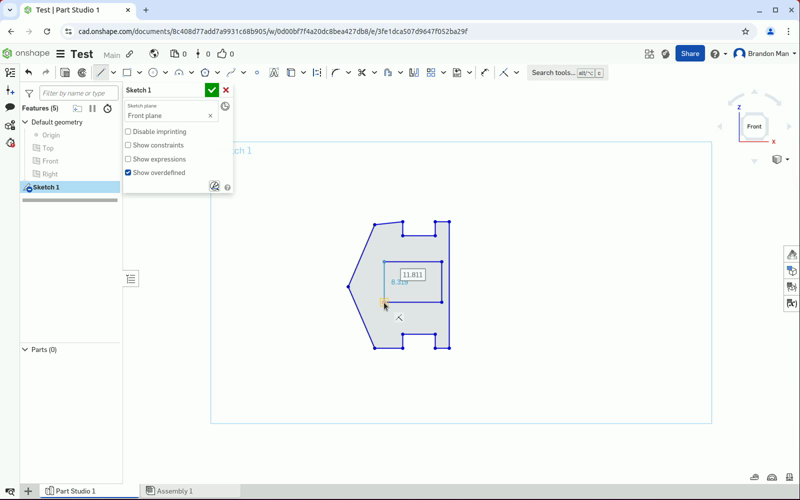
mouse_move(375, 272)
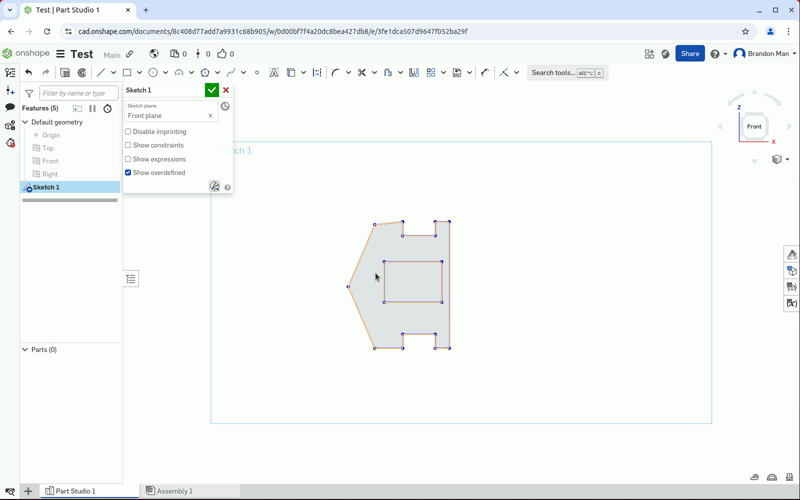
click(375, 272)
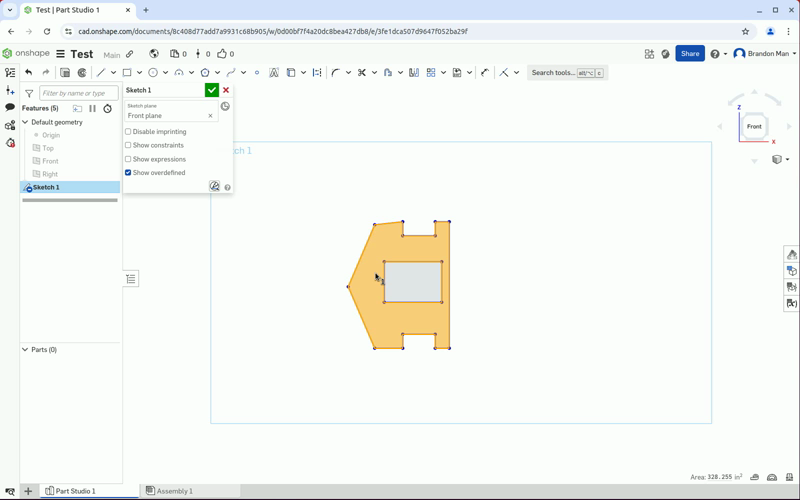
mouse_move(73, 352)
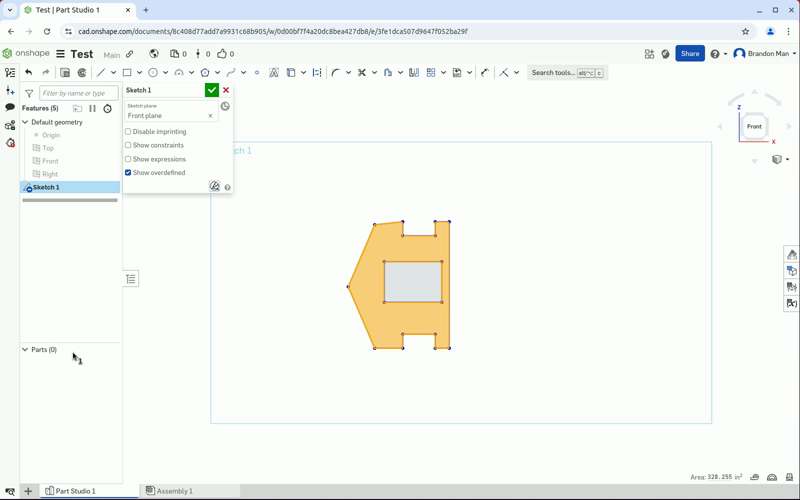
key(shift+y)
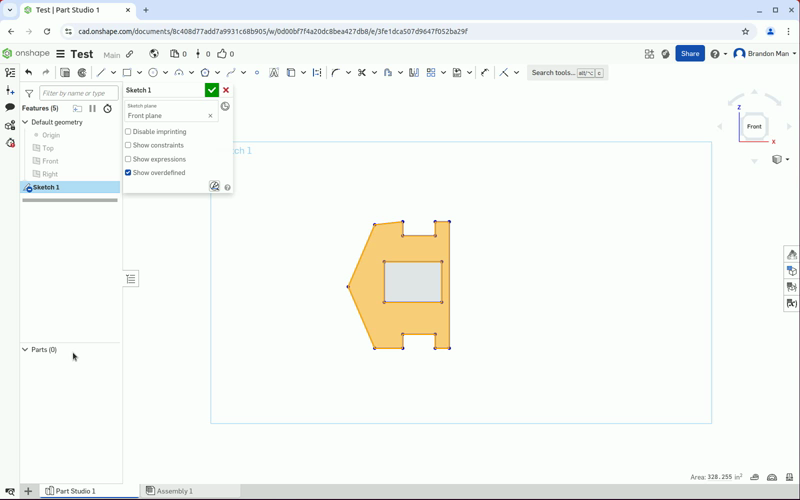
key(shift+e)
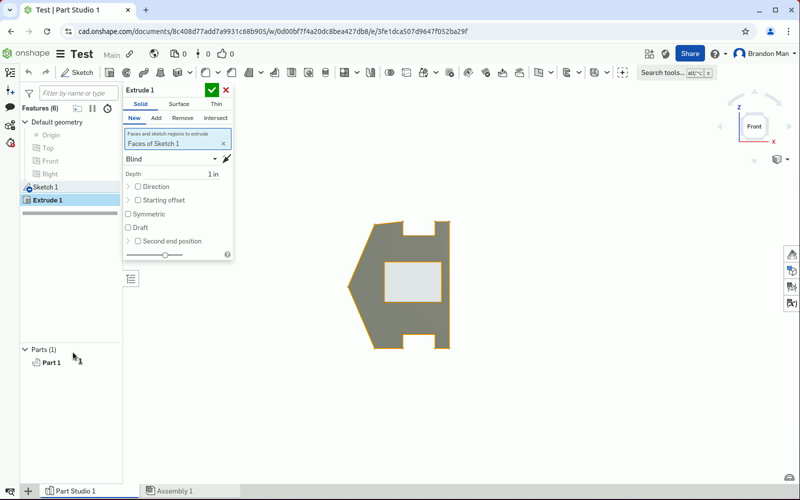
mouse_move(143, 106)
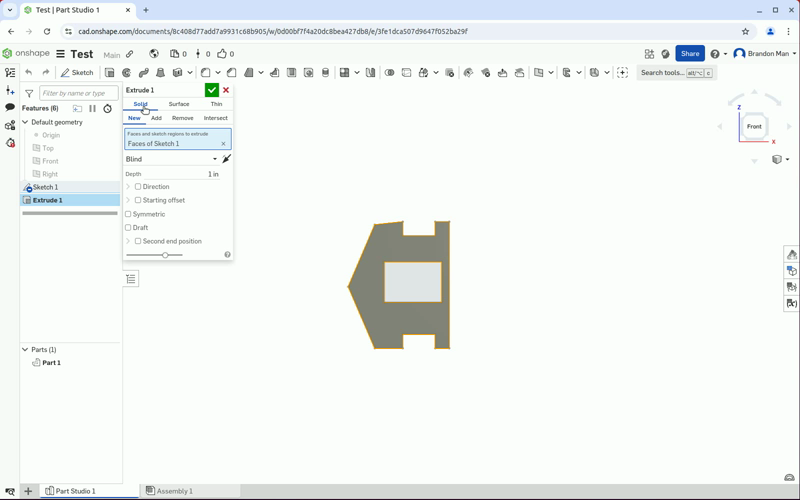
click(143, 106)
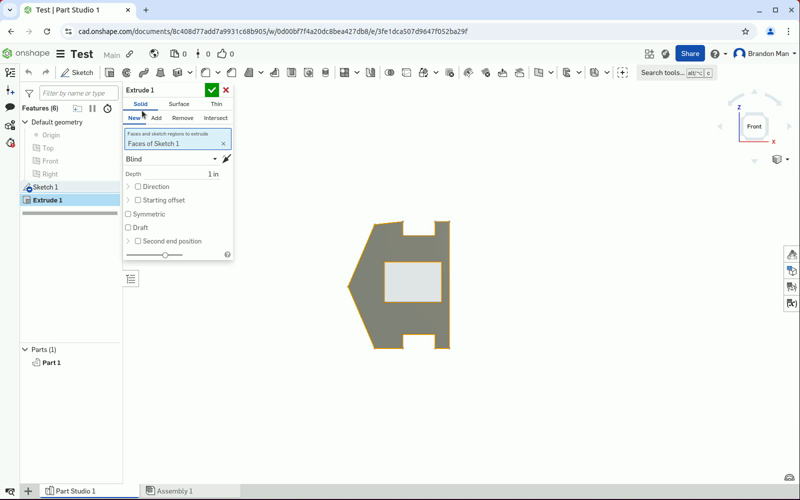
mouse_move(137, 120)
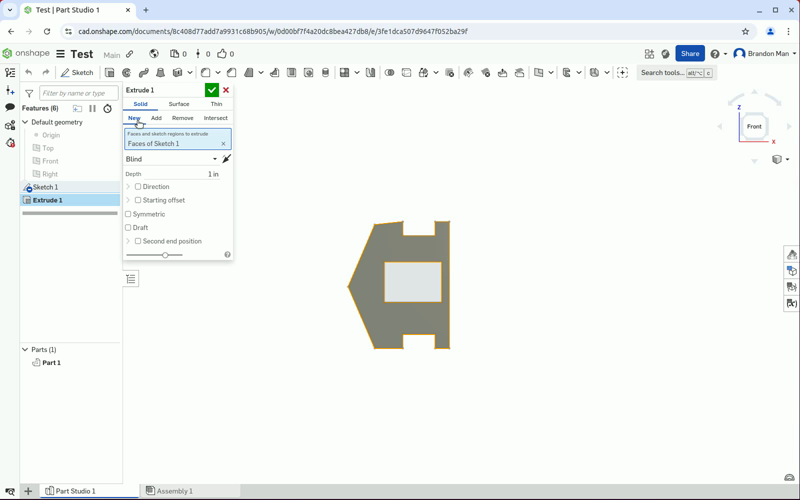
click(137, 120)
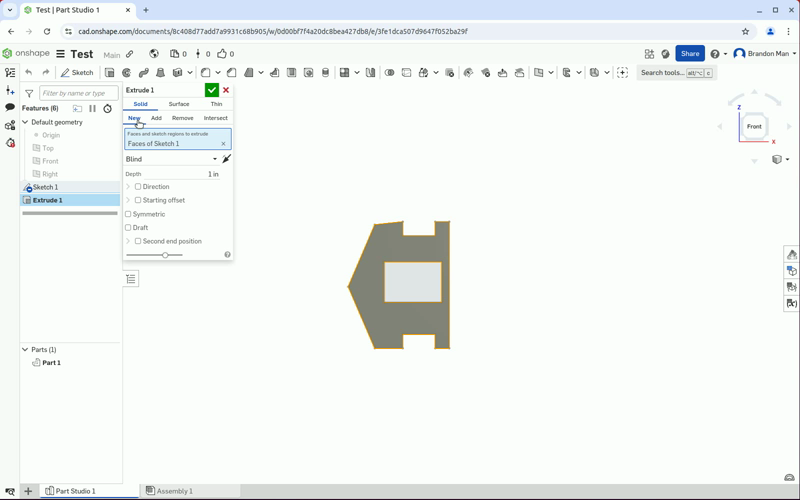
key(tab, 4)
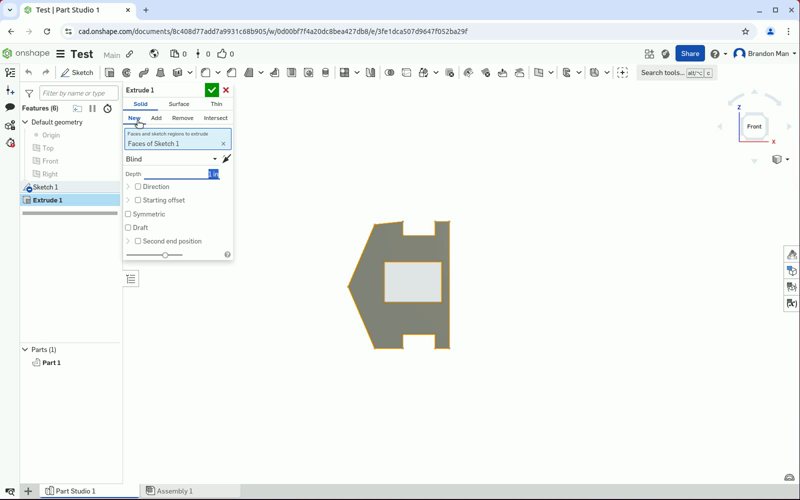
text(5.536)
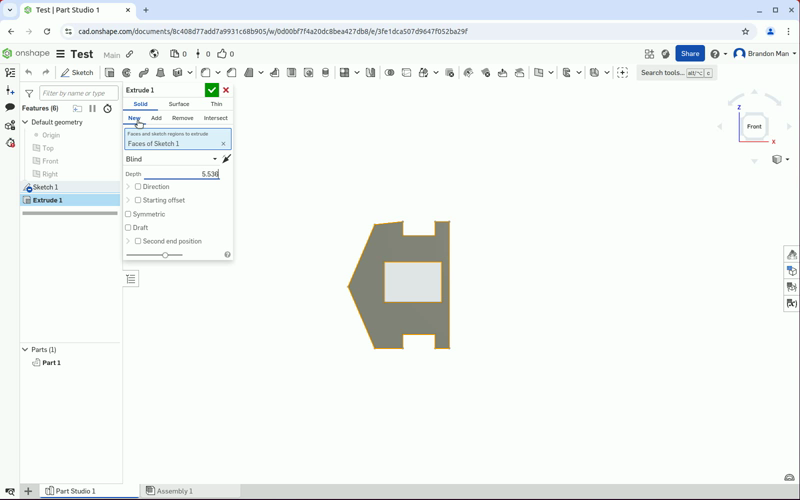
key(enter)
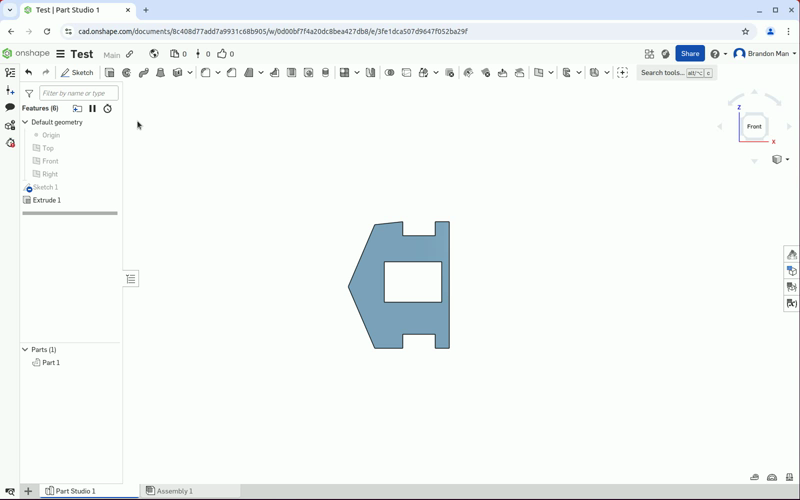
key(shift+h)
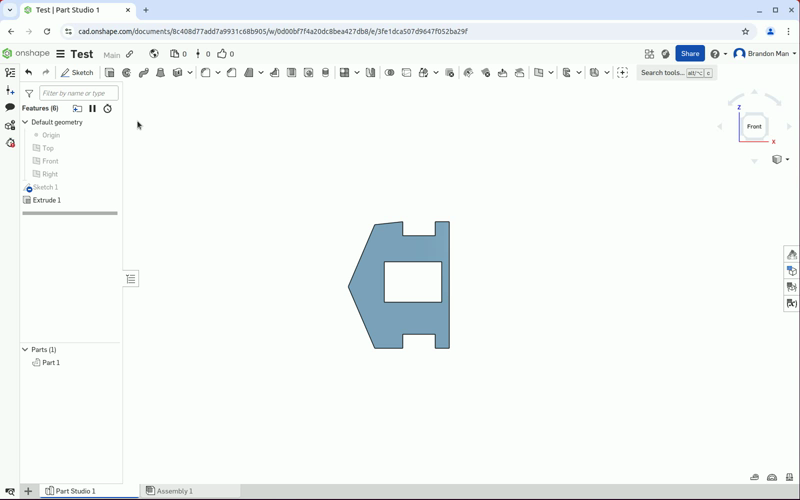
key(shift+h)
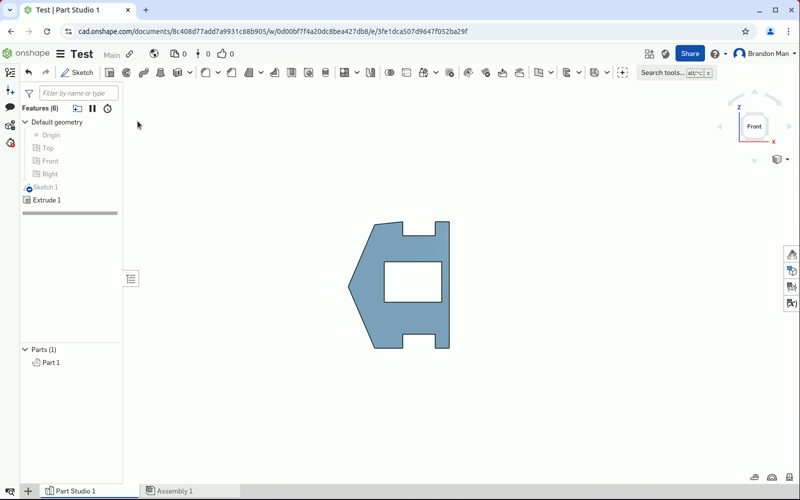
mouse_move(73, 189)
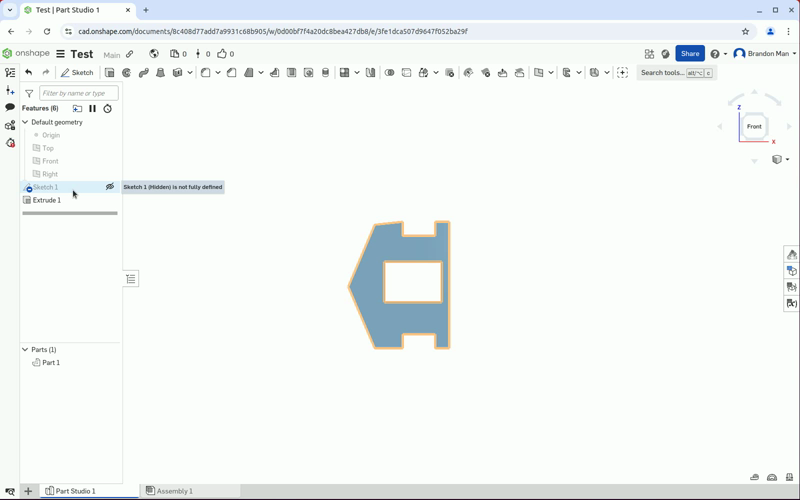
click(73, 189)
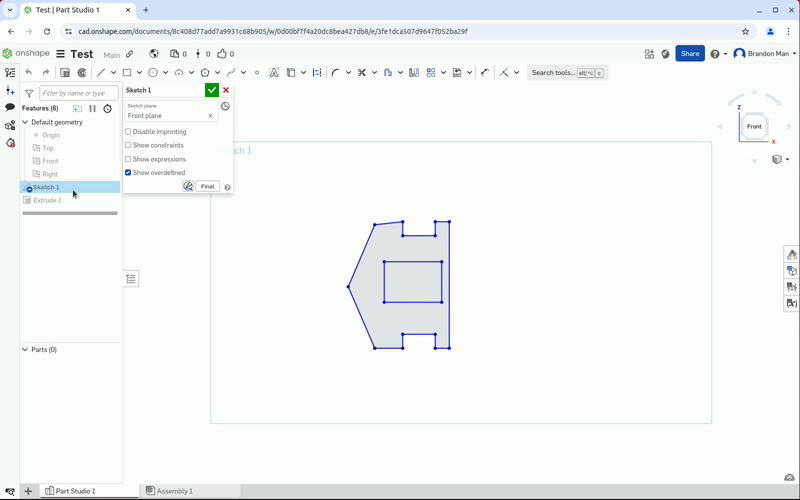
mouse_move(229, 92)
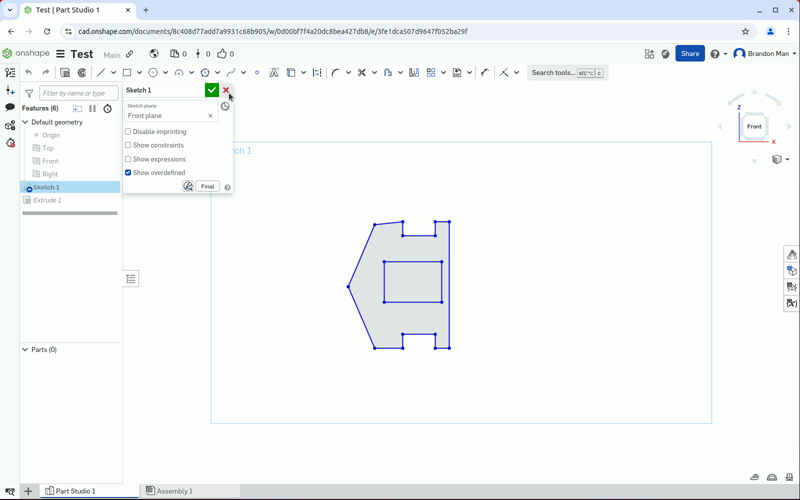
click(229, 92)
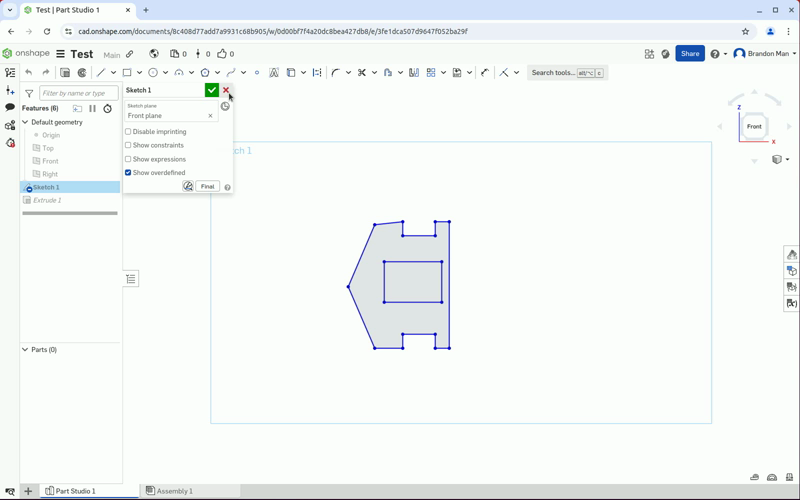
key(shift+s)
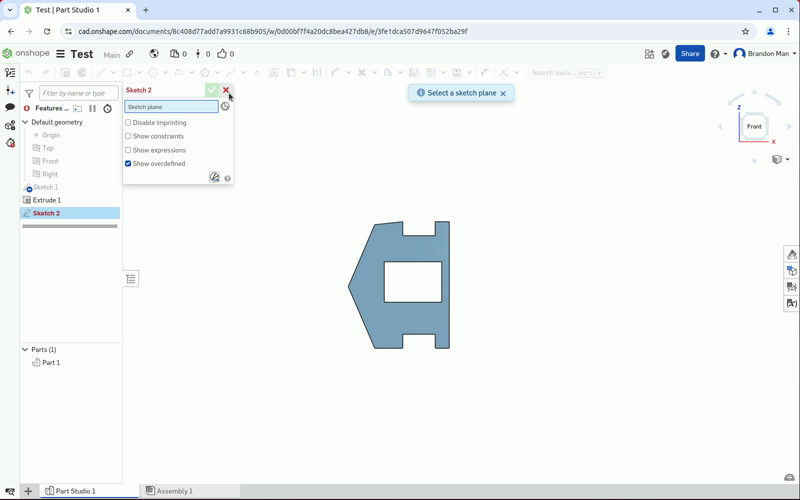
mouse_move(73, 163)
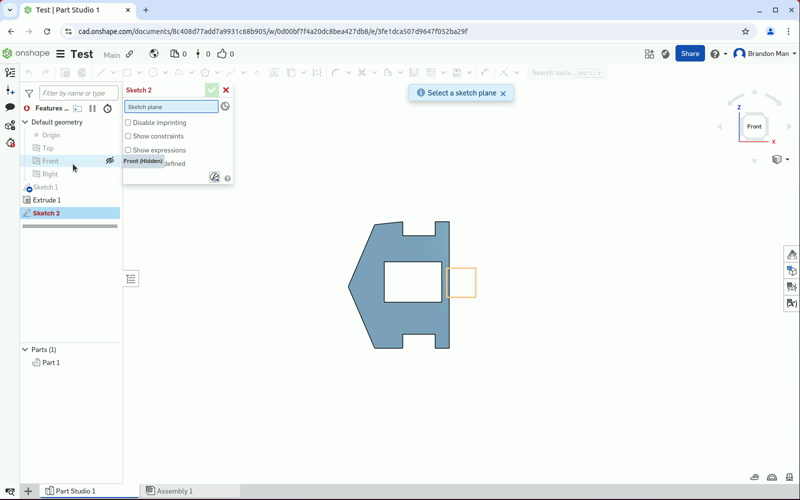
click(73, 163)
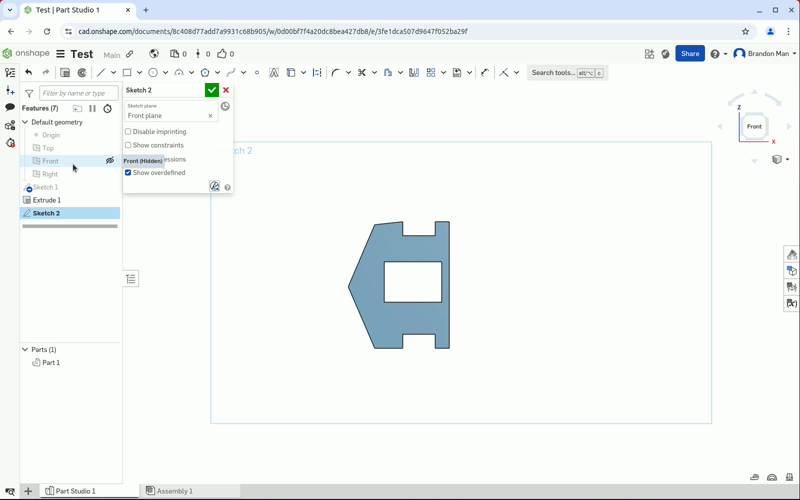
mouse_move(73, 352)
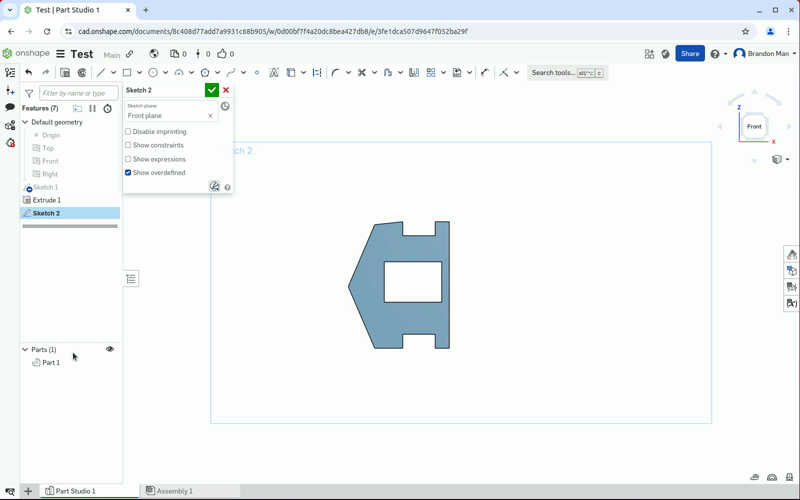
key(y)
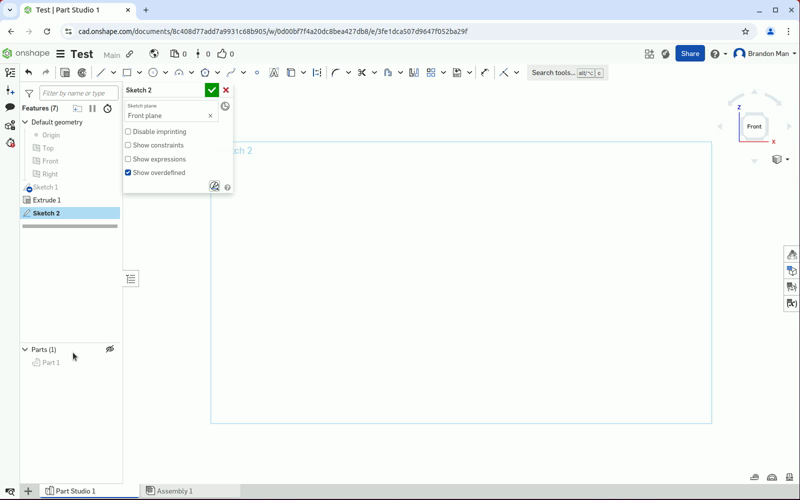
key(l)
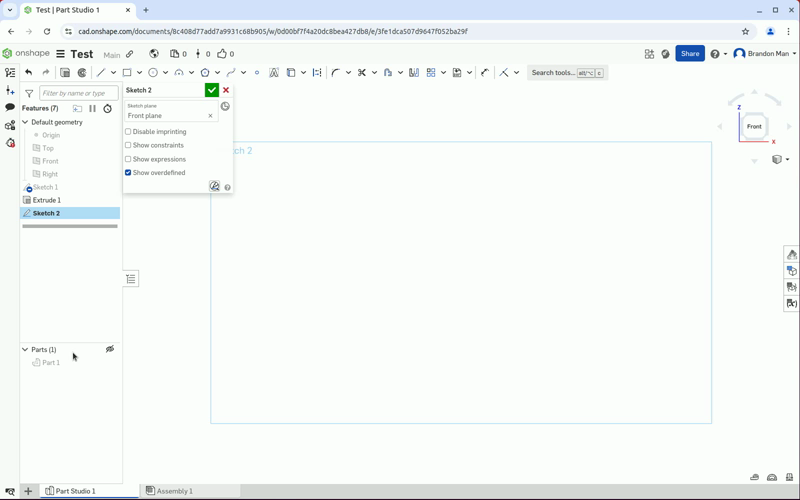
key_down(shift)
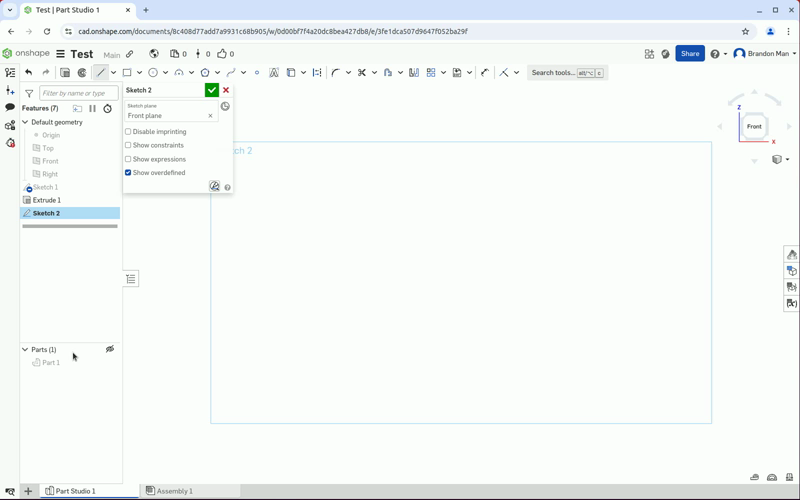
mouse_move(449, 348)
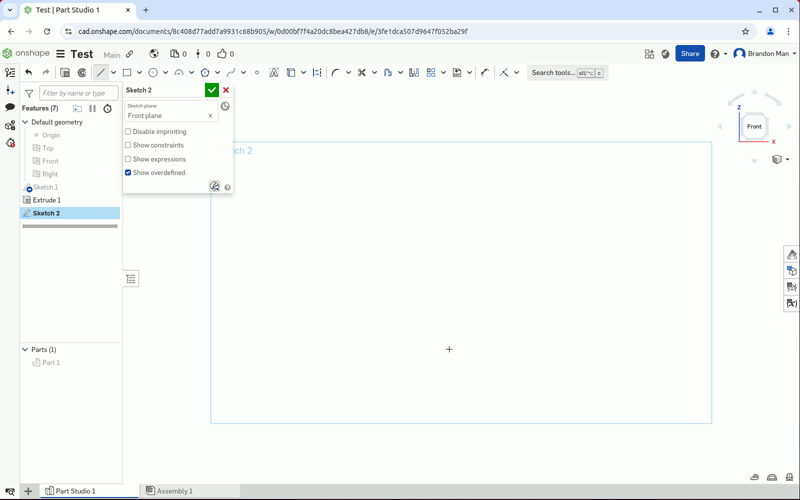
click(449, 348)
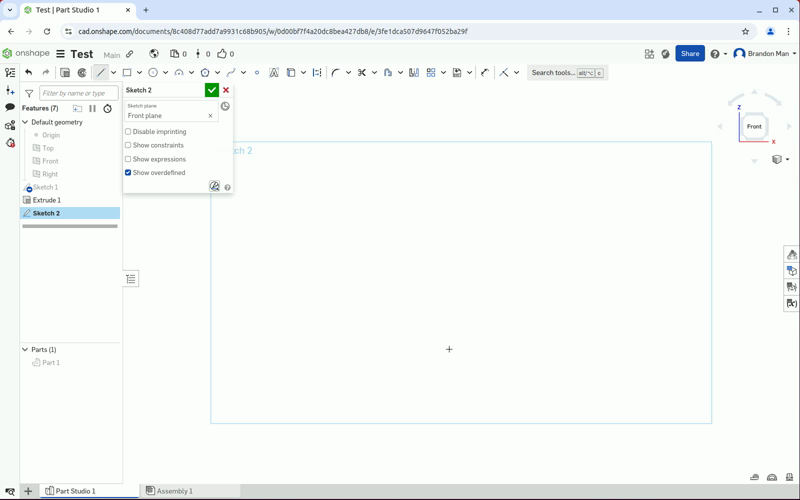
key_up(shift)
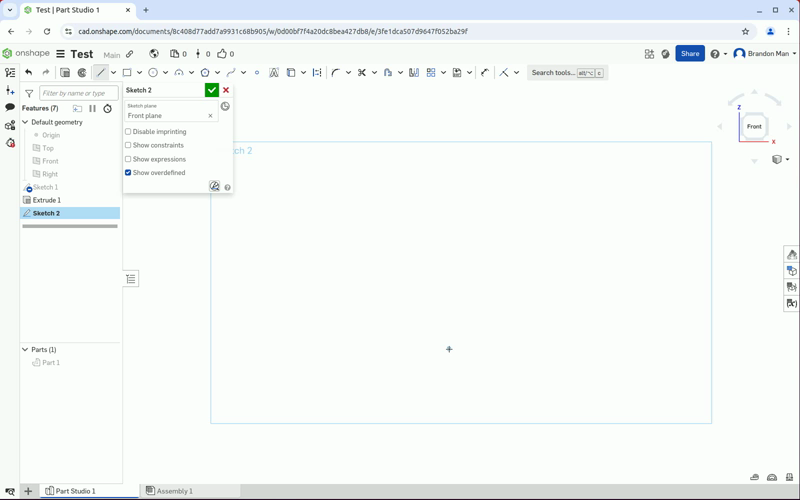
key_down(shift)
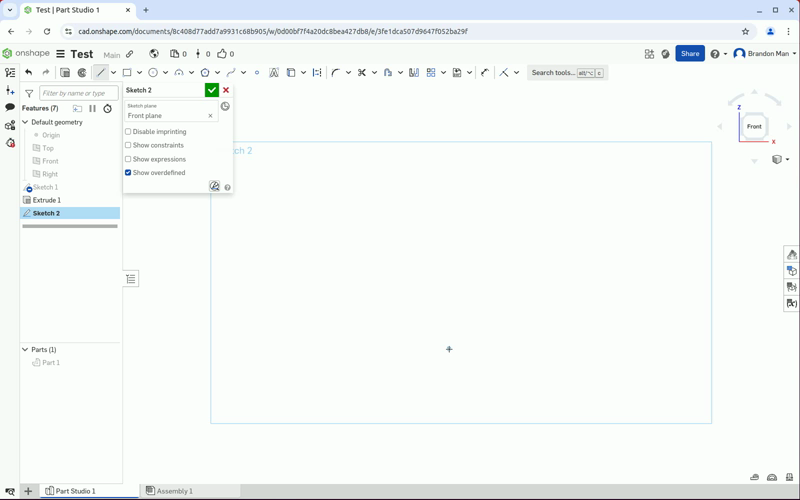
mouse_move(479, 348)
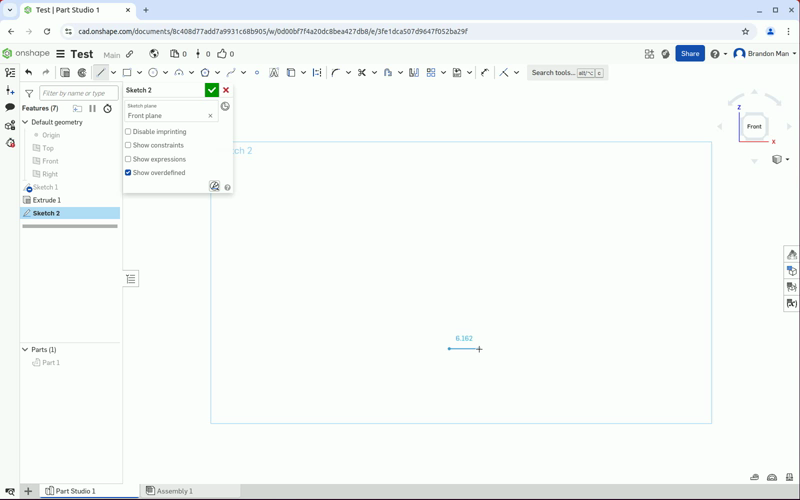
mouse_move(462, 348)
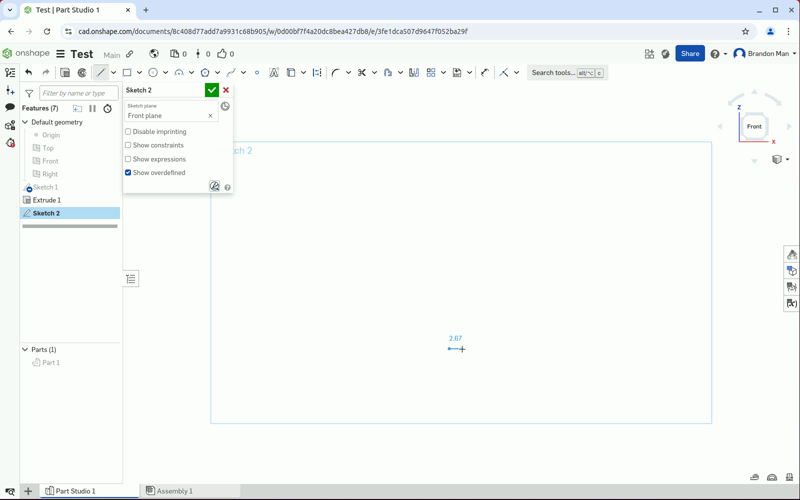
click(462, 348)
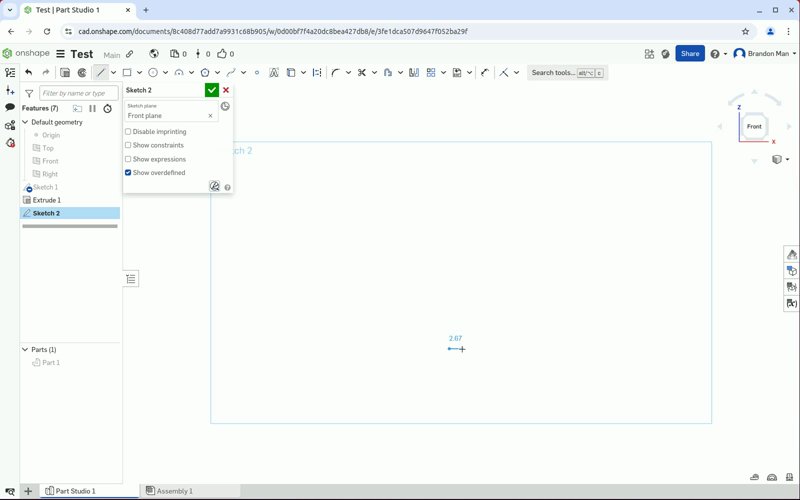
key_up(shift)
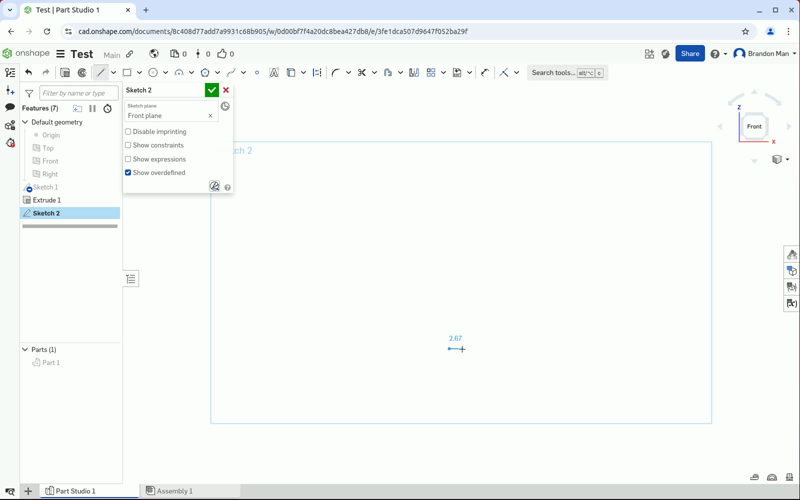
key_down(shift)
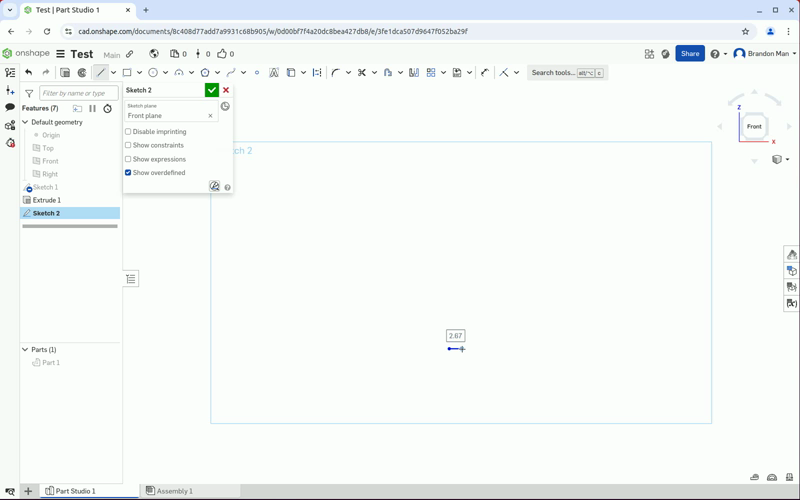
mouse_move(492, 348)
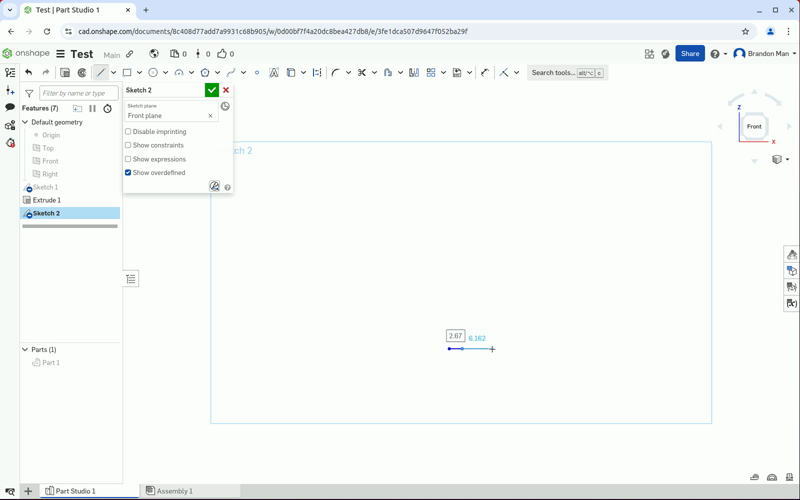
mouse_move(462, 335)
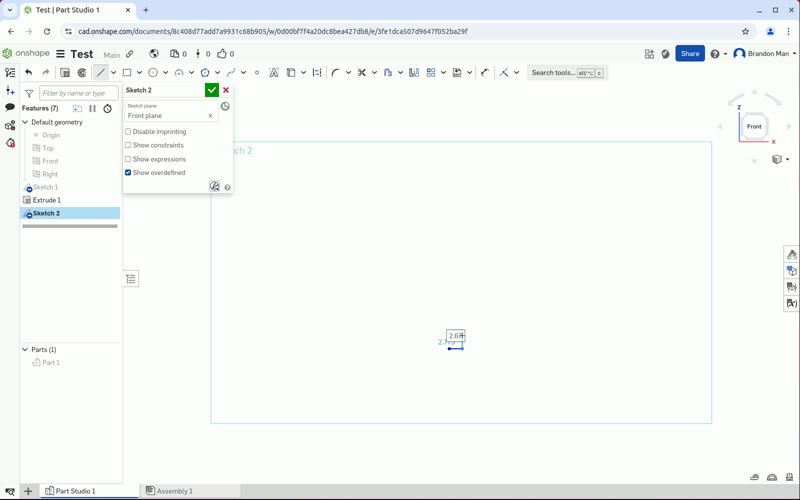
click(462, 335)
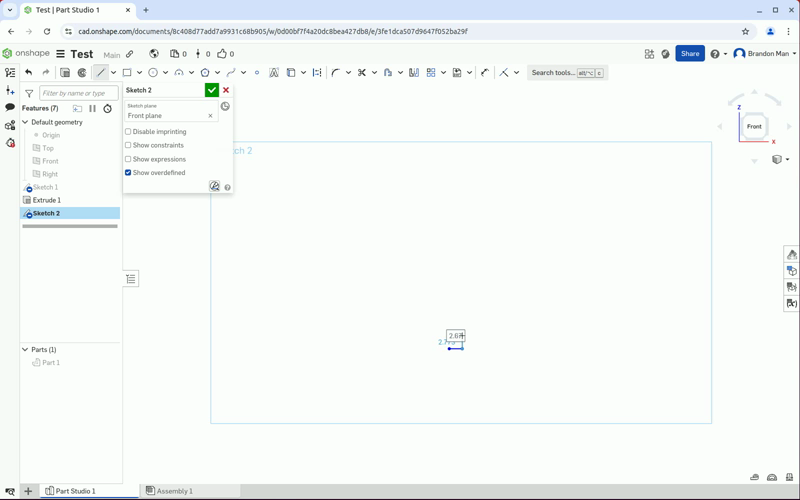
key_up(shift)
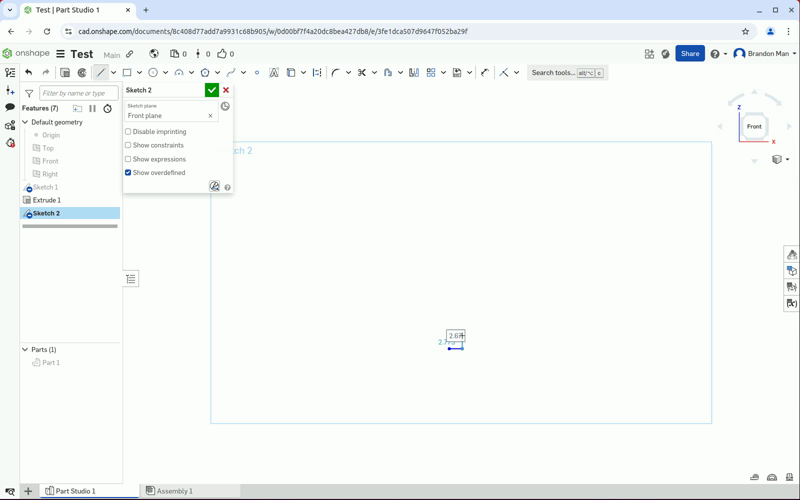
key_down(shift)
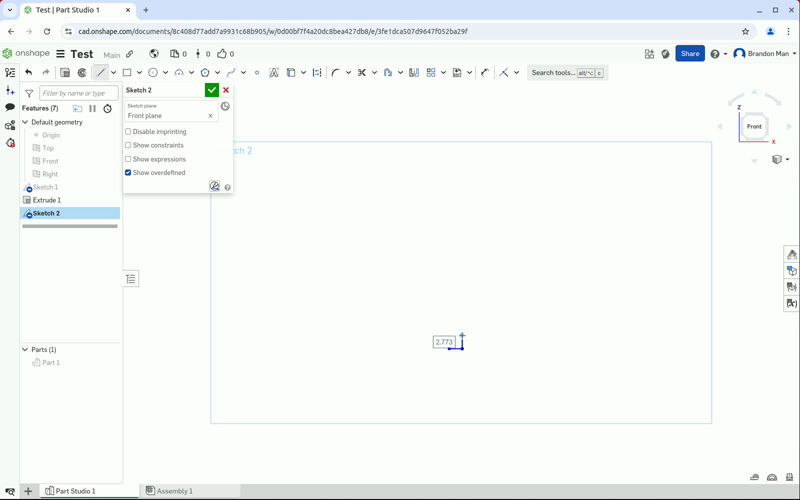
mouse_move(492, 335)
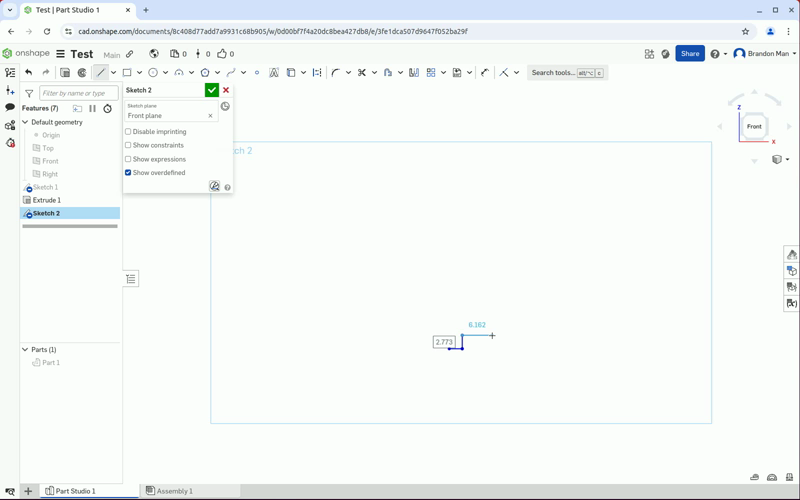
mouse_move(495, 335)
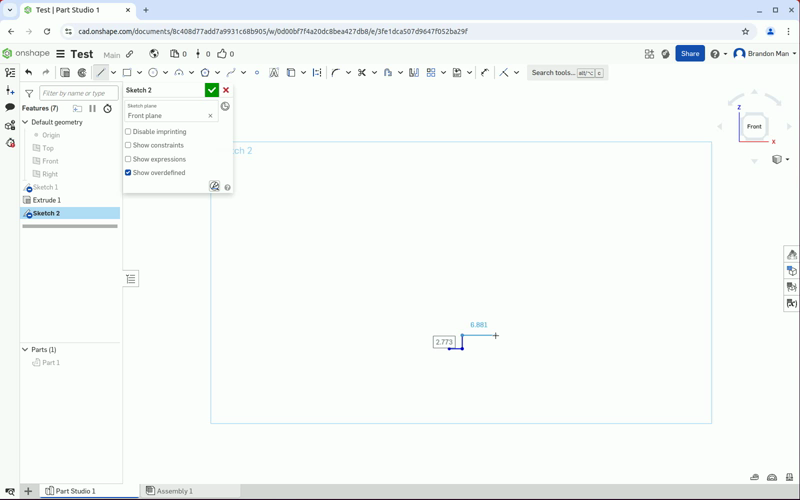
click(495, 335)
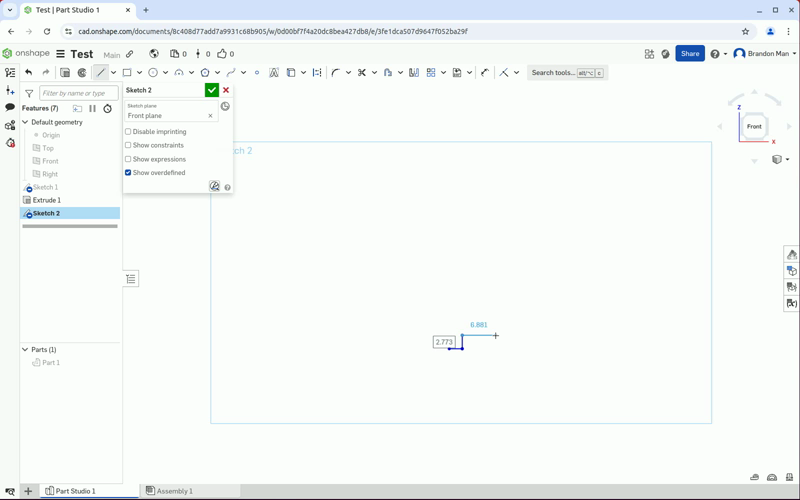
key_up(shift)
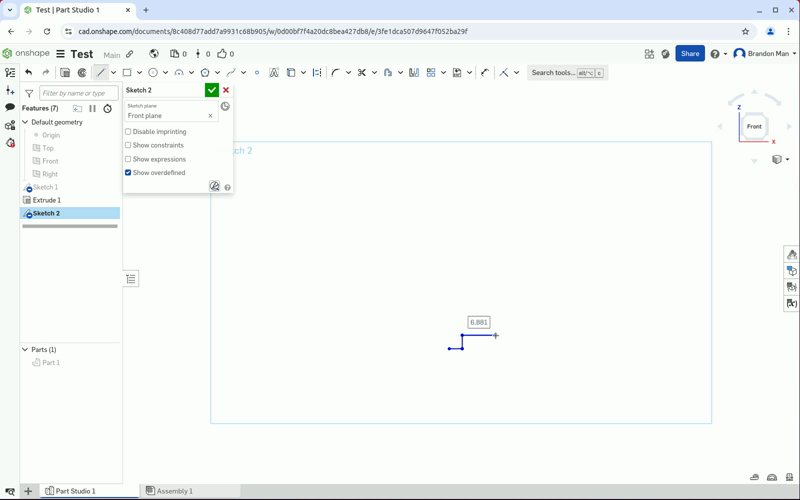
key_down(shift)
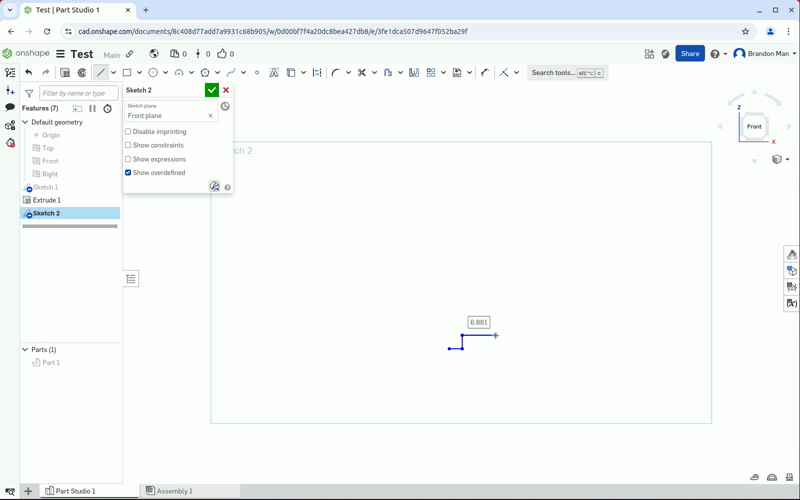
mouse_move(525, 335)
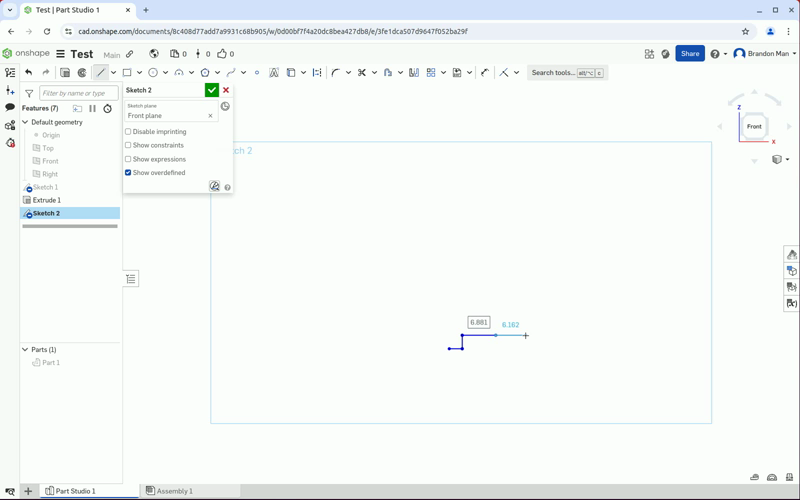
mouse_move(495, 348)
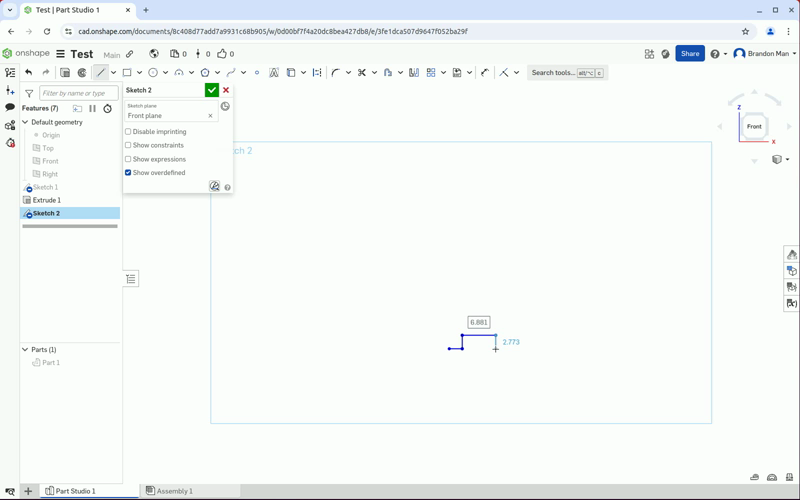
click(495, 348)
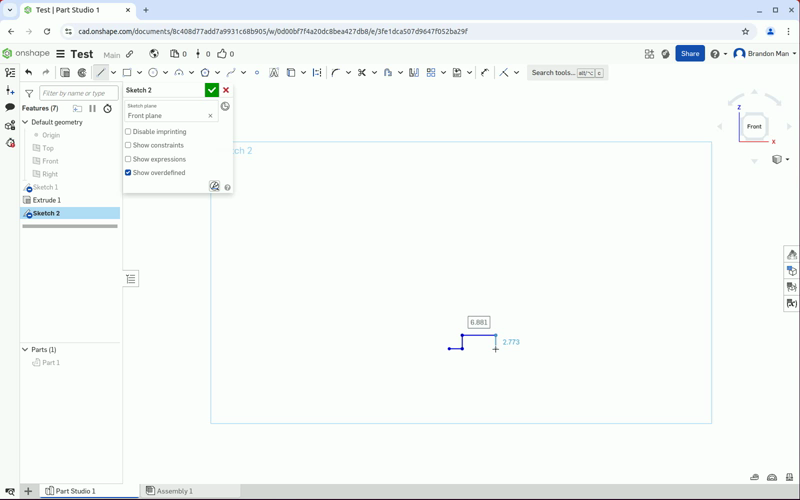
key_up(shift)
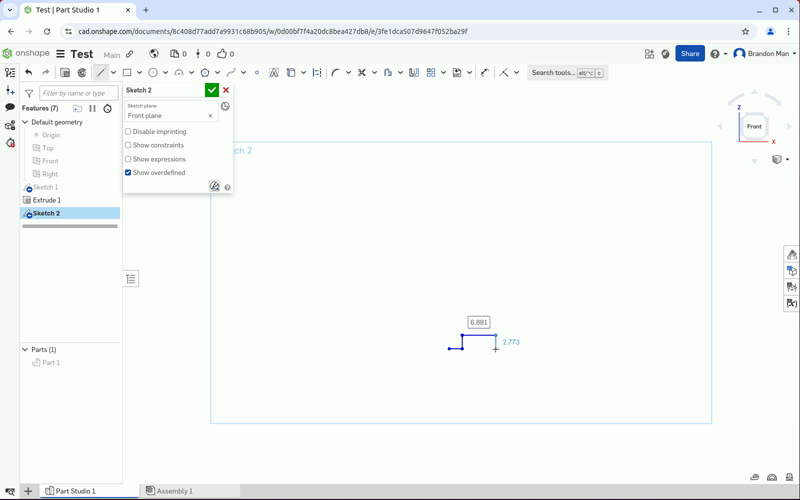
key_down(shift)
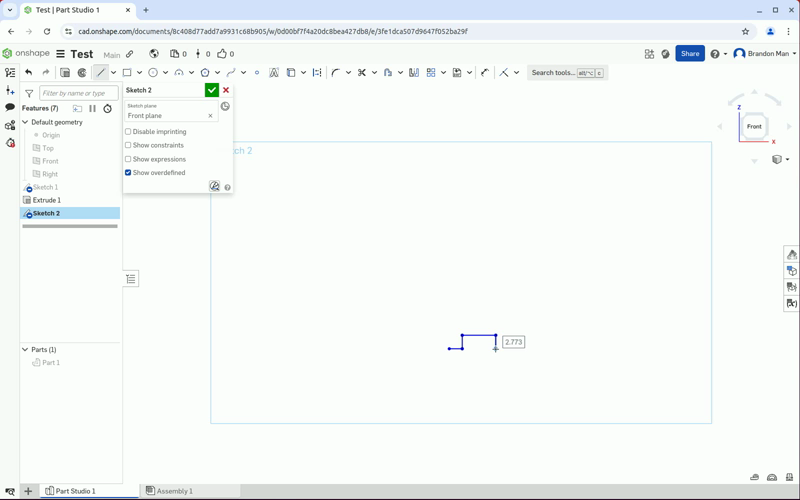
mouse_move(525, 348)
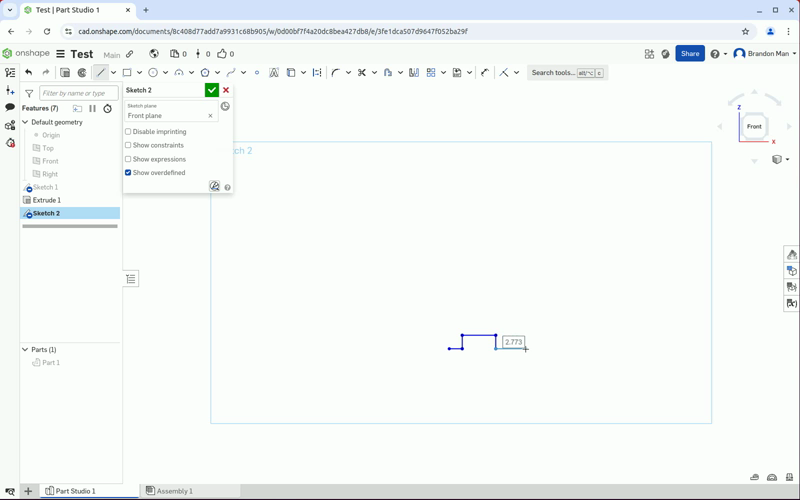
mouse_move(523, 348)
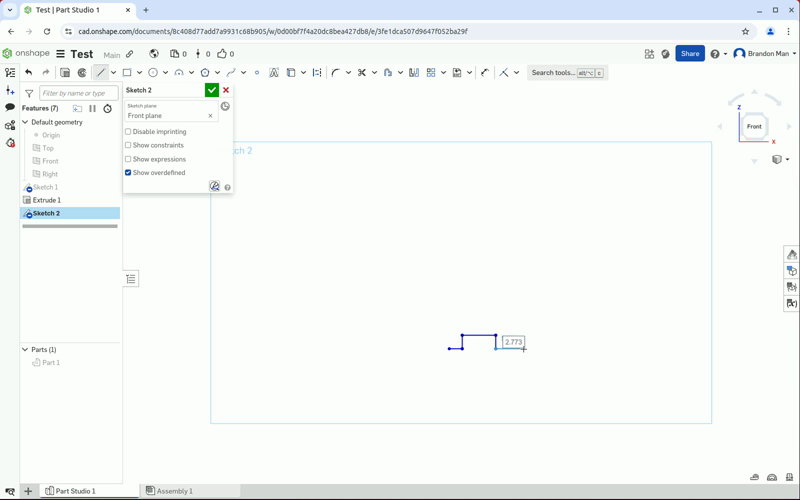
click(523, 348)
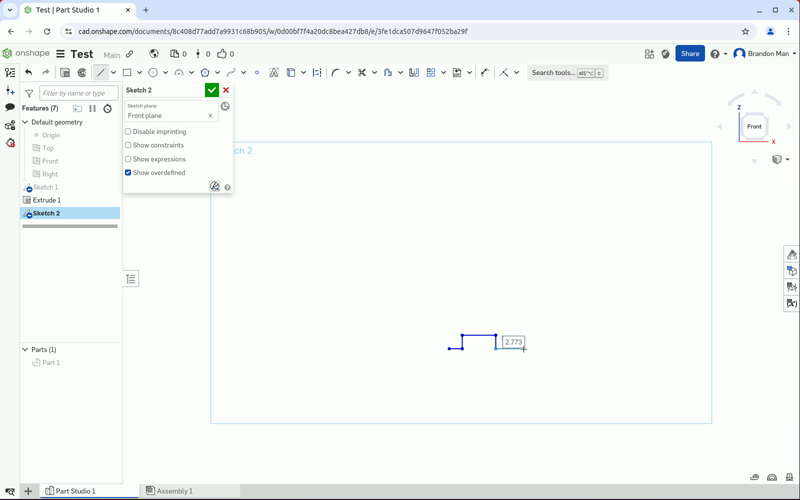
key_up(shift)
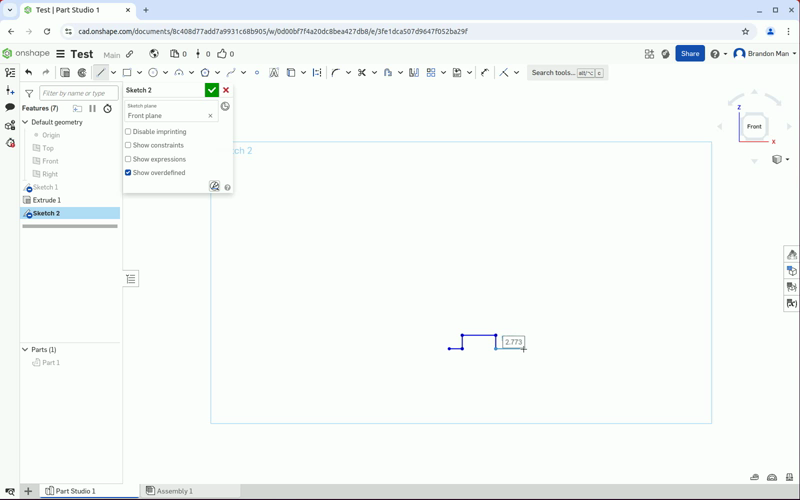
key_down(shift)
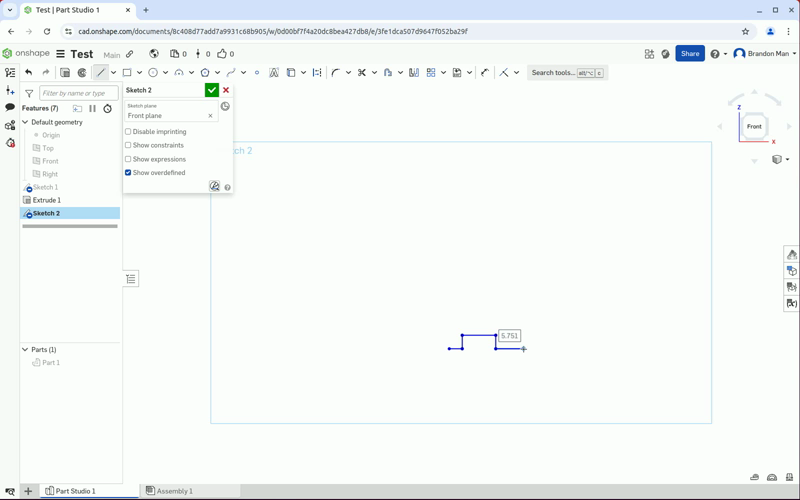
mouse_move(550, 287)
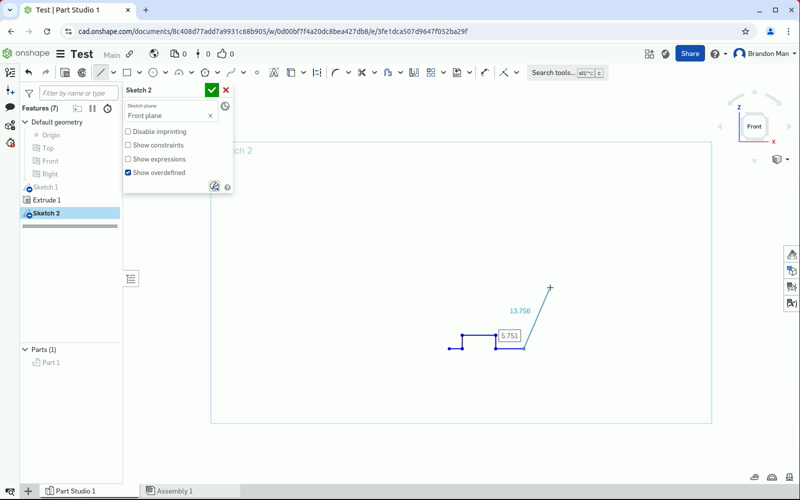
click(550, 287)
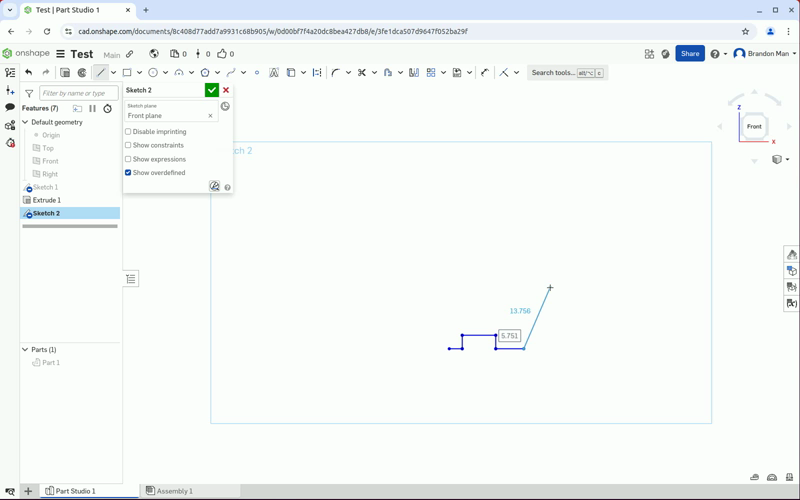
key_up(shift)
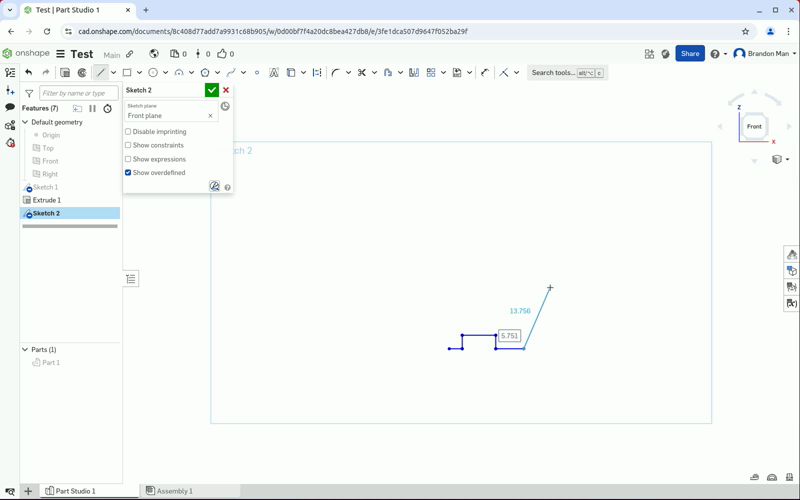
key_down(shift)
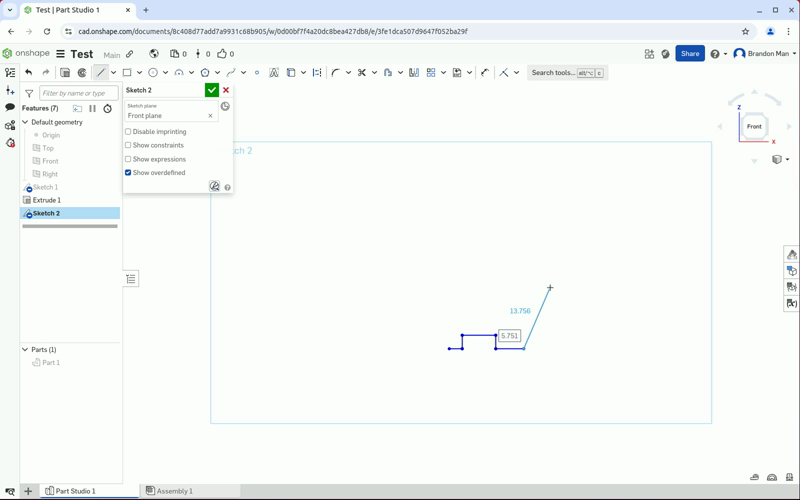
mouse_move(523, 225)
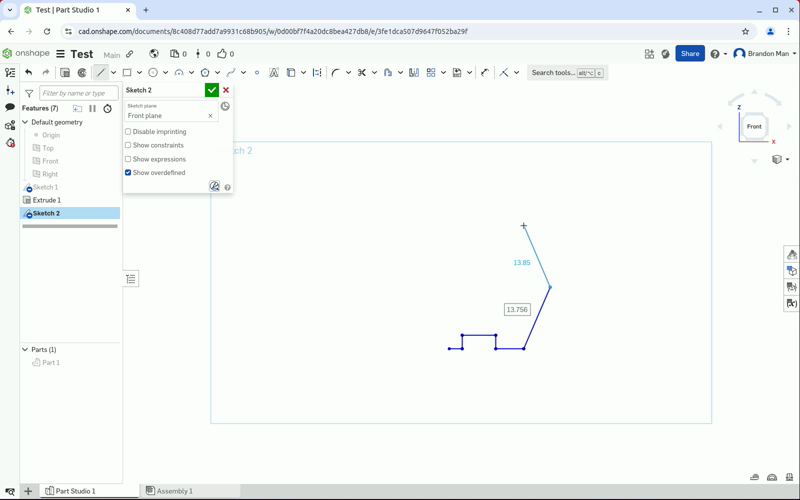
click(523, 225)
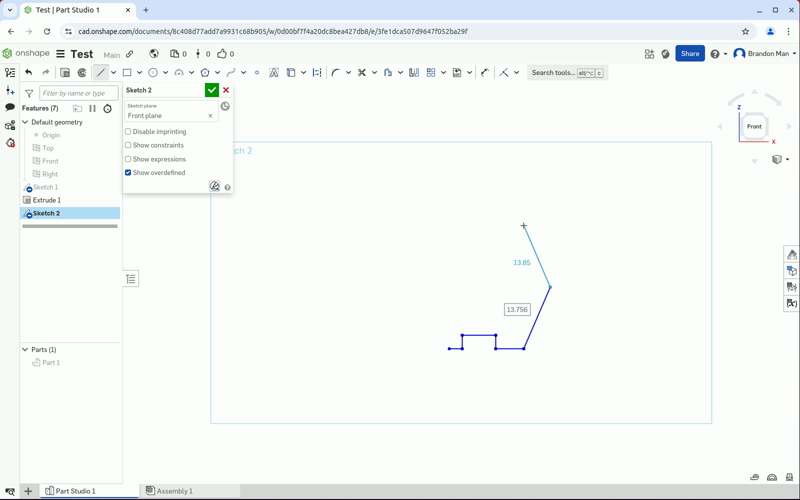
key_up(shift)
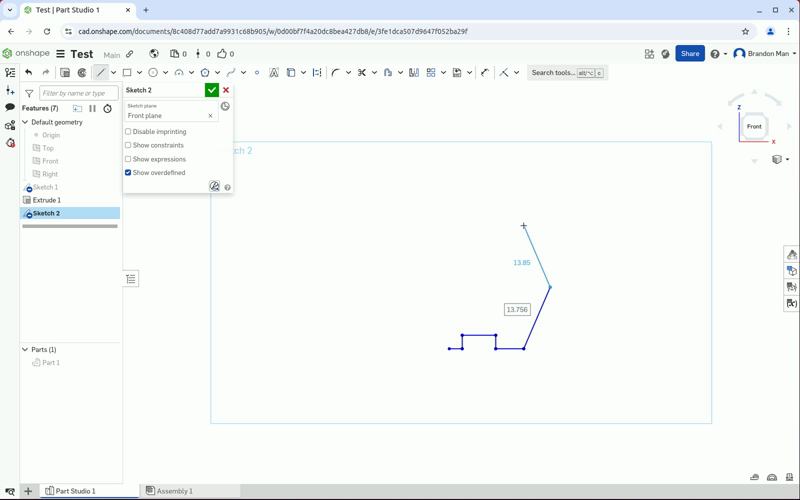
key_down(shift)
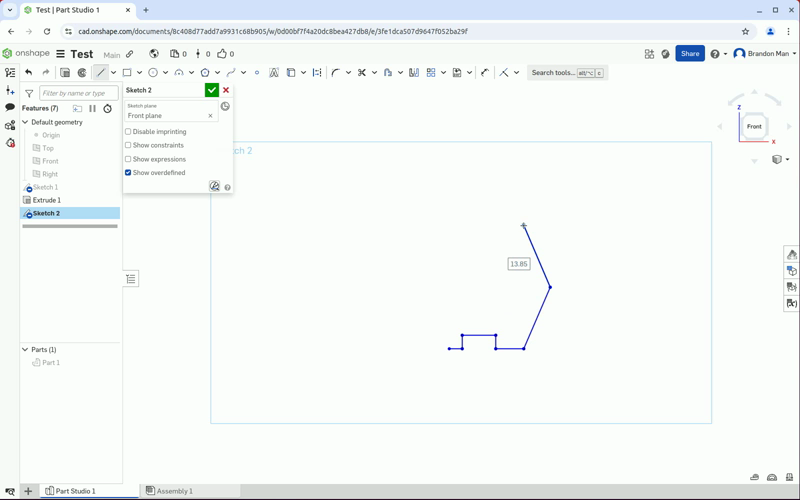
mouse_move(553, 225)
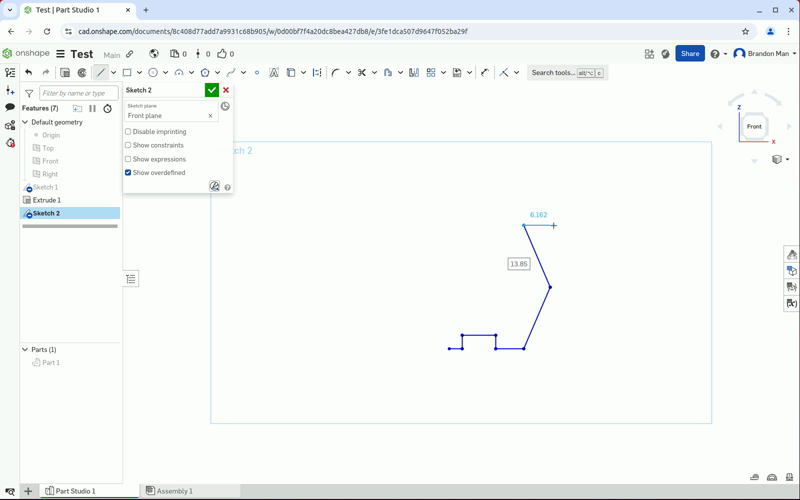
mouse_move(495, 222)
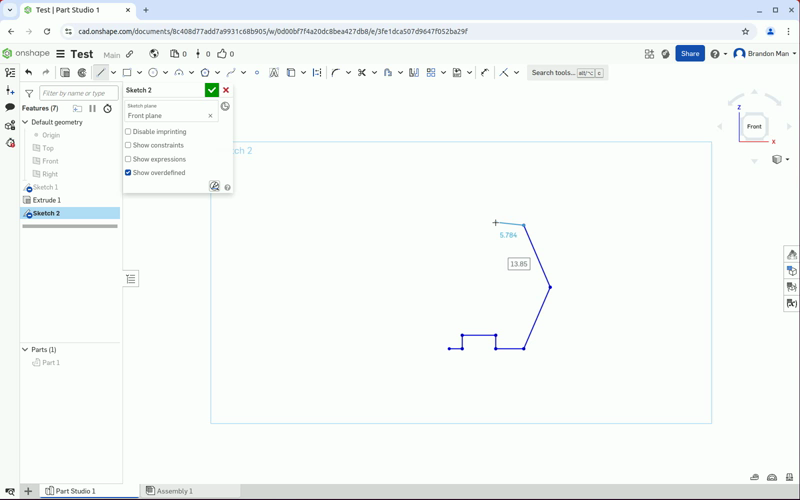
click(495, 222)
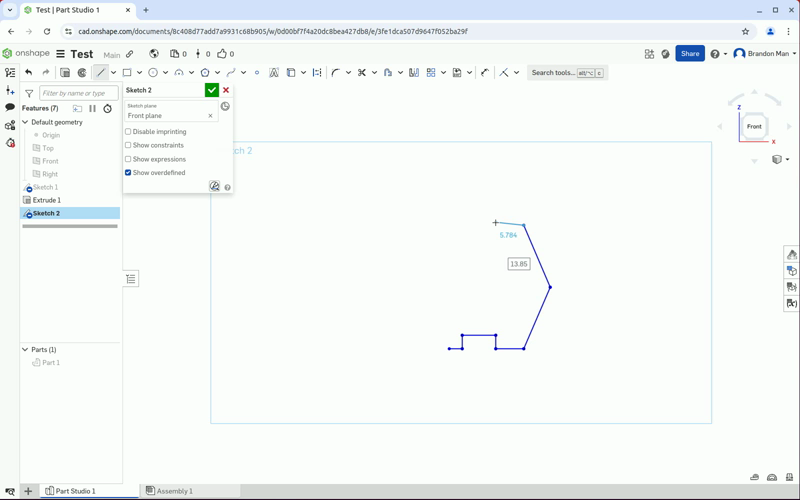
key_up(shift)
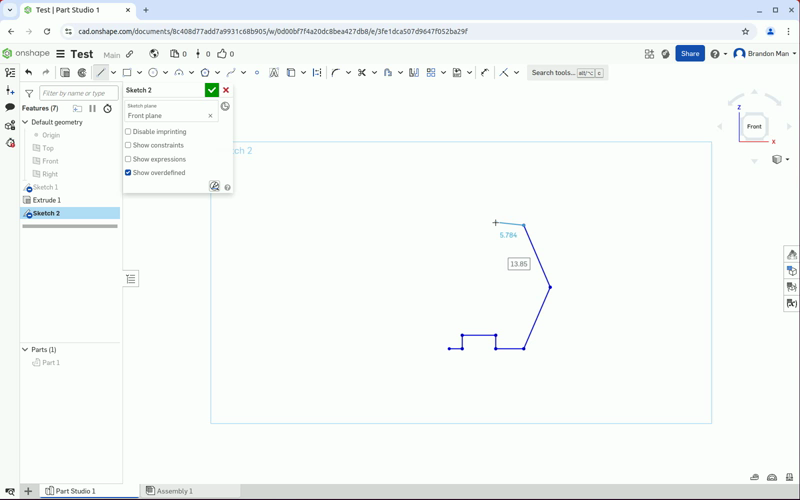
key_down(shift)
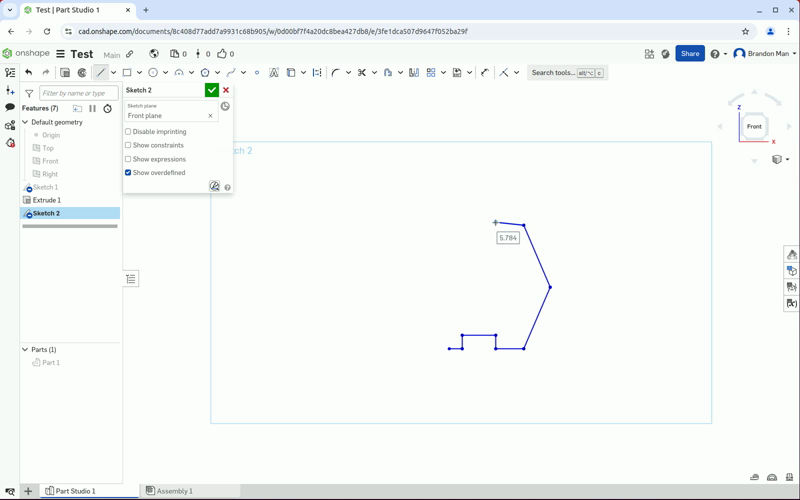
mouse_move(525, 222)
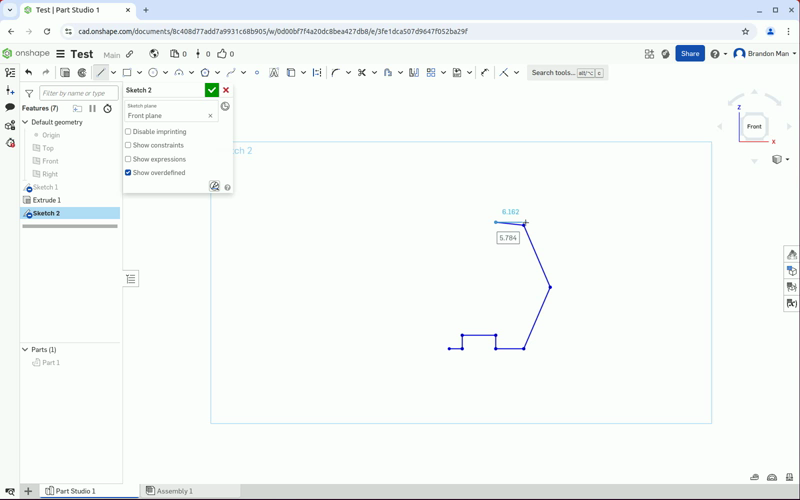
mouse_move(495, 235)
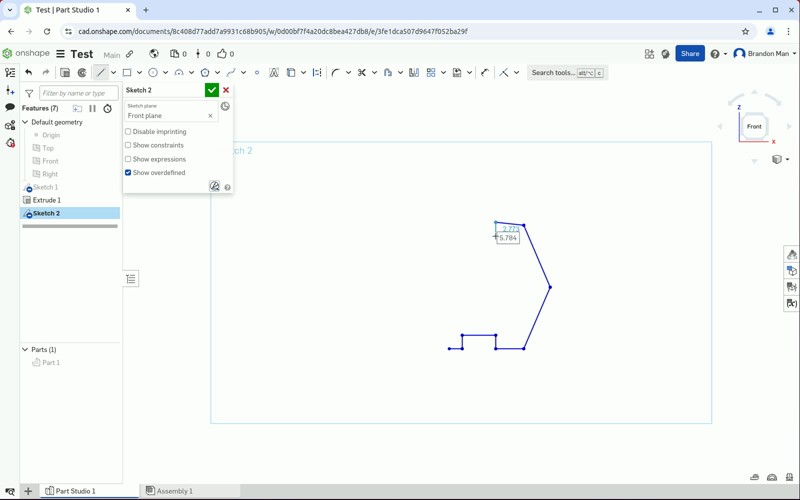
click(495, 235)
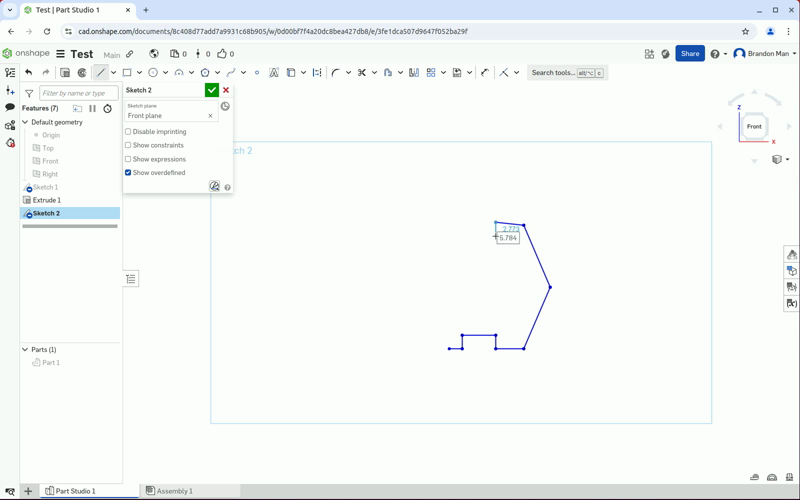
key_up(shift)
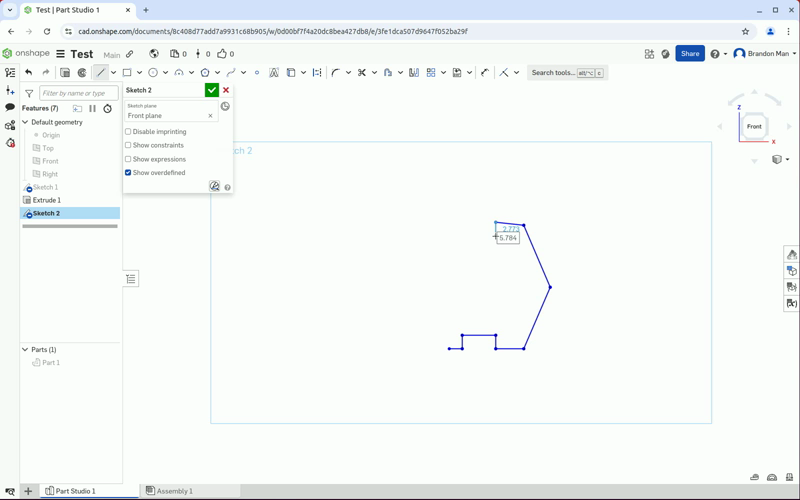
key_down(shift)
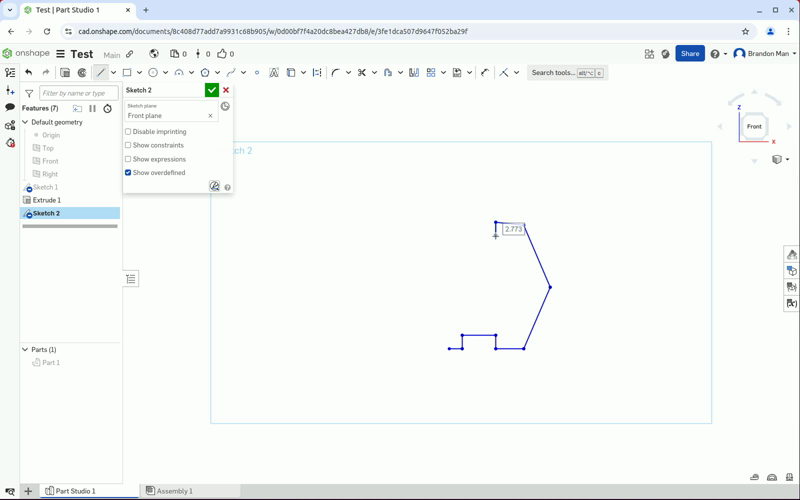
mouse_move(525, 235)
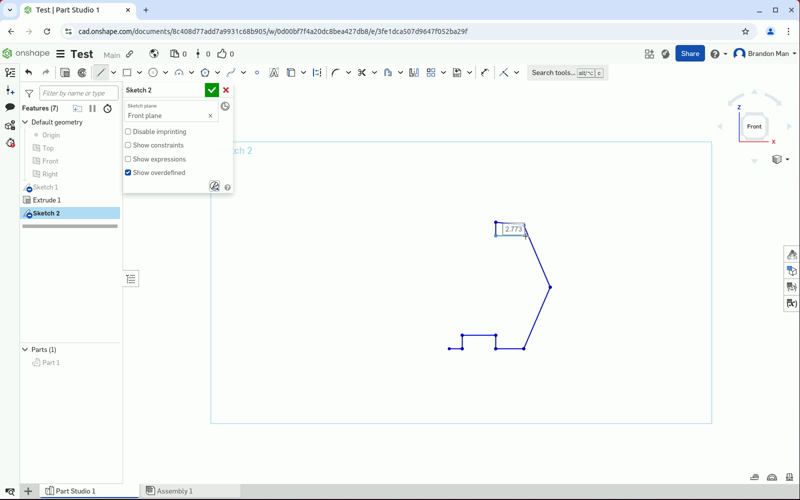
mouse_move(462, 235)
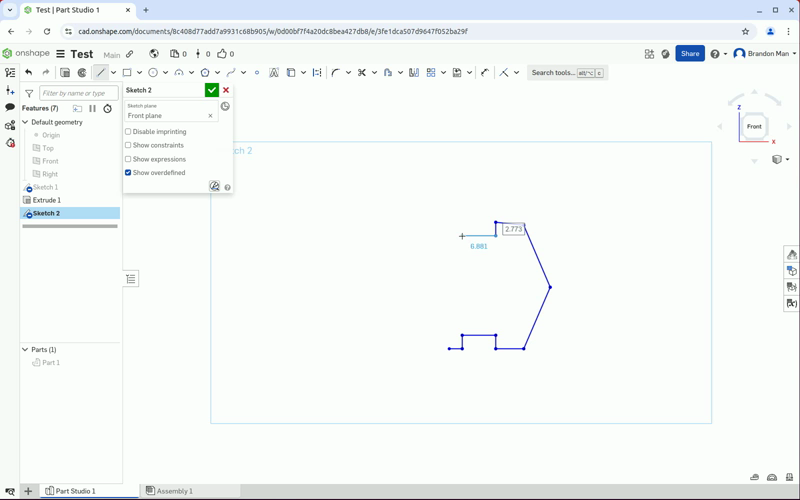
click(462, 235)
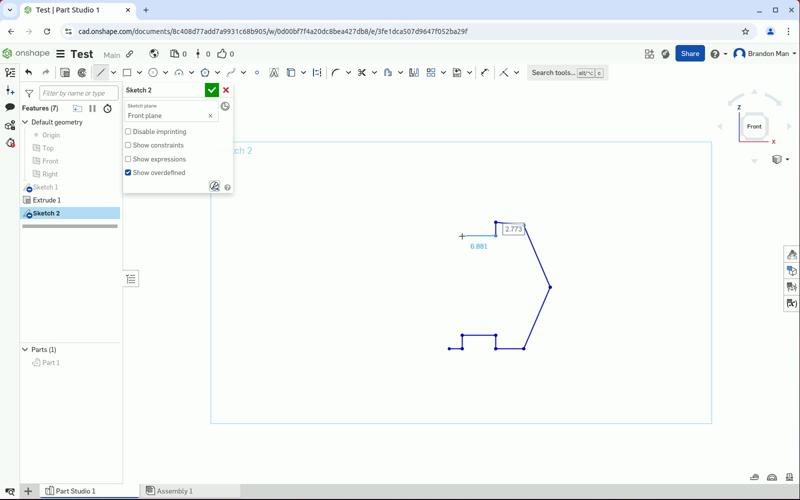
key_up(shift)
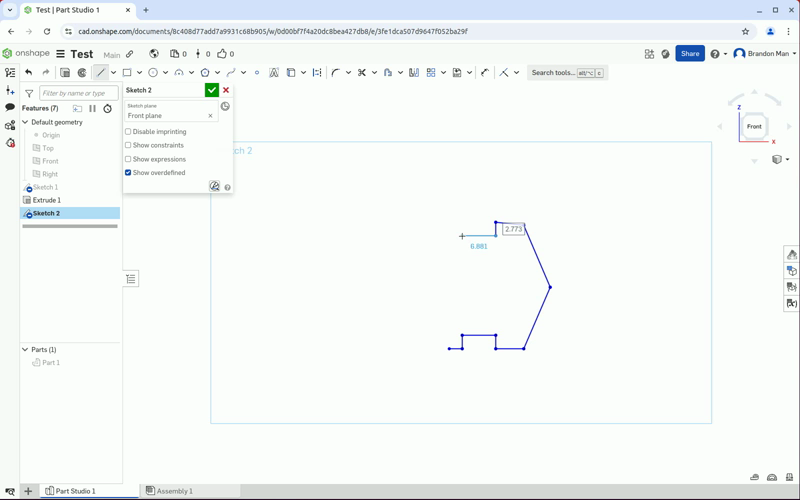
key_down(shift)
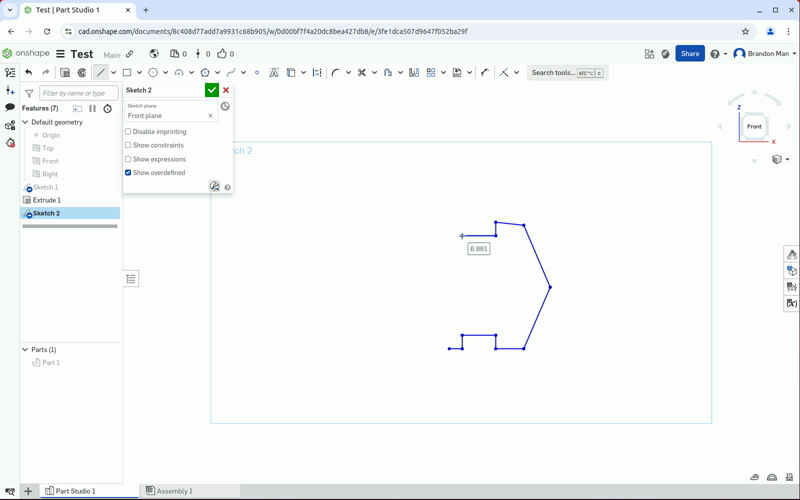
mouse_move(492, 235)
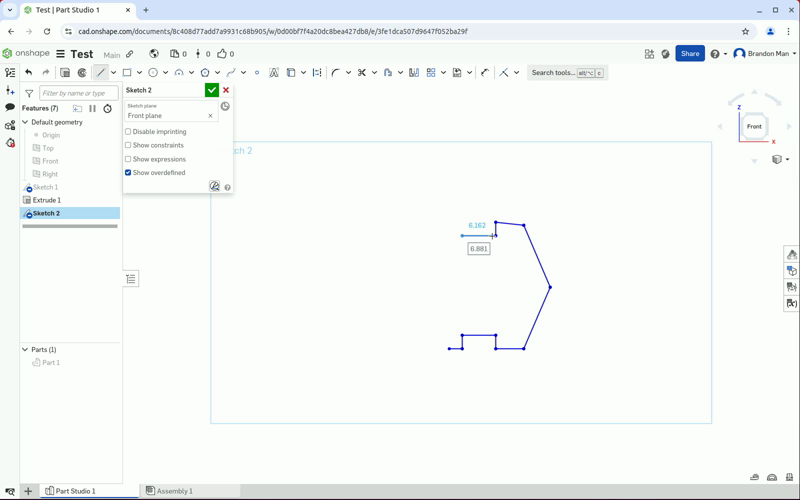
mouse_move(462, 222)
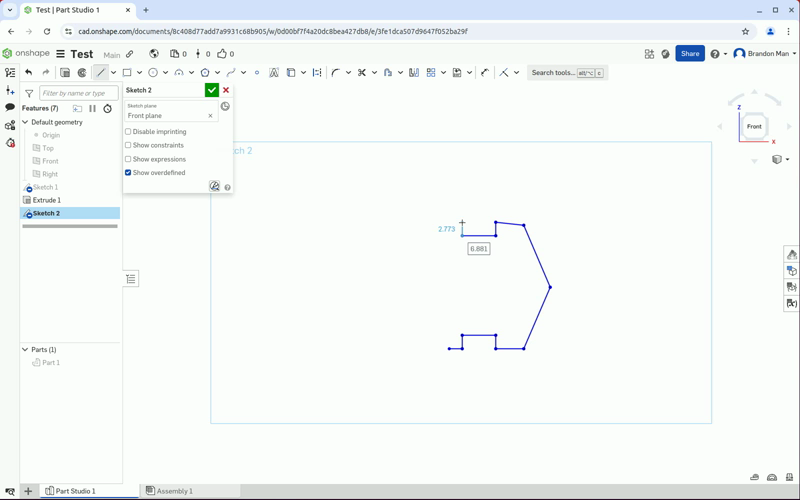
click(462, 222)
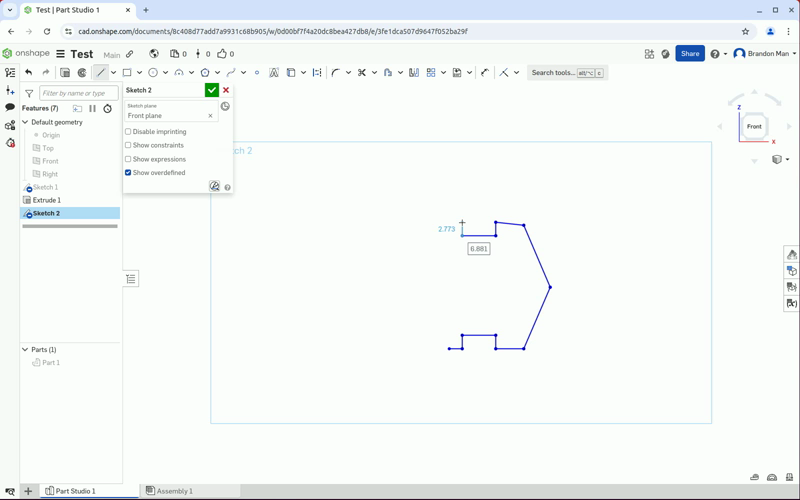
key_up(shift)
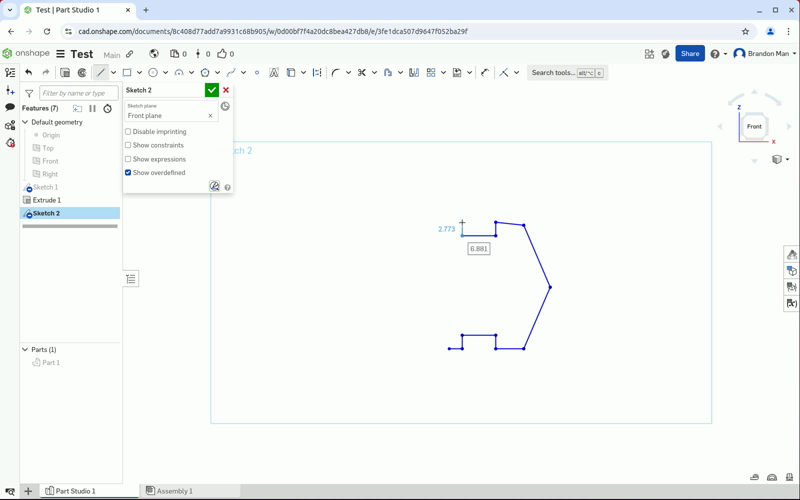
key_down(shift)
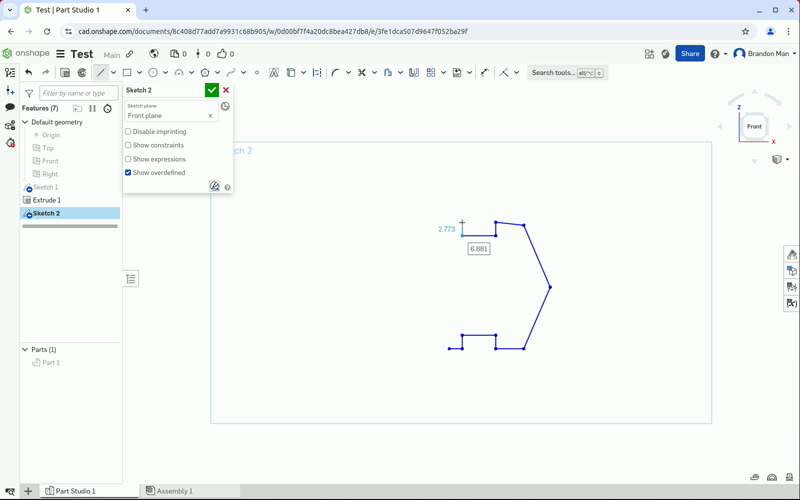
mouse_move(492, 222)
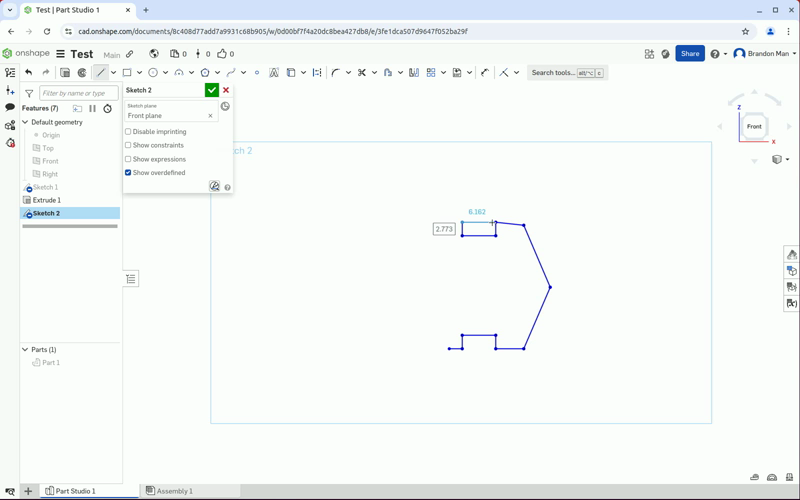
mouse_move(449, 222)
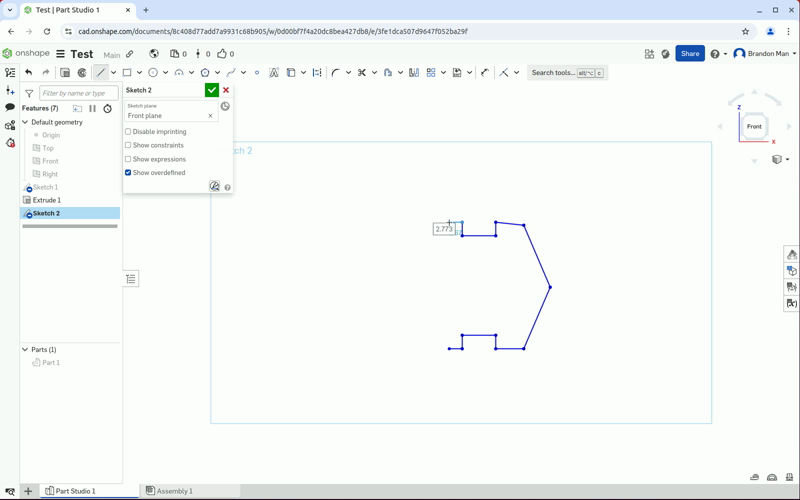
click(449, 222)
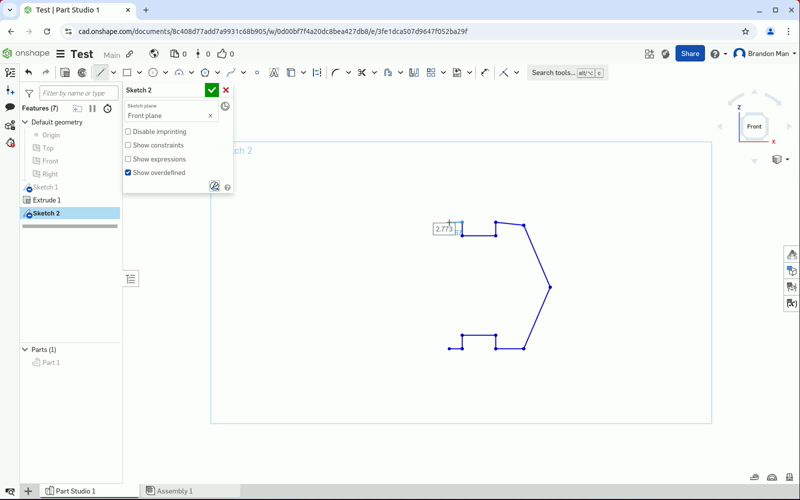
key_up(shift)
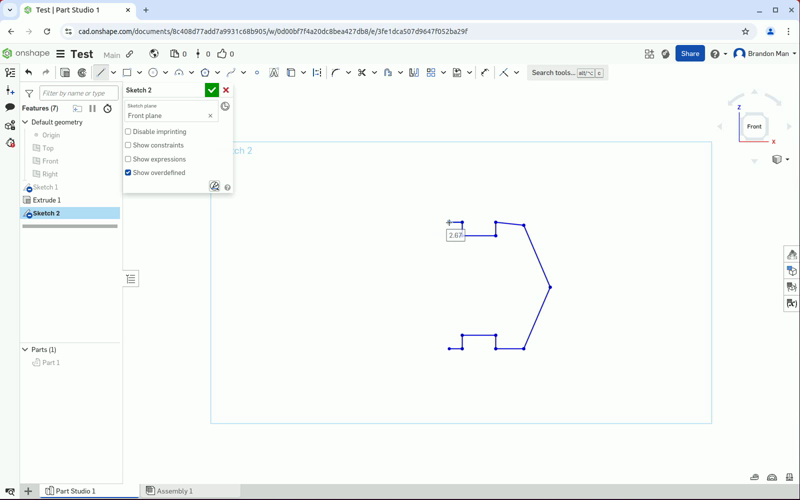
key_down(shift)
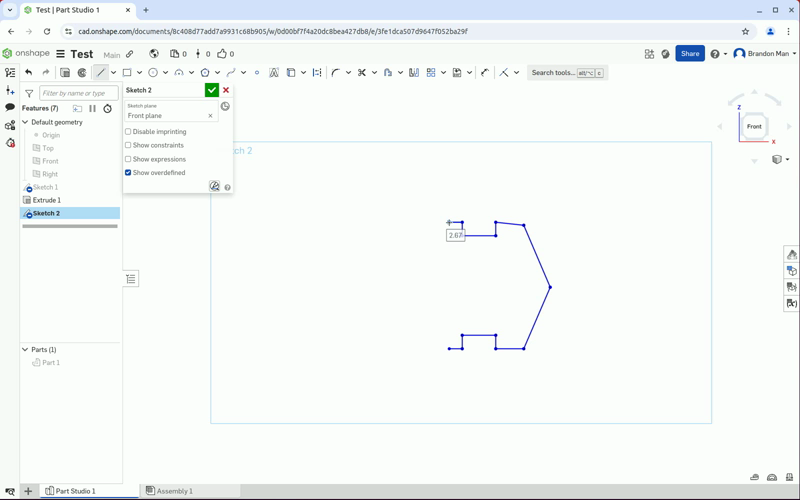
mouse_move(449, 348)
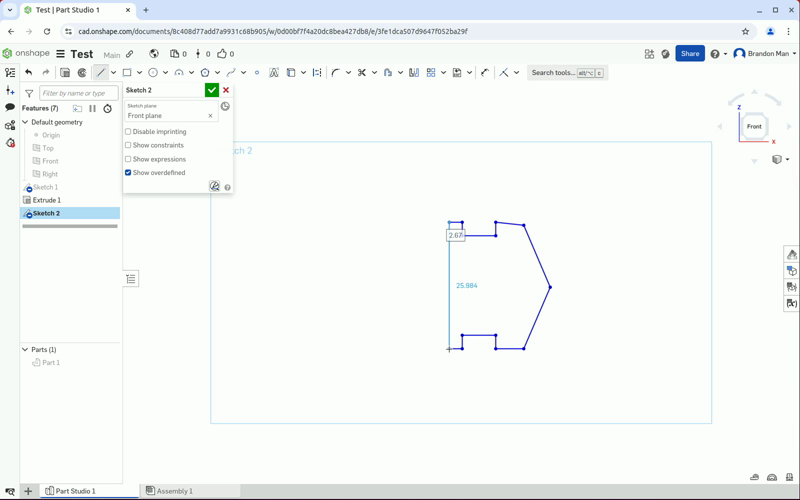
key_up(shift)
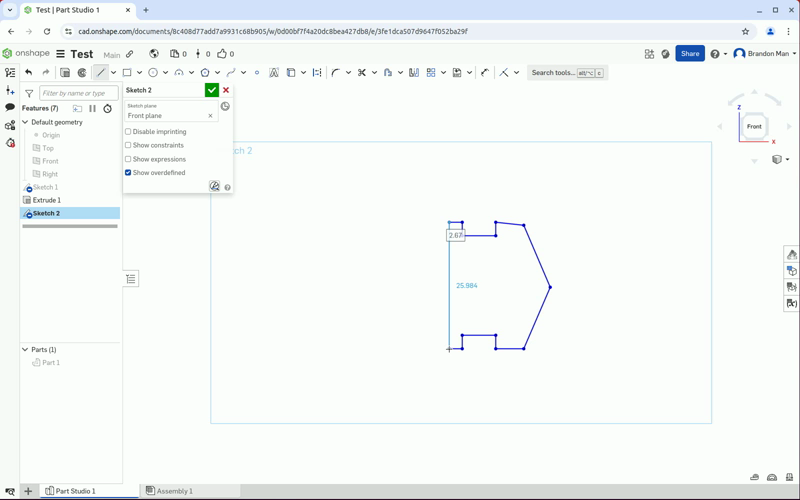
click(449, 348)
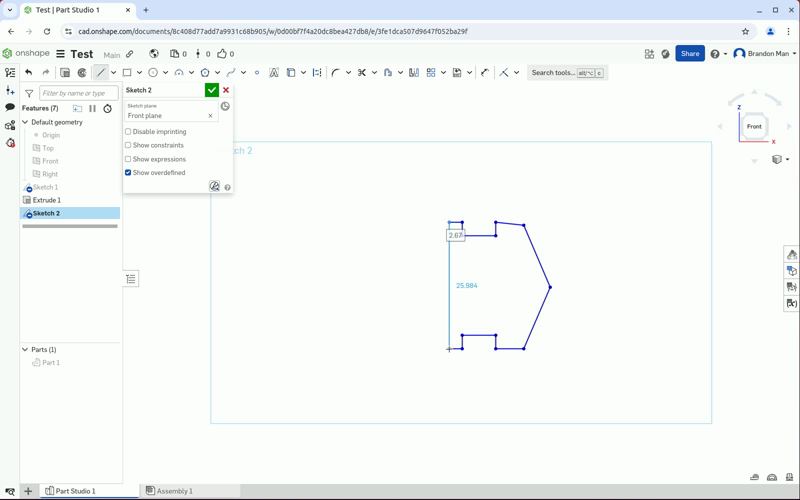
key(esc)
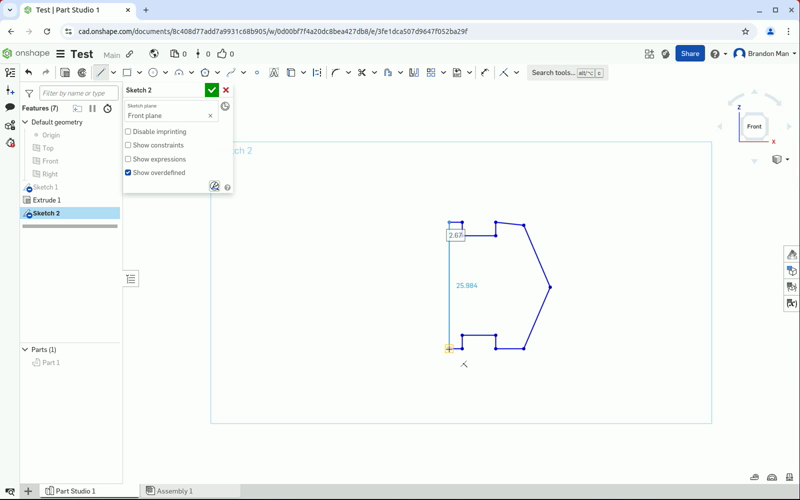
key(l)
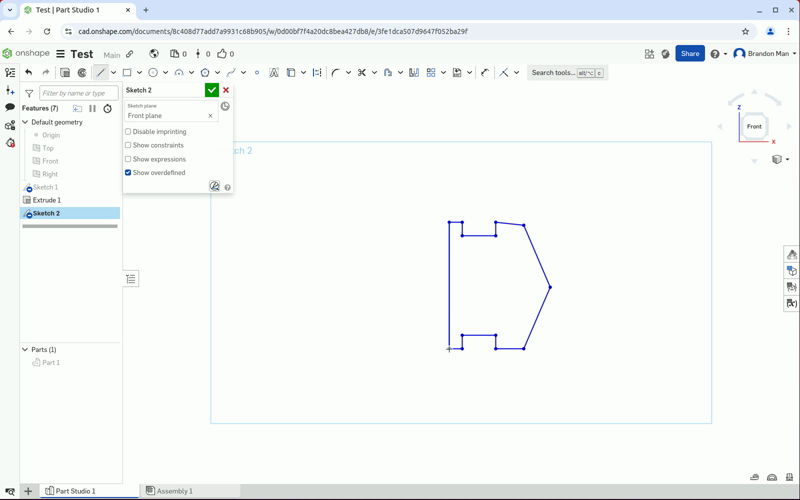
key_down(shift)
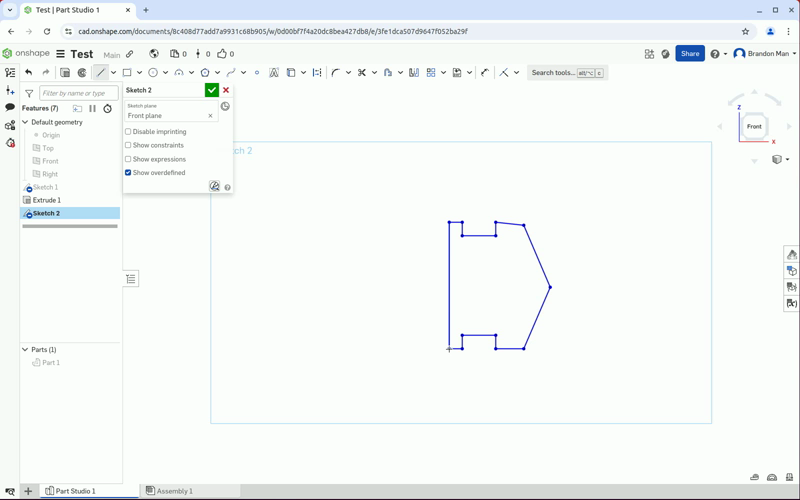
mouse_move(457, 303)
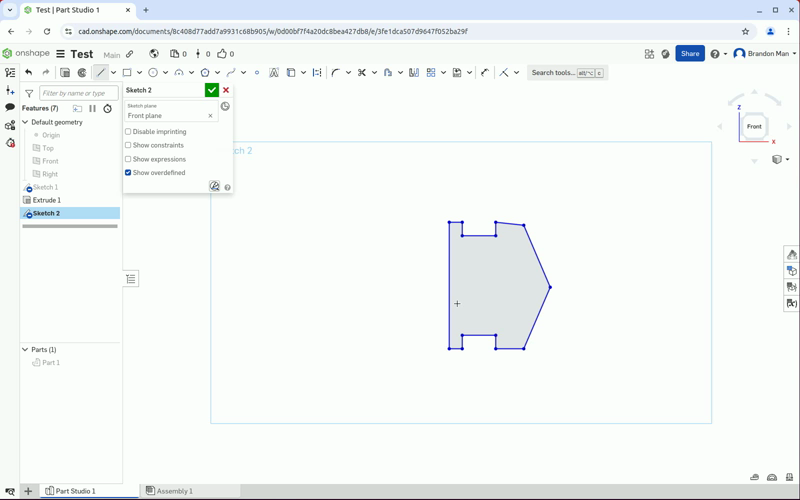
click(457, 303)
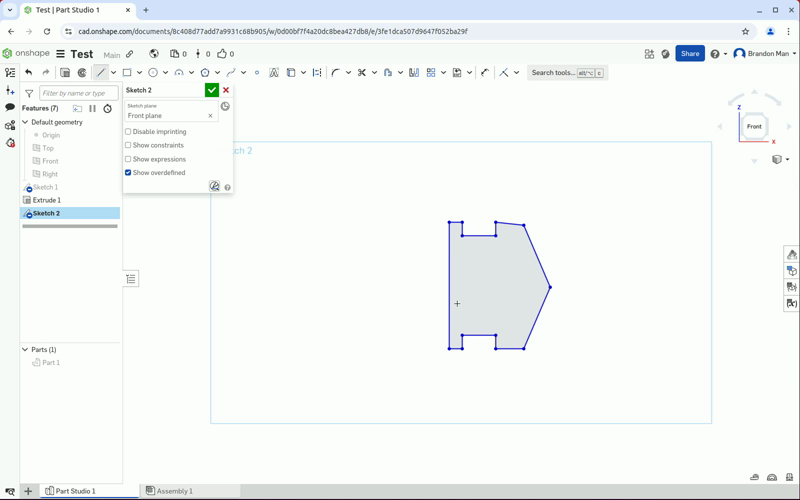
key_up(shift)
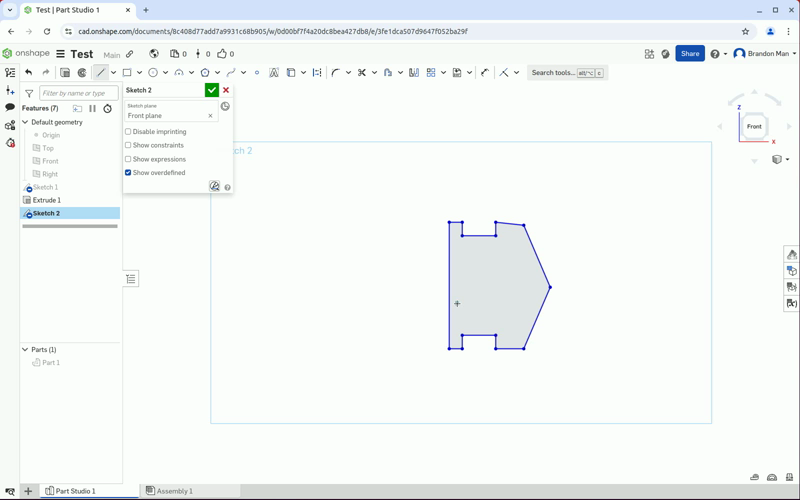
key_down(shift)
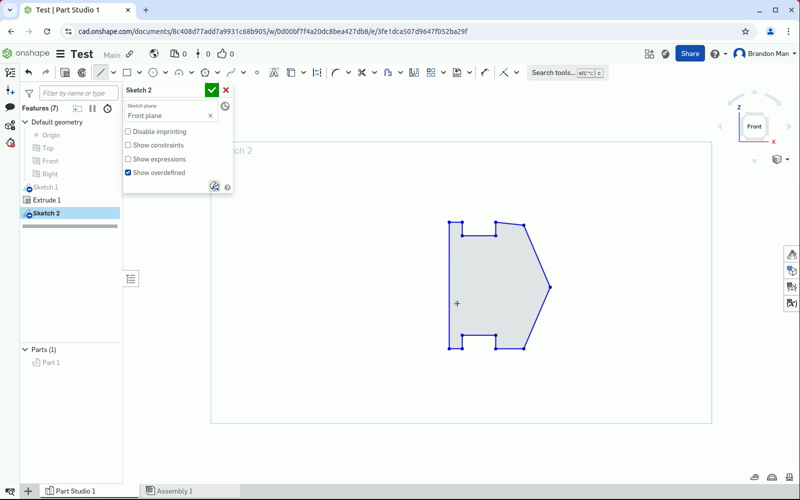
mouse_move(487, 303)
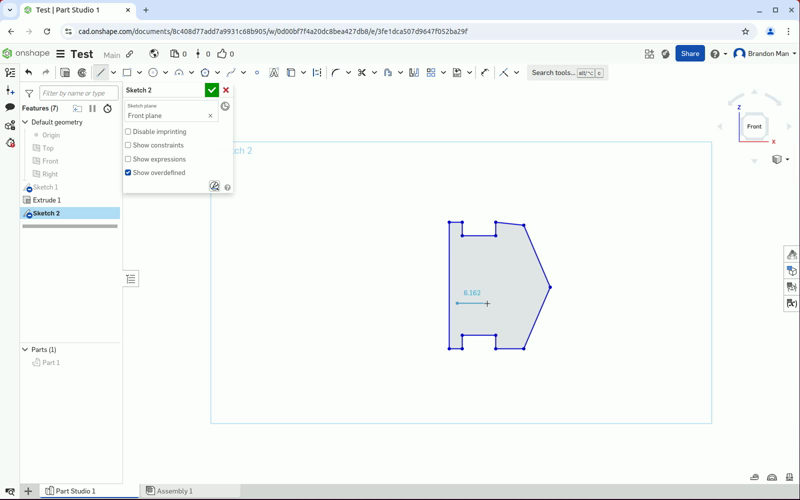
mouse_move(514, 303)
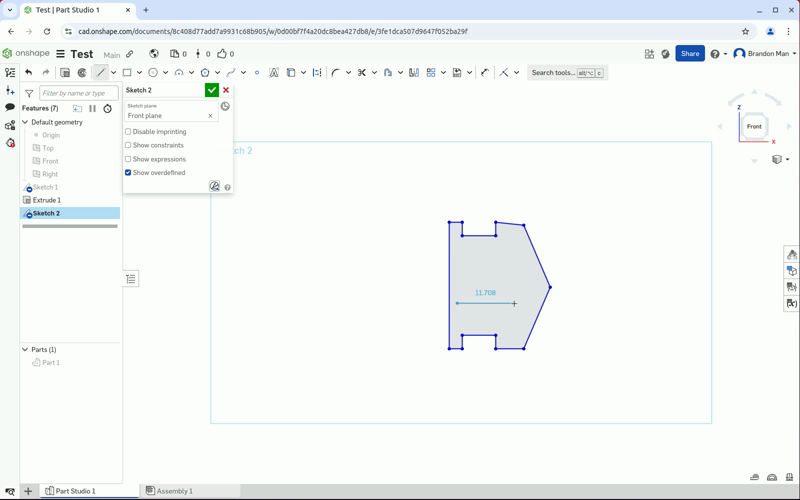
click(514, 303)
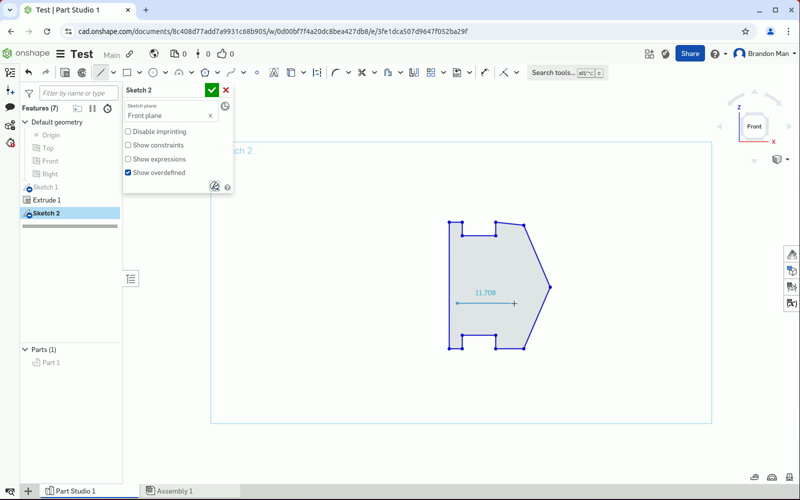
key_up(shift)
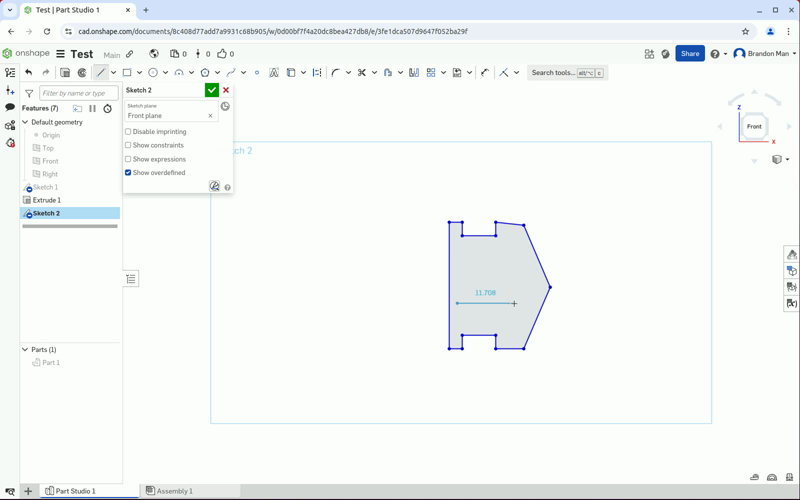
key_down(shift)
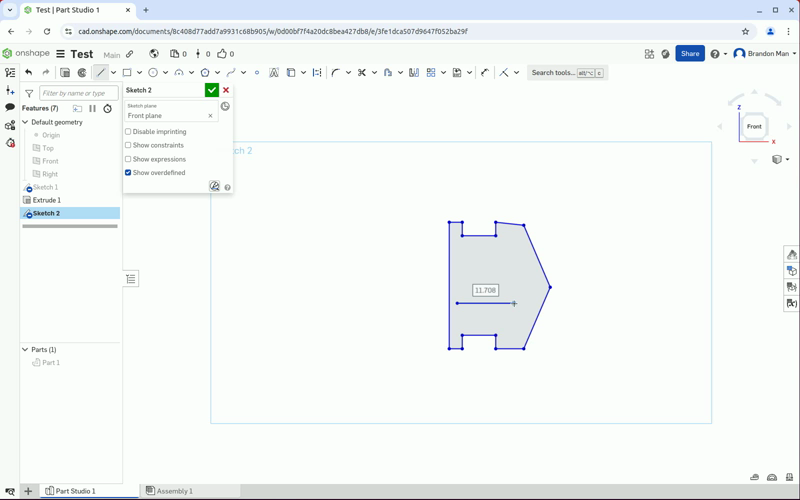
mouse_move(544, 303)
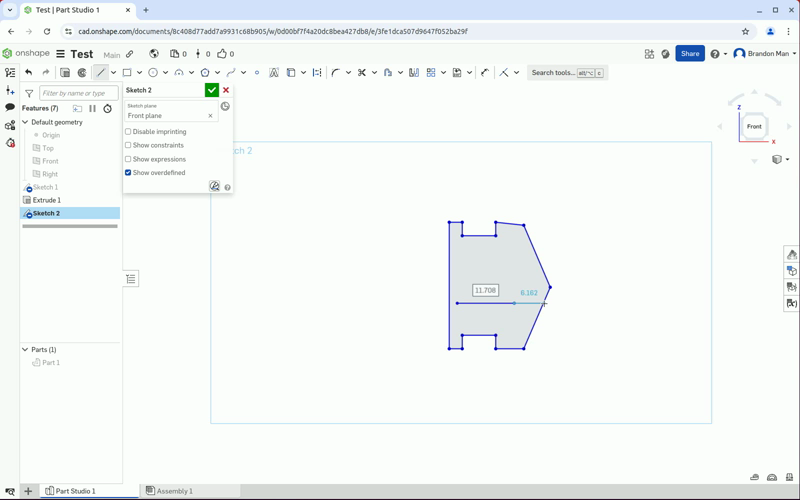
mouse_move(514, 262)
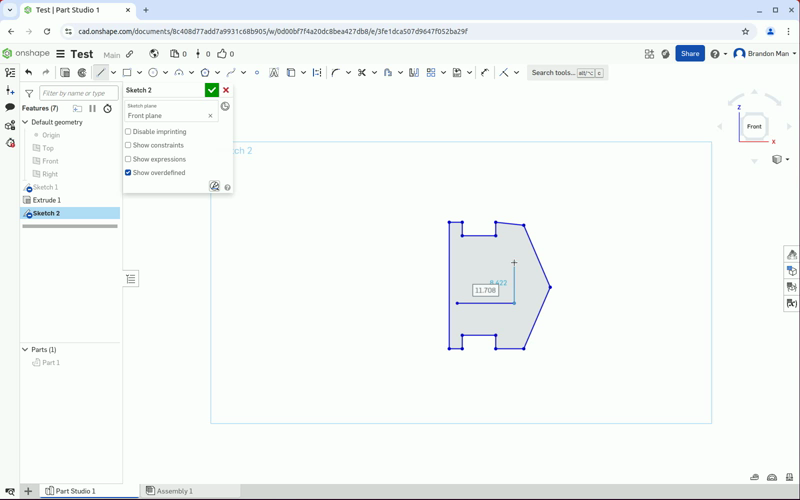
click(514, 262)
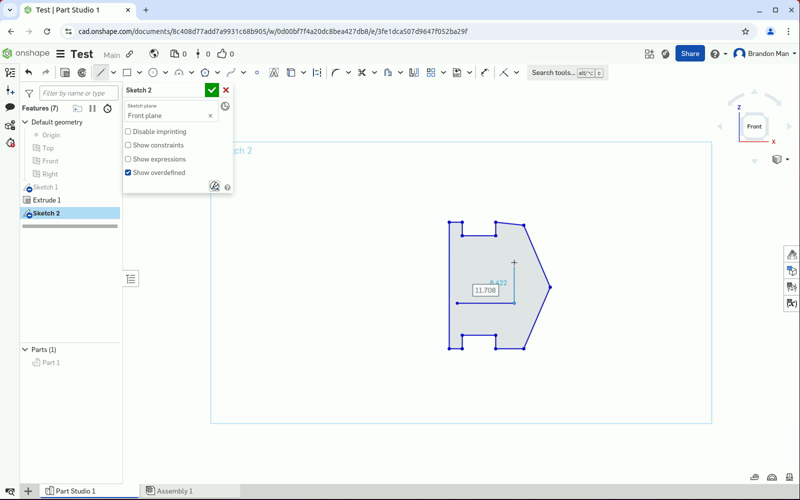
key_up(shift)
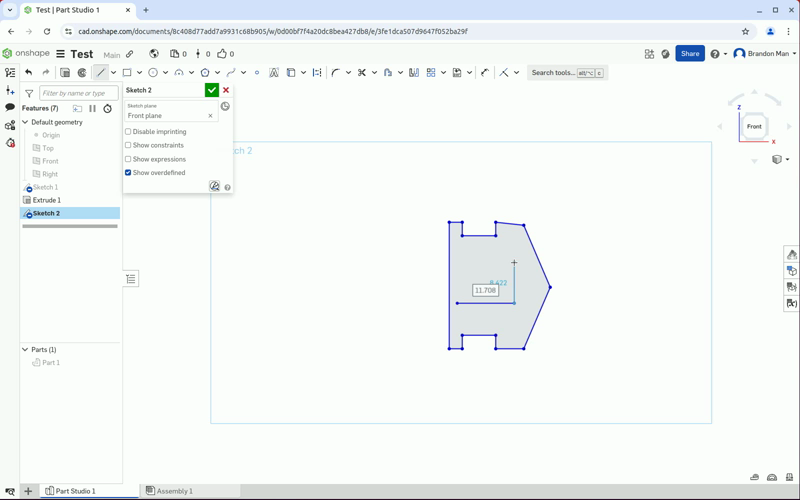
key_down(shift)
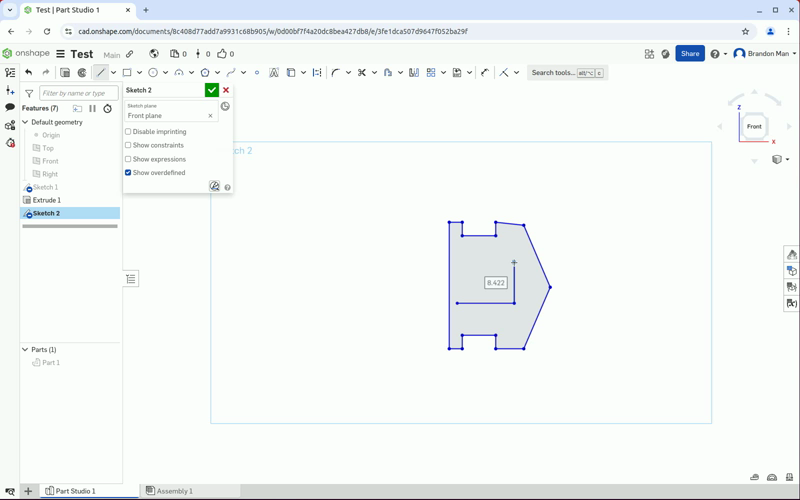
mouse_move(544, 262)
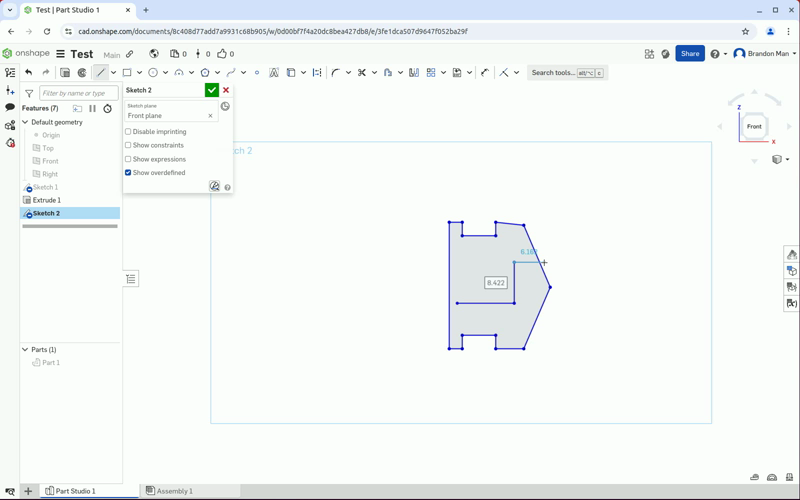
mouse_move(457, 262)
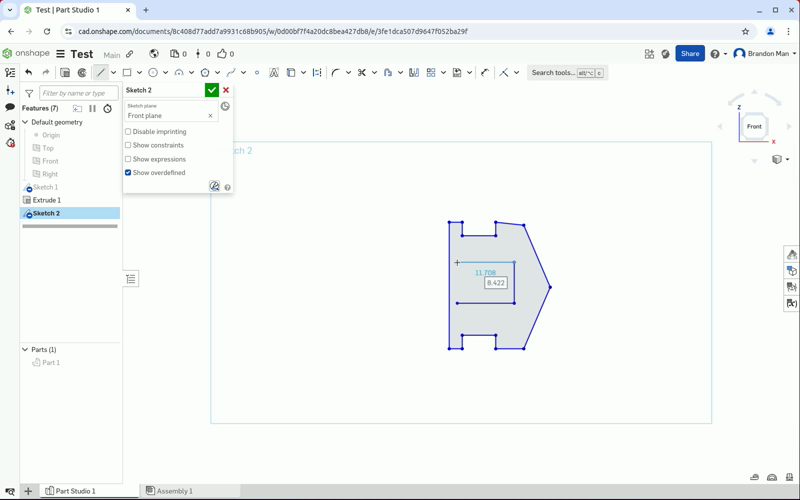
click(457, 262)
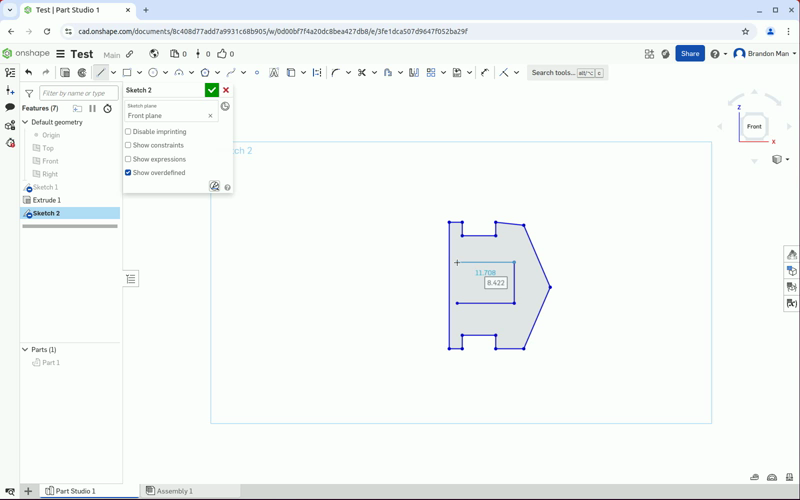
key_up(shift)
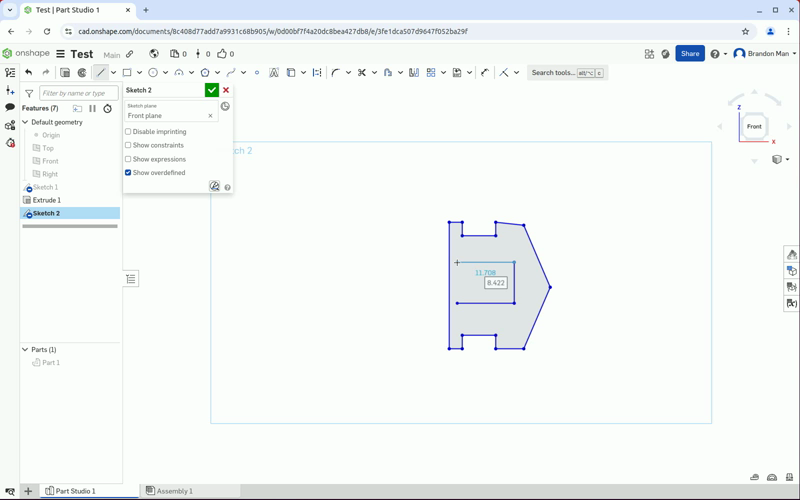
mouse_move(487, 262)
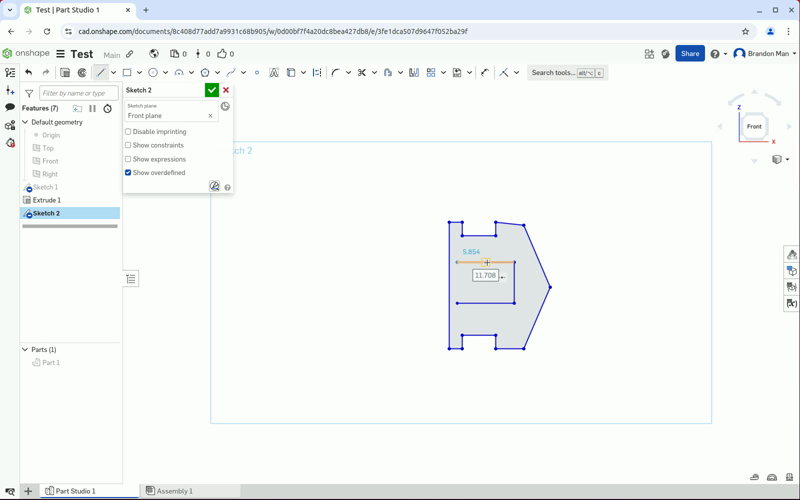
key_down(shift)
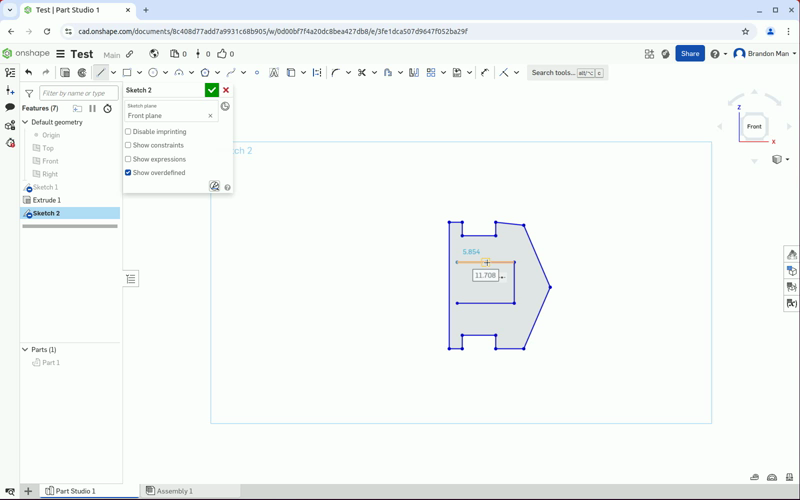
mouse_move(457, 303)
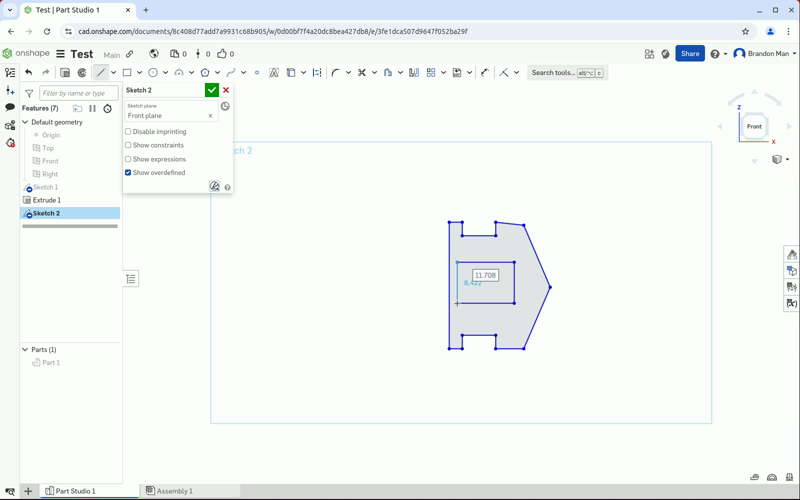
key_up(shift)
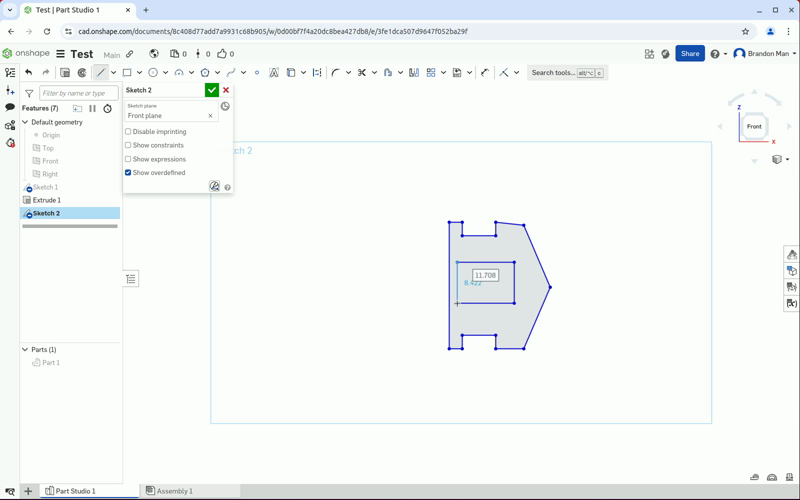
click(457, 303)
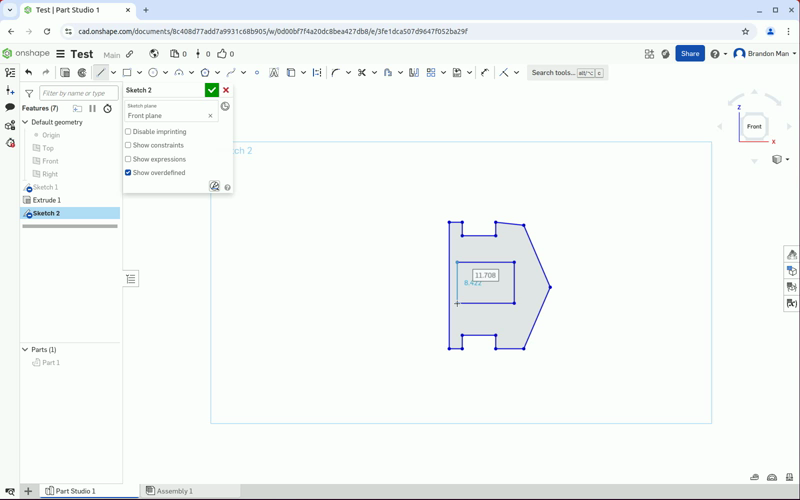
key(esc)
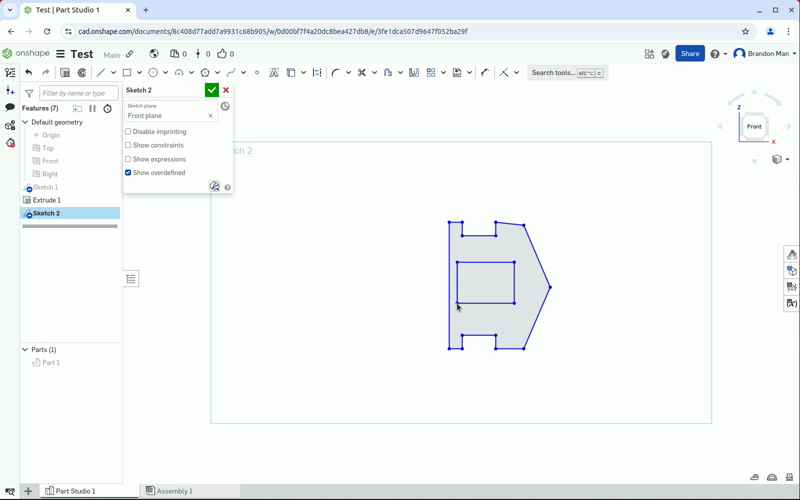
mouse_move(471, 255)
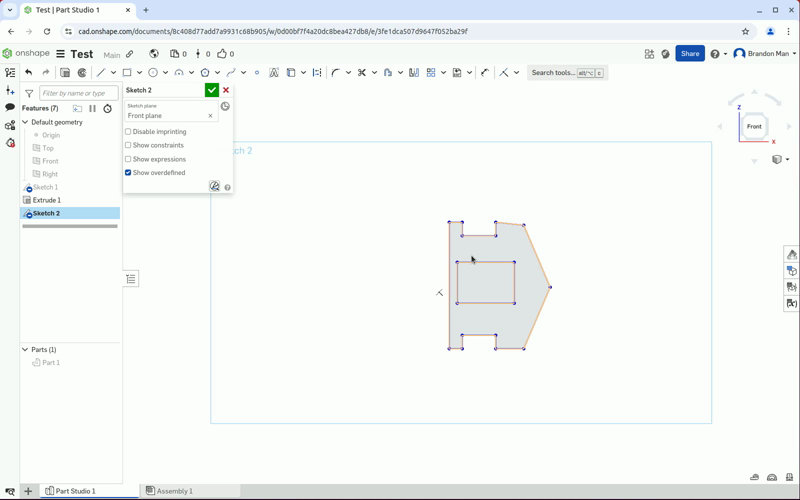
click(471, 255)
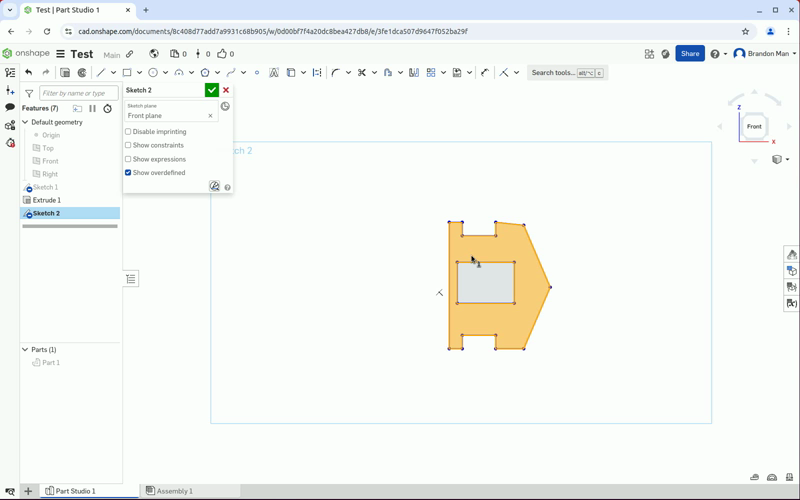
mouse_move(73, 352)
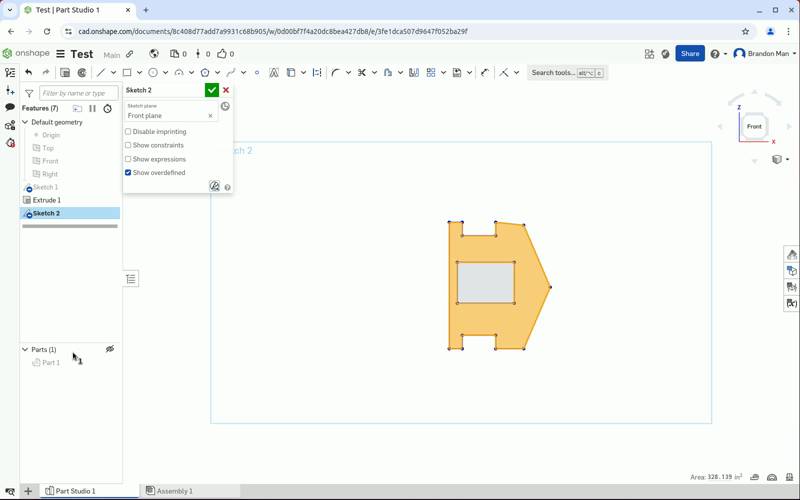
key(shift+y)
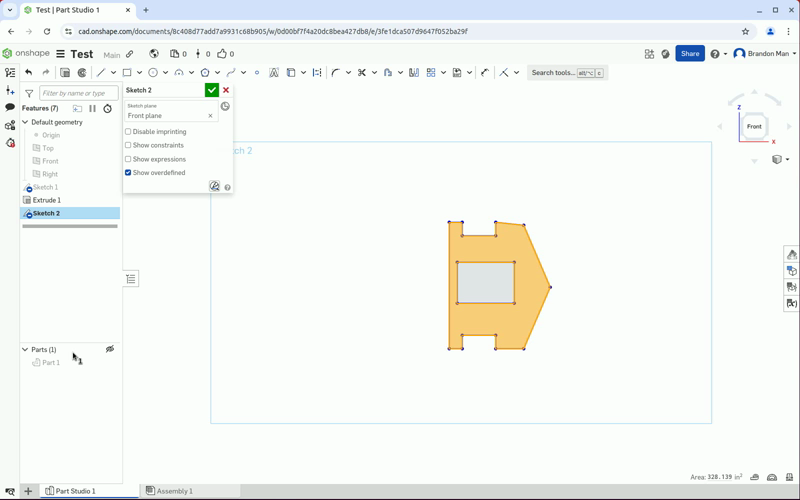
key(shift+e)
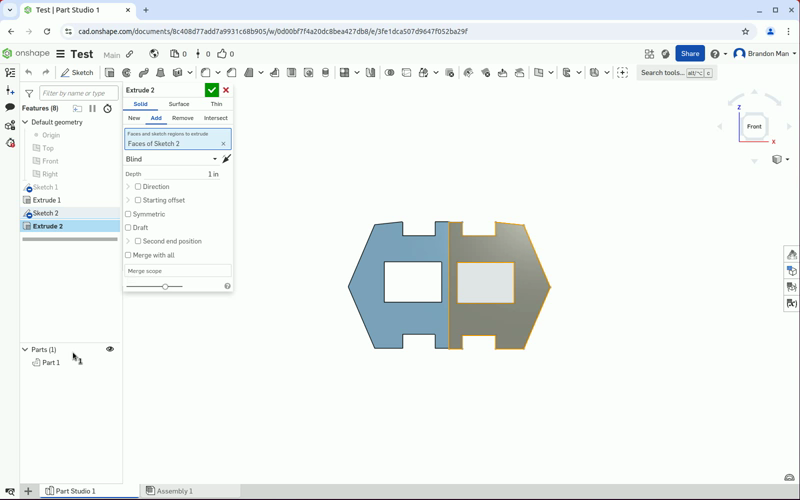
mouse_move(143, 106)
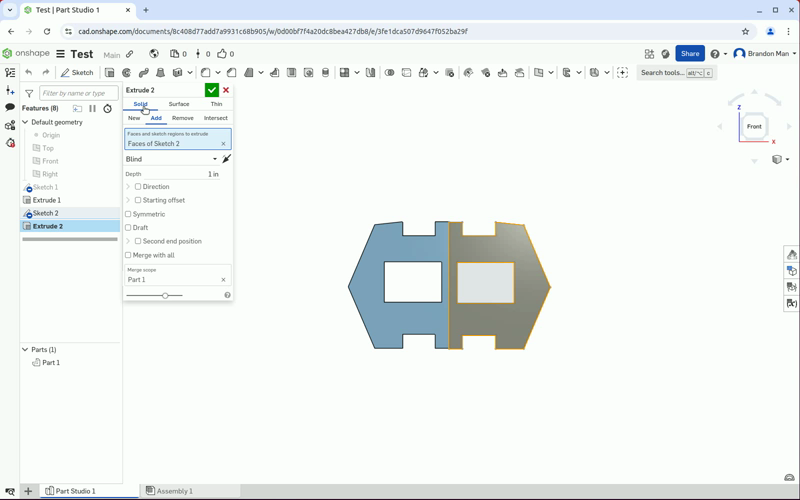
click(143, 106)
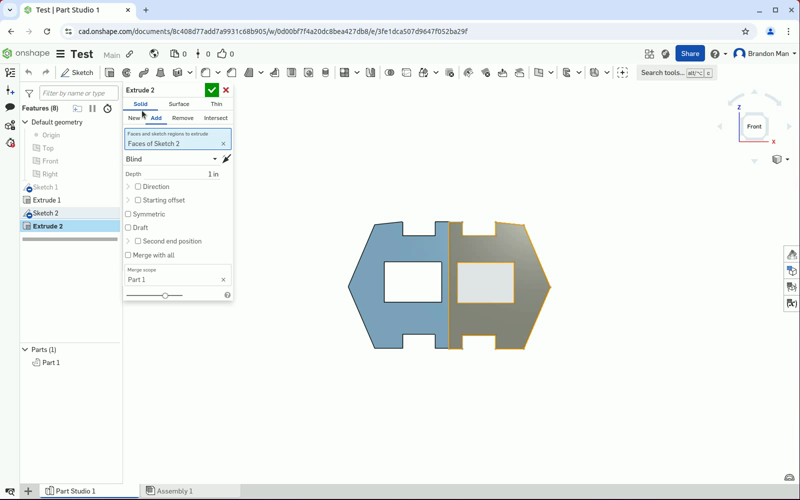
mouse_move(137, 120)
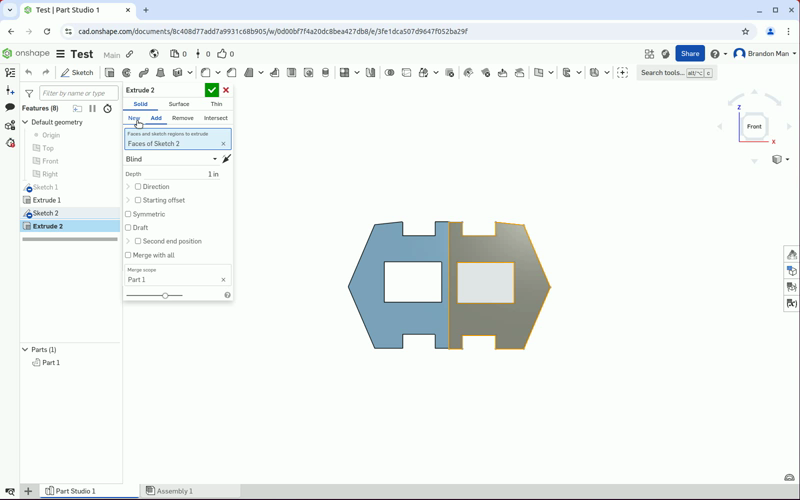
click(137, 120)
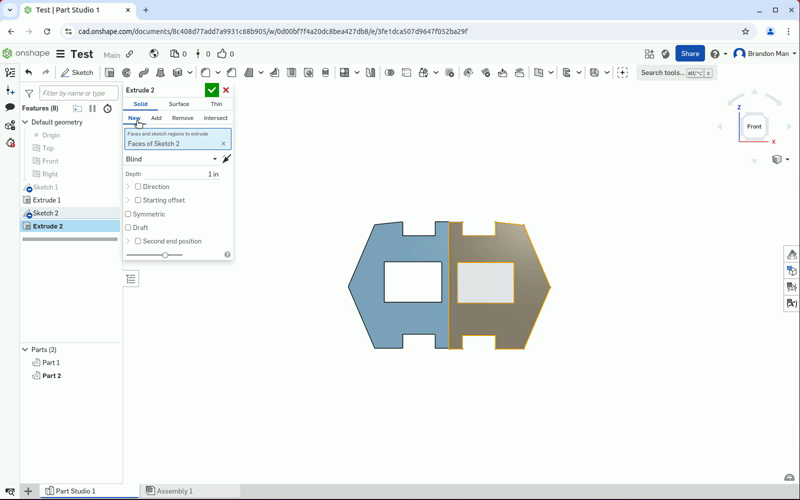
key(tab, 4)
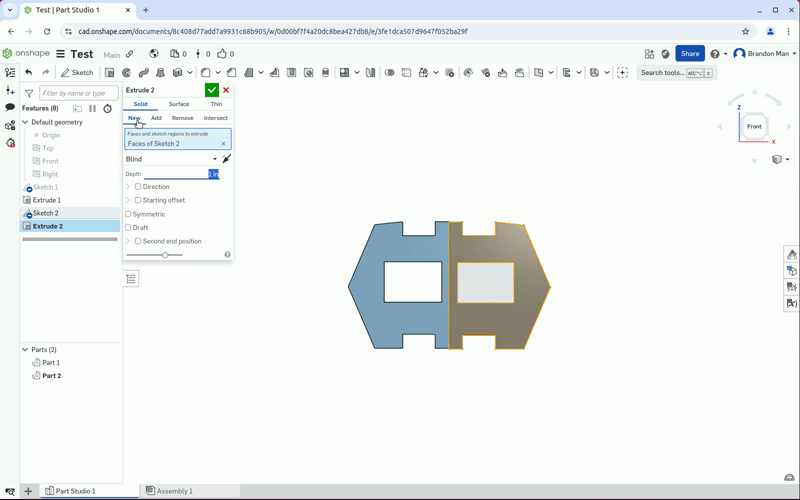
text(5.536)
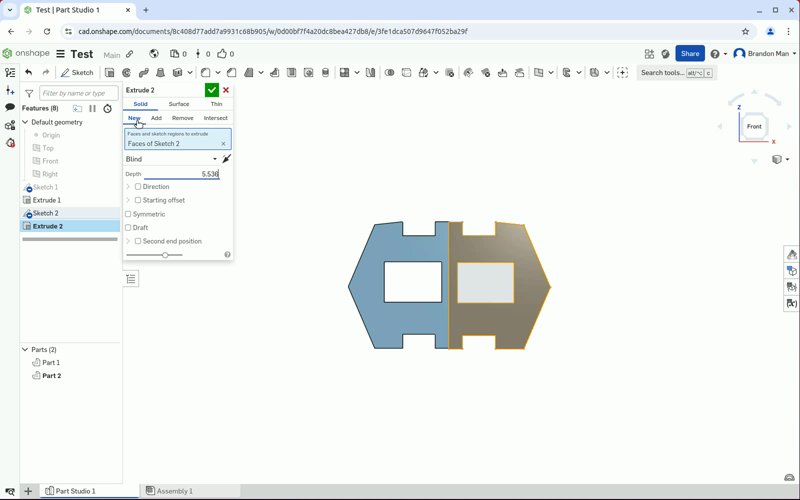
key(enter)
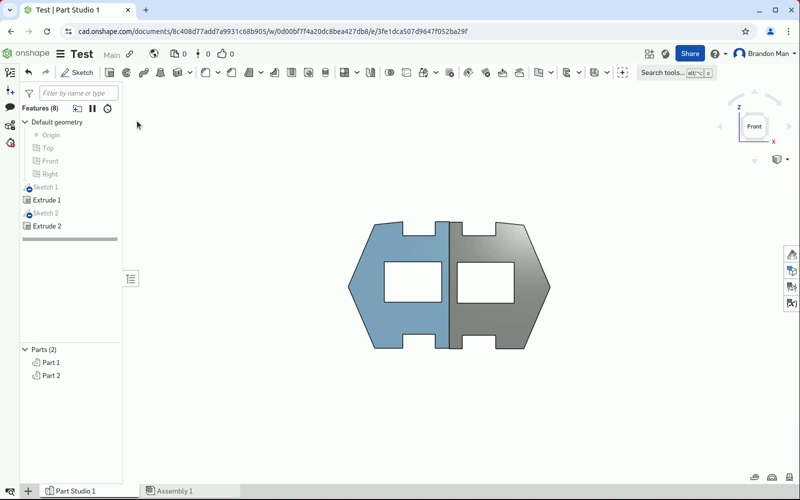
key(shift+h)
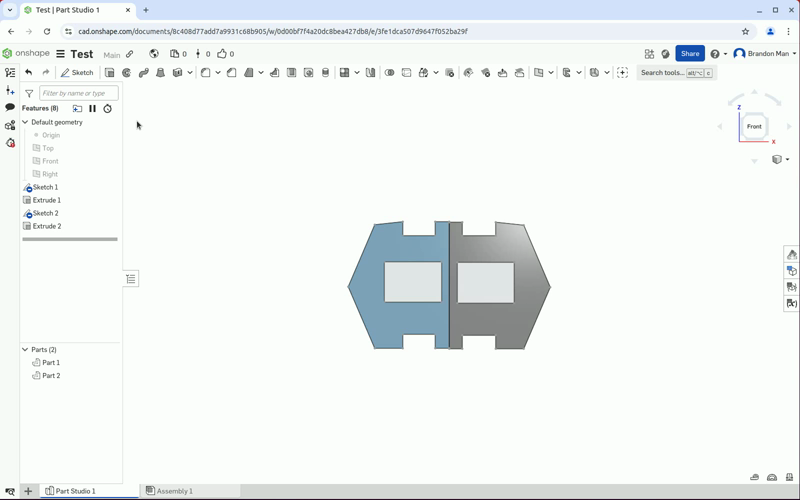
key(shift+h)
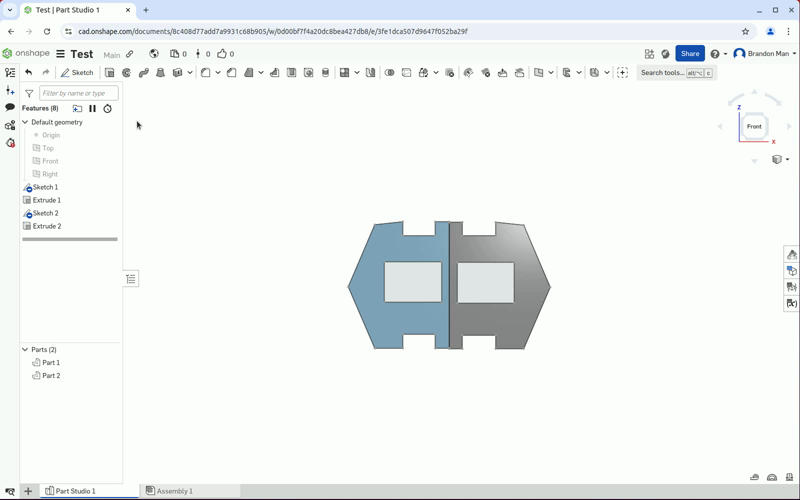
key(shift+7)
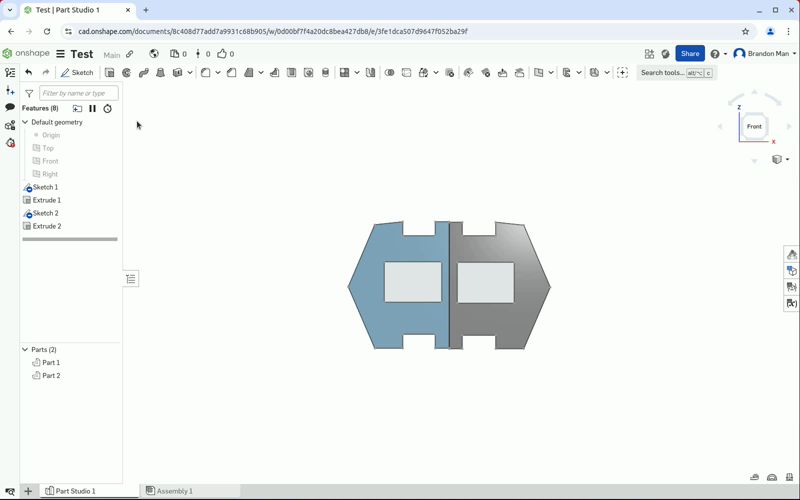
key(left, 2)
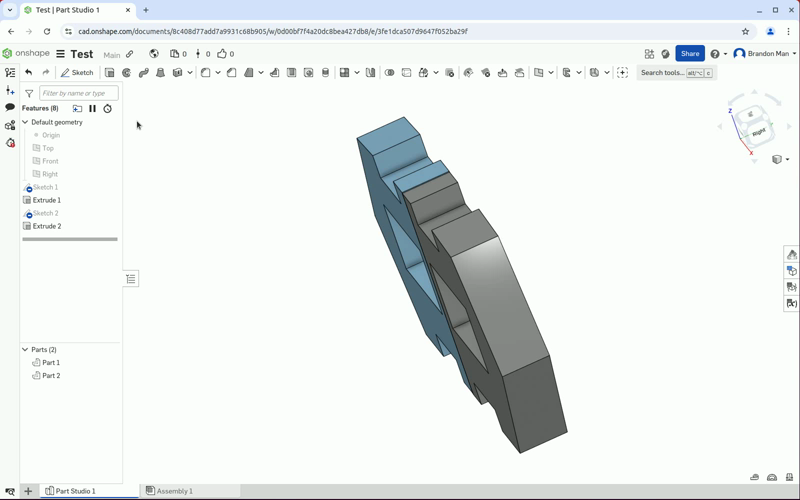
key(down, 2)
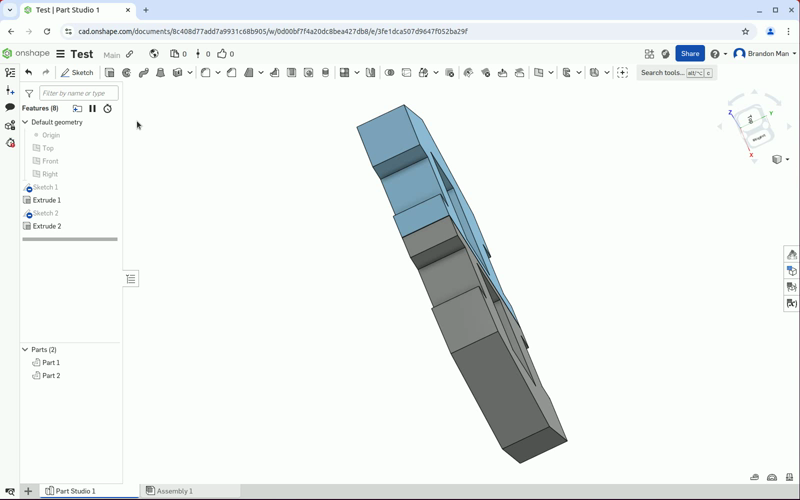
key(up, 2)
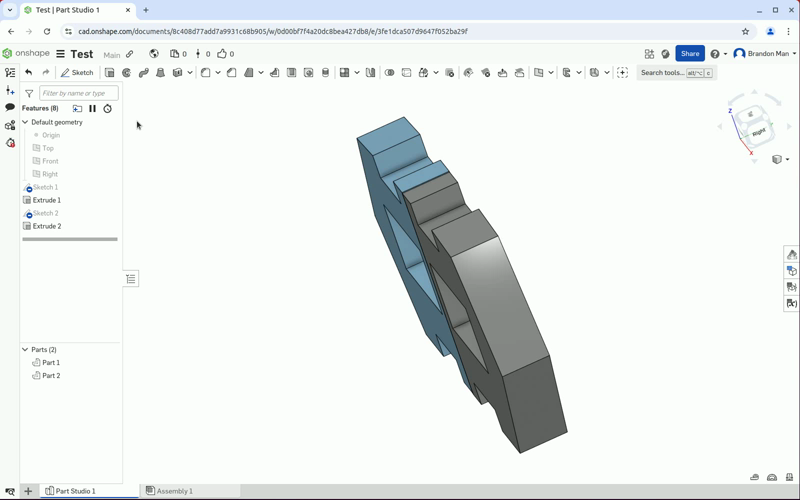
key(right, 2)
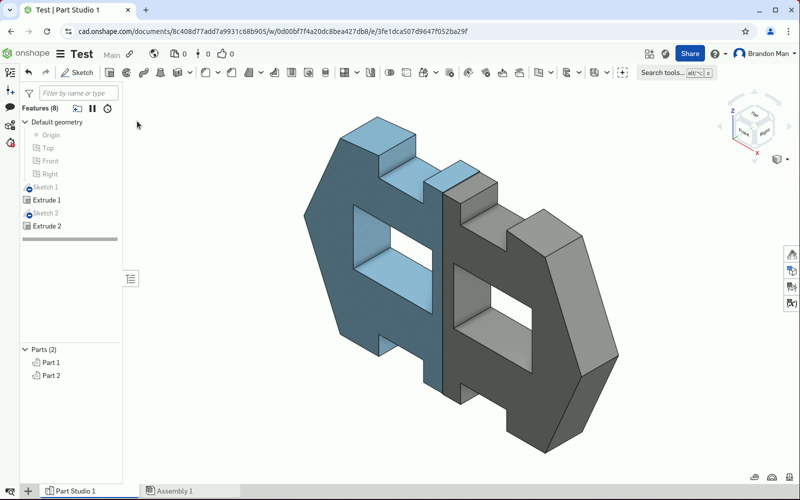
mouse_move(73, 189)
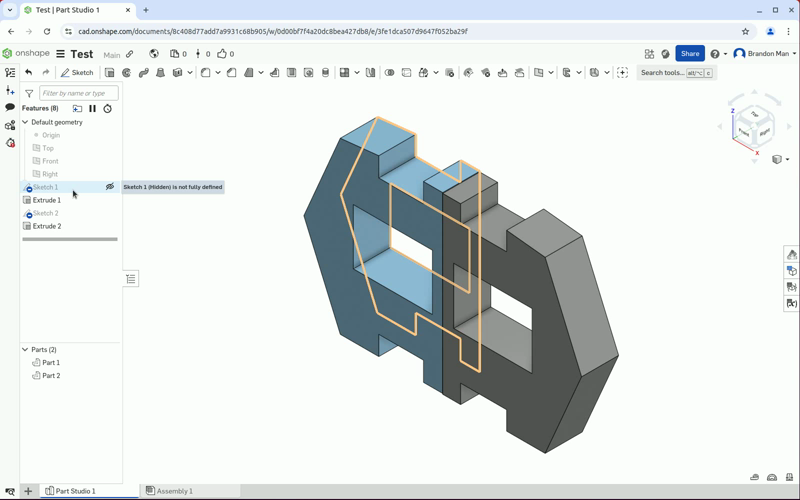
click(73, 189)